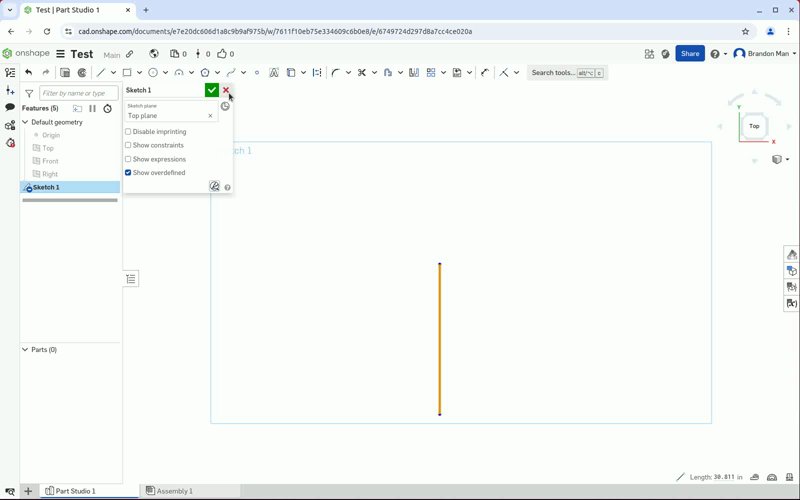
key(shift+h)
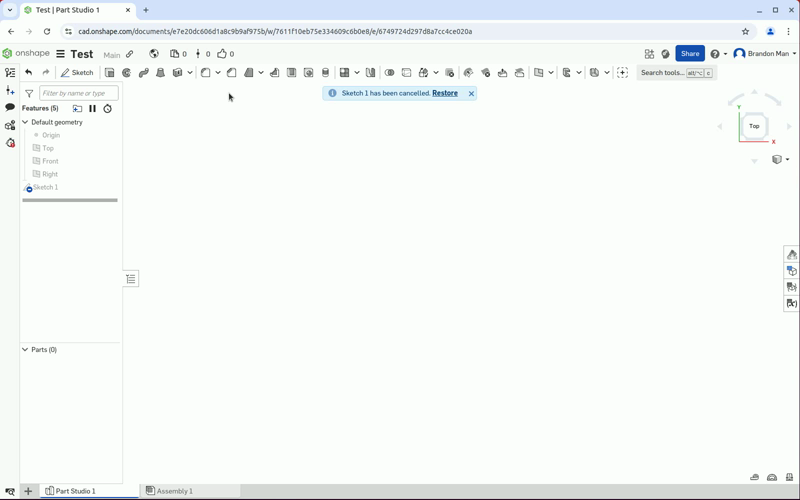
mouse_move(73, 352)
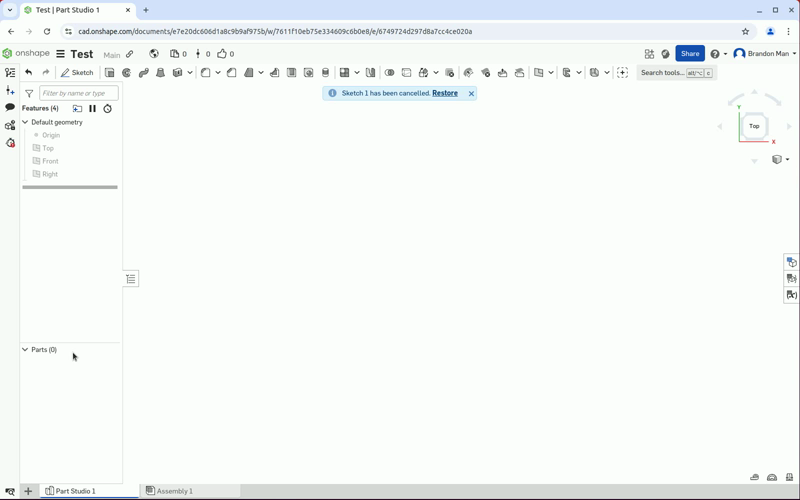
key(y)
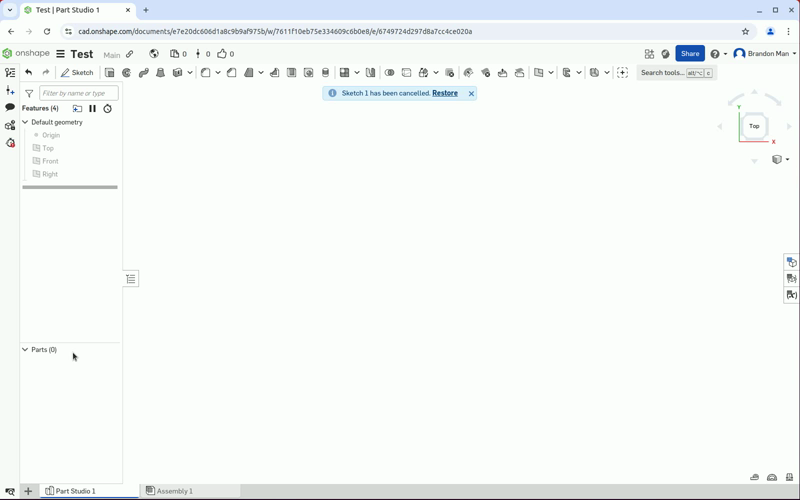
key(shift+p)
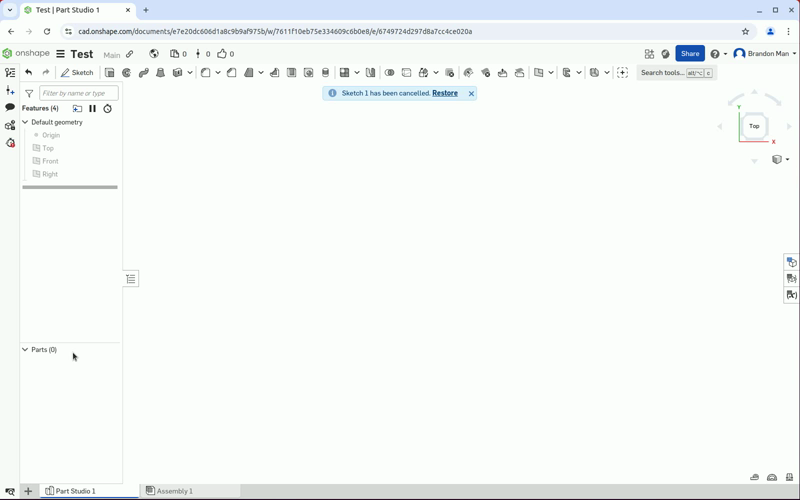
key(space)
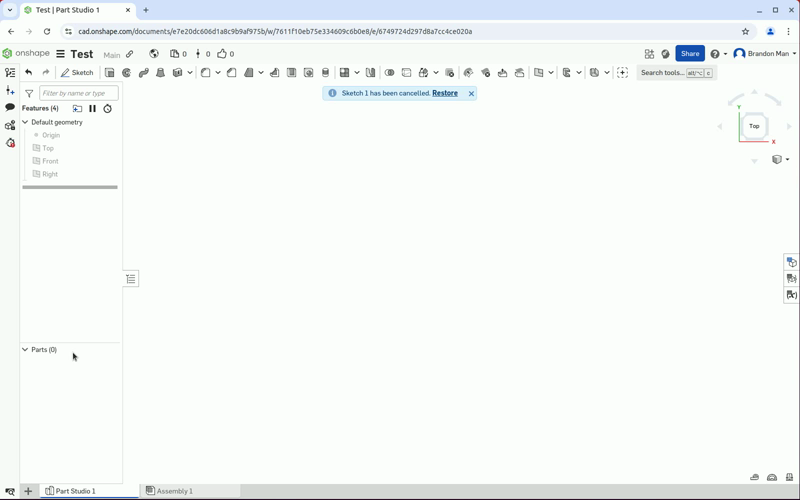
key_down(shift)
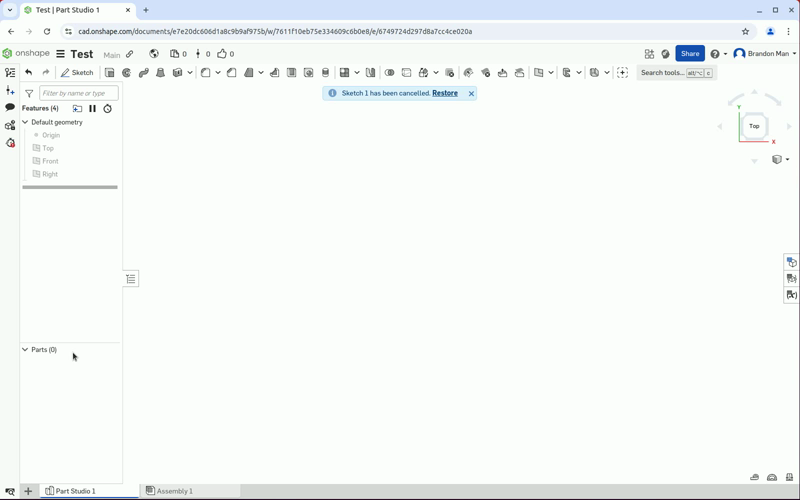
key(up)
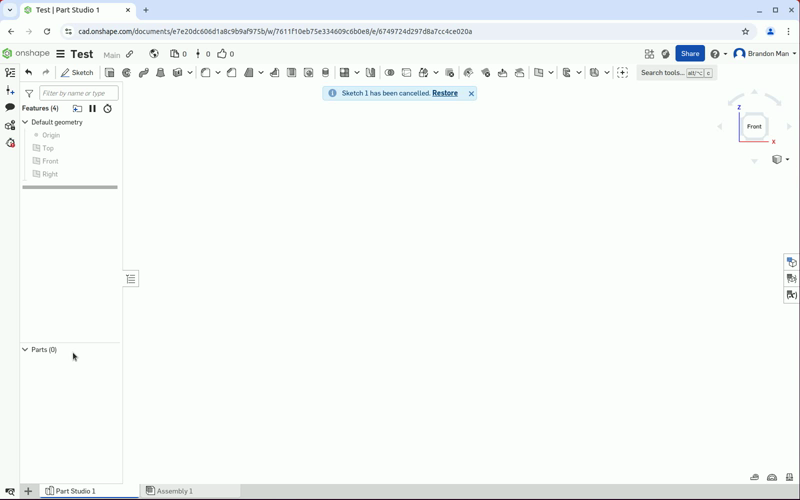
key_up(shift)
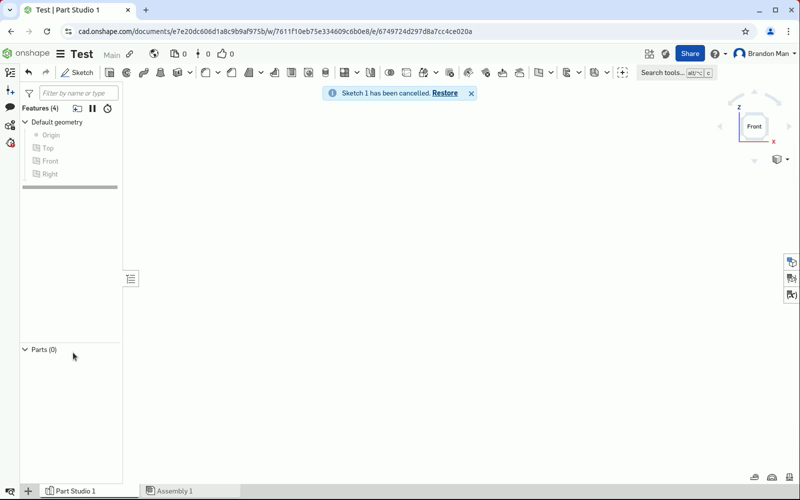
mouse_move(73, 352)
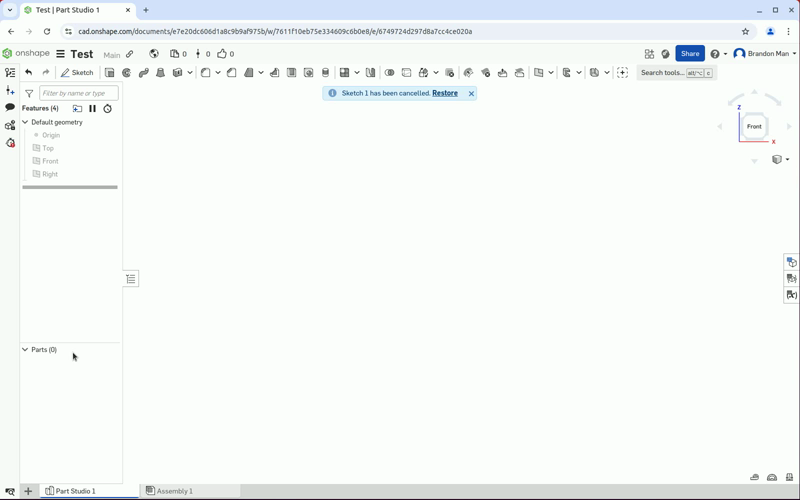
key(shift+y)
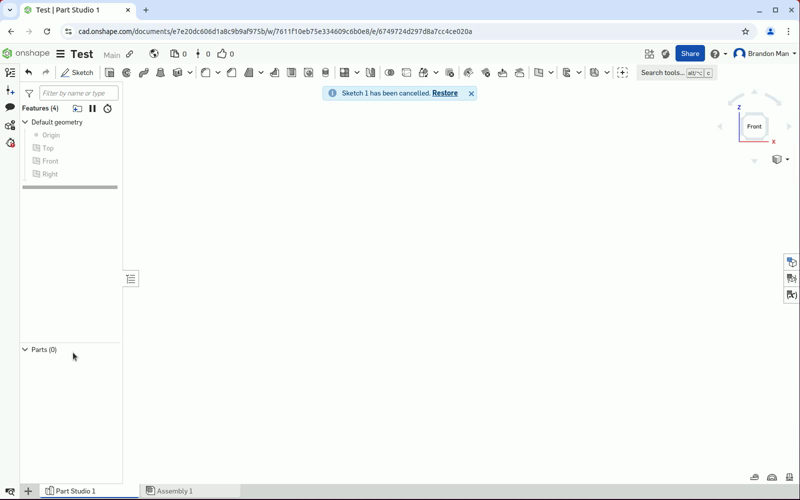
key(shift+s)
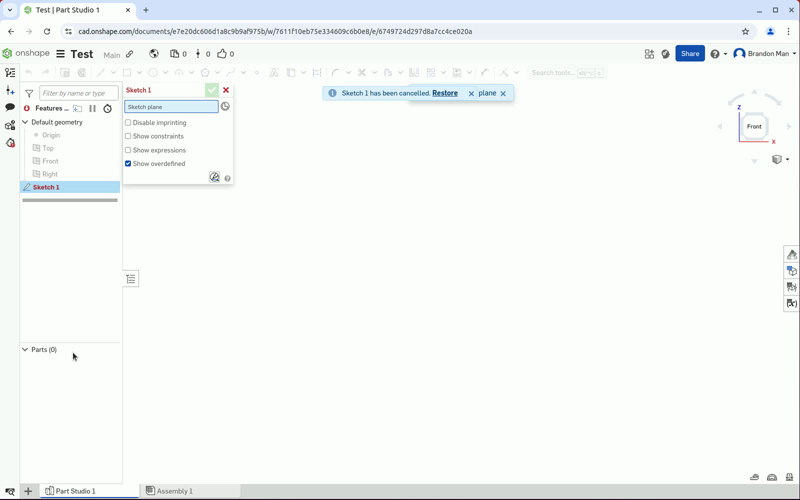
mouse_move(73, 163)
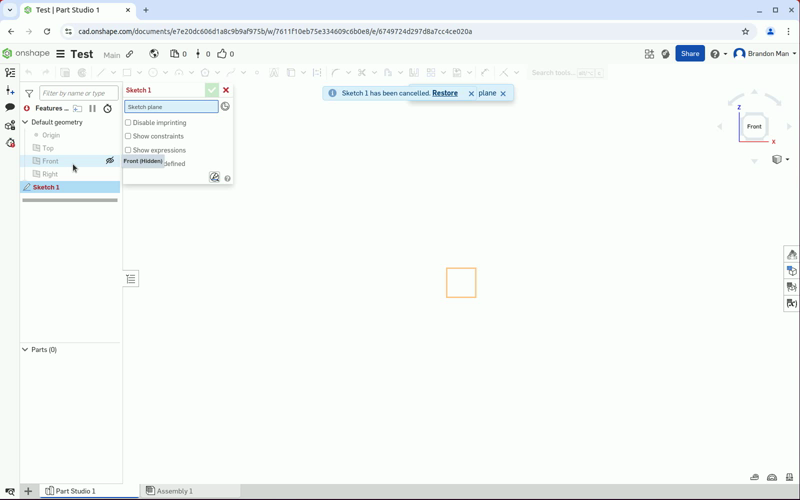
click(73, 163)
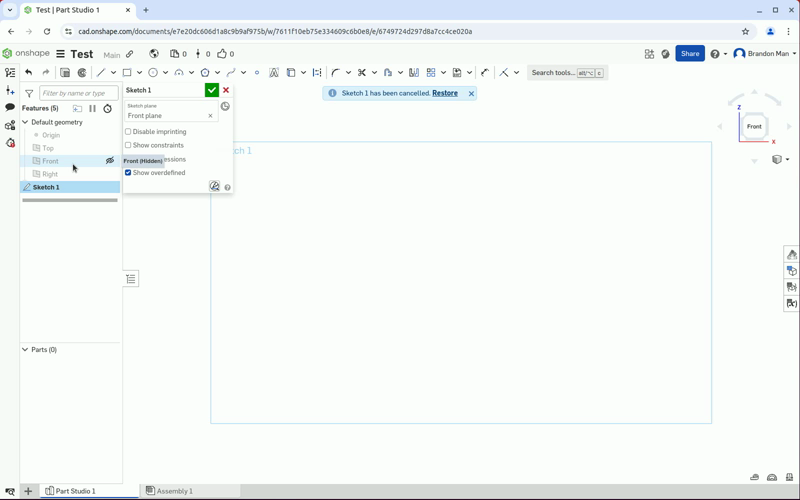
mouse_move(73, 352)
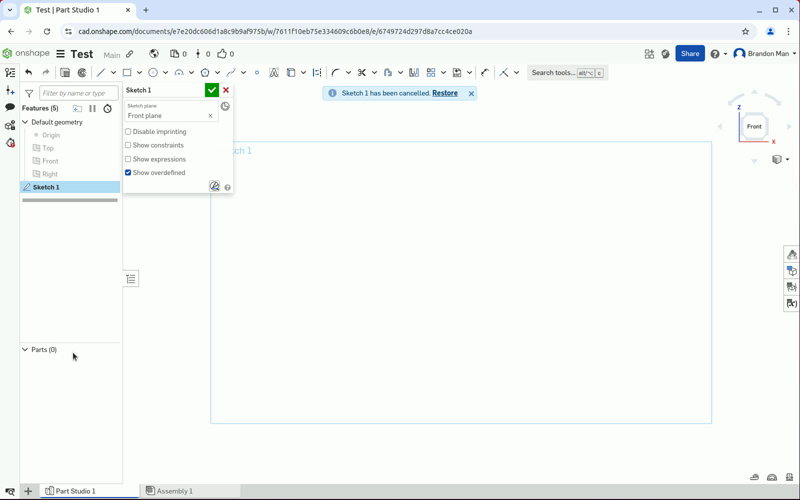
key(y)
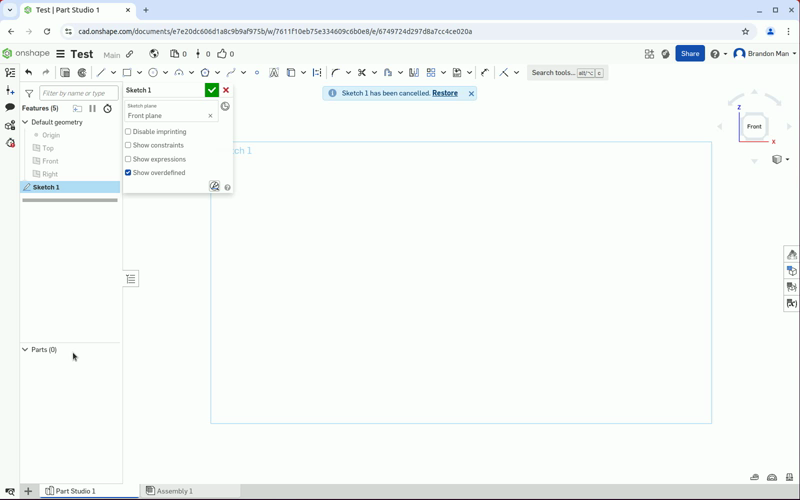
key(l)
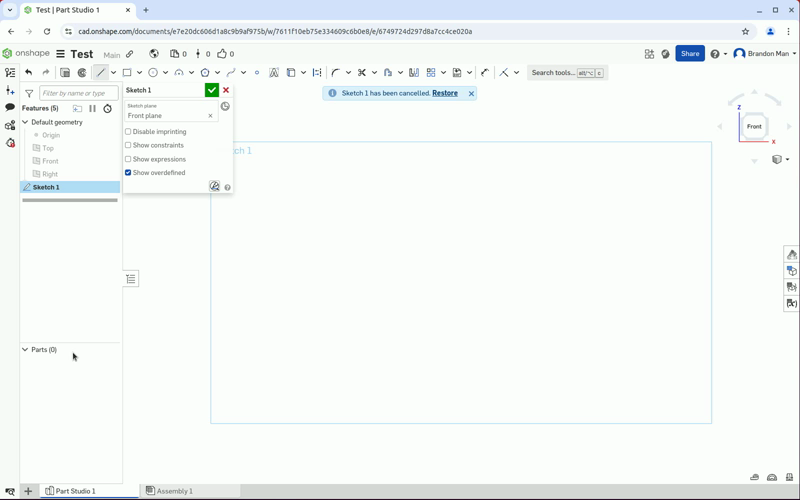
key_down(shift)
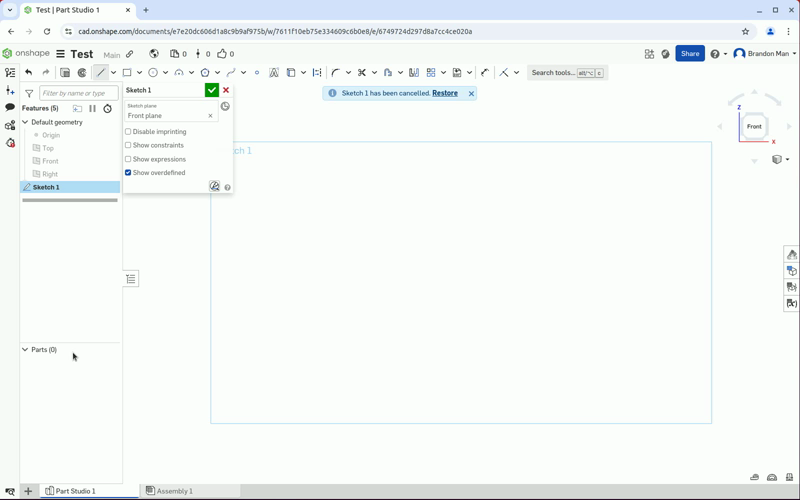
mouse_move(412, 287)
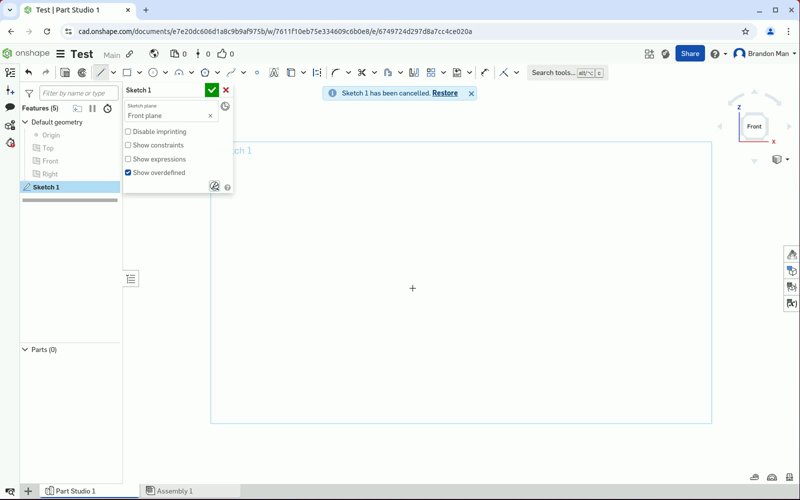
click(412, 287)
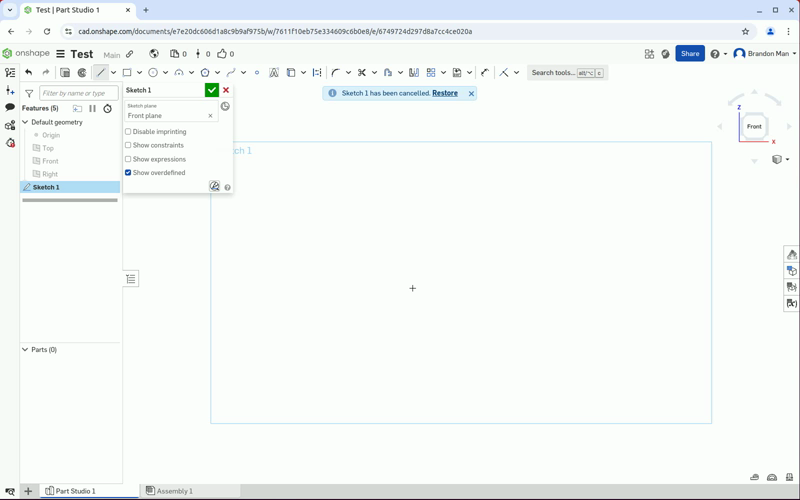
key_up(shift)
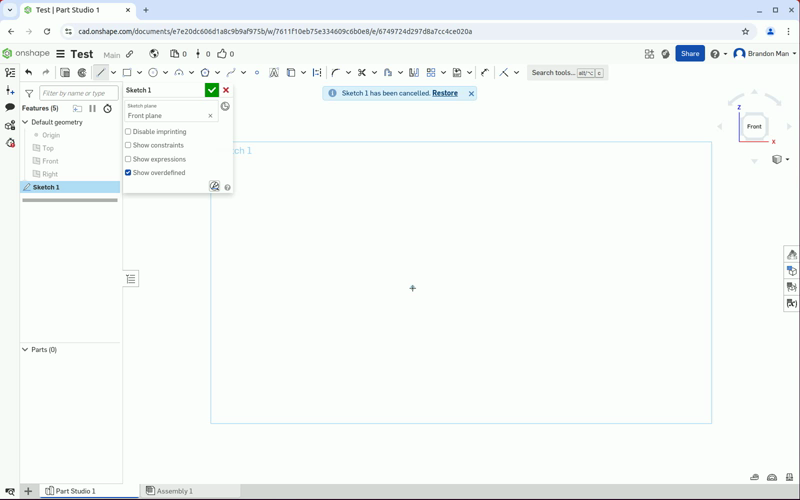
key_down(shift)
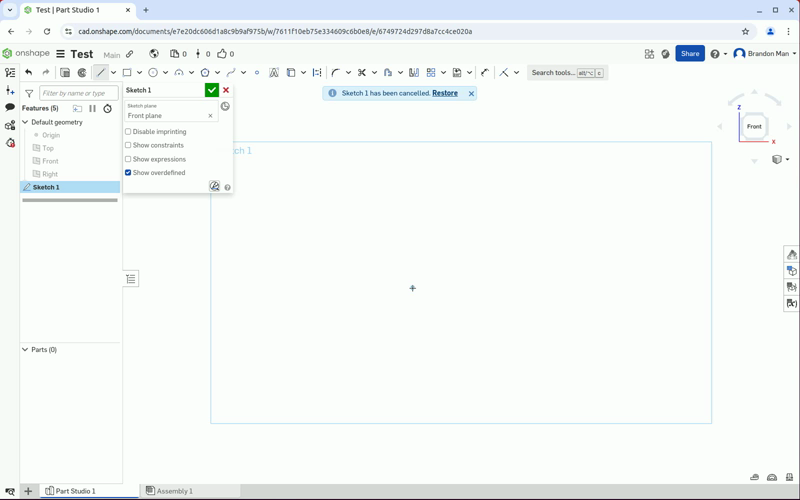
mouse_move(442, 287)
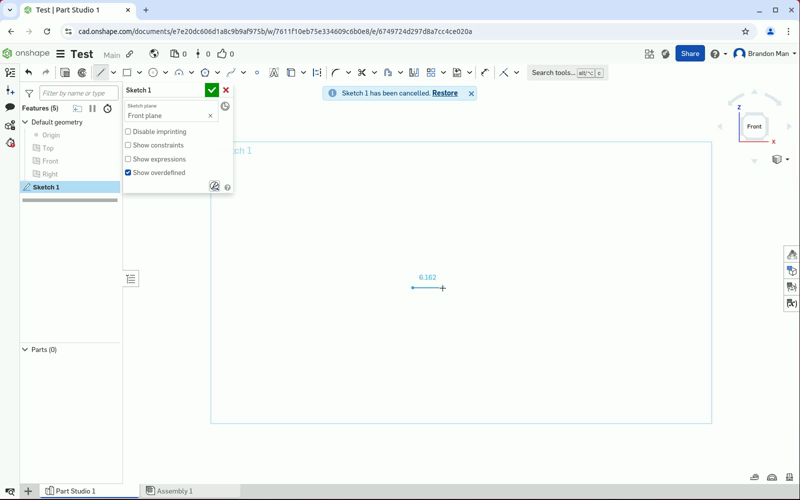
mouse_move(433, 287)
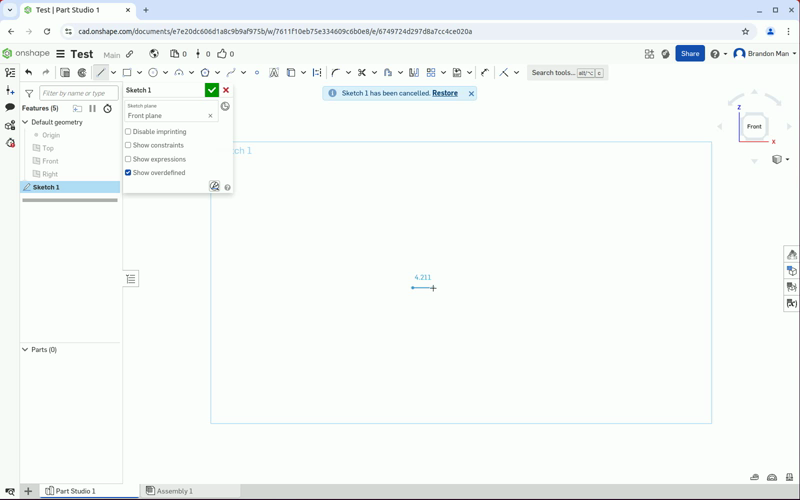
click(433, 287)
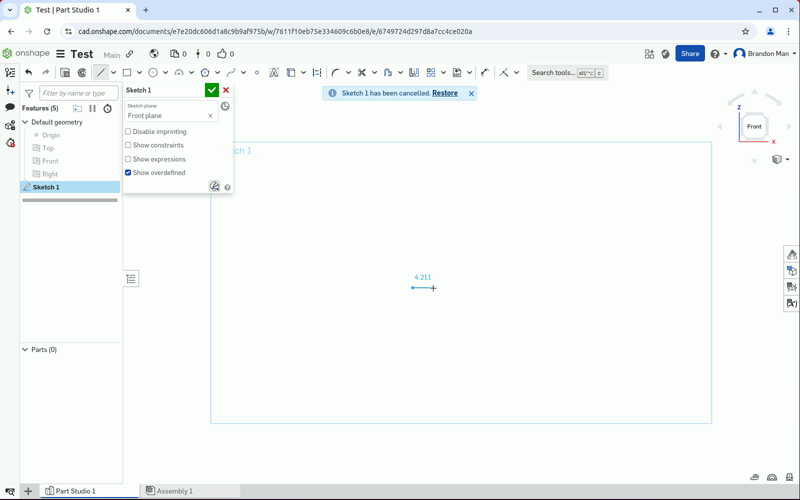
key_up(shift)
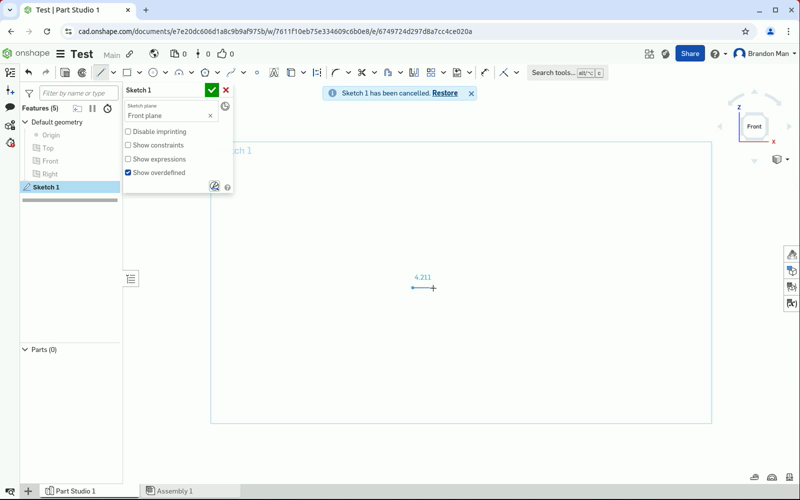
key(esc)
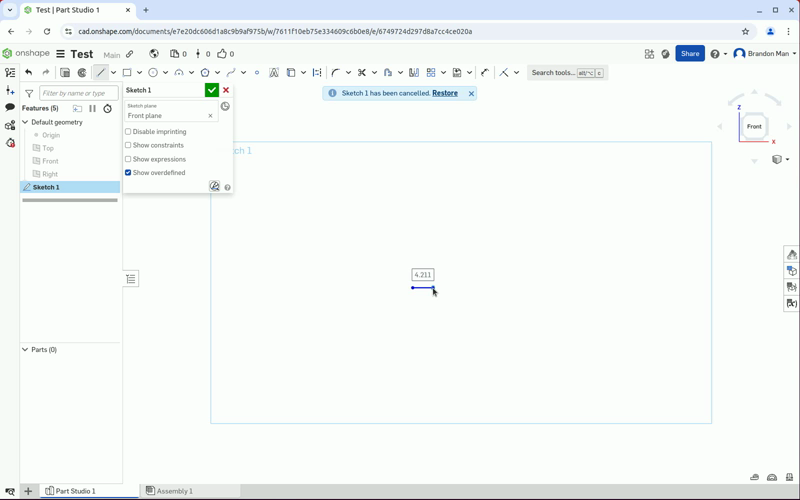
key(a)
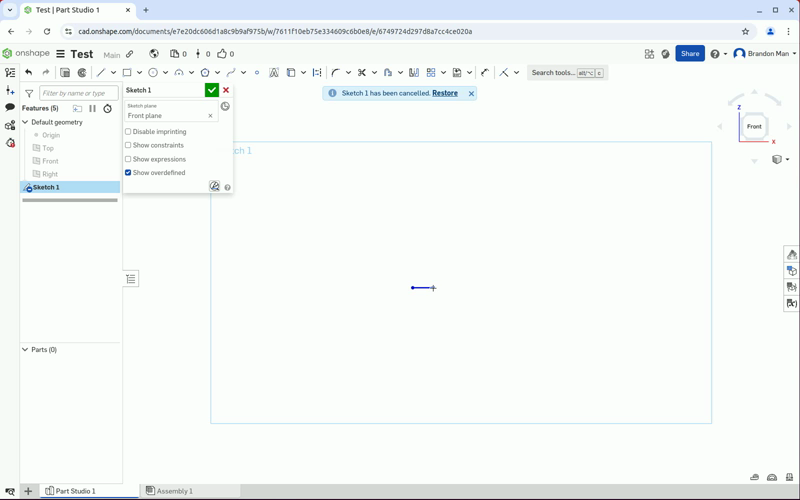
mouse_move(433, 287)
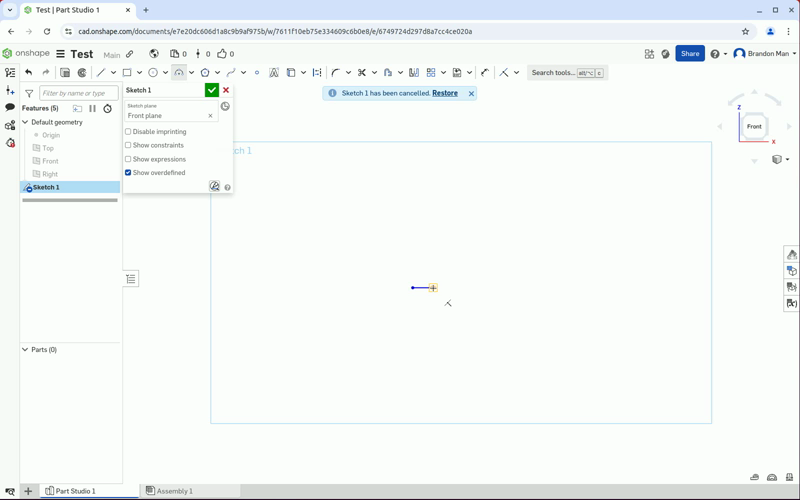
click(433, 287)
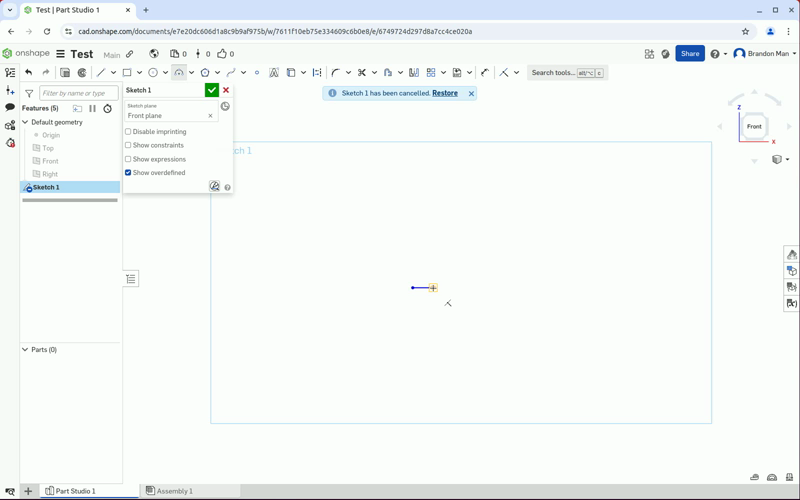
key_down(shift)
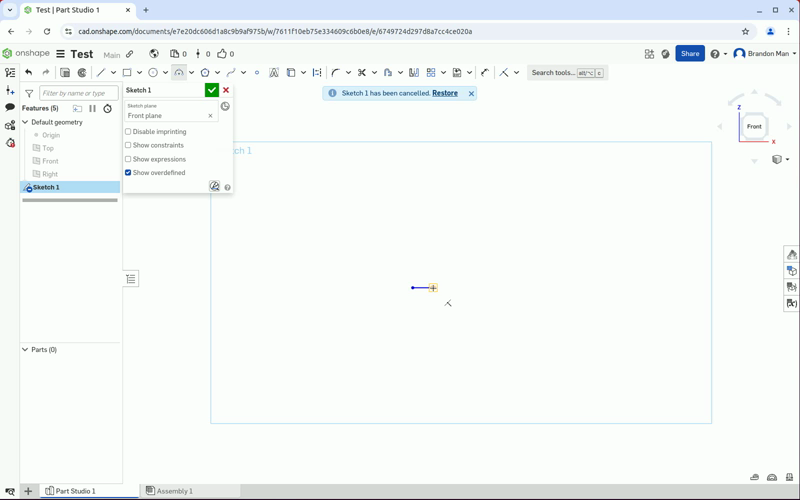
mouse_move(488, 287)
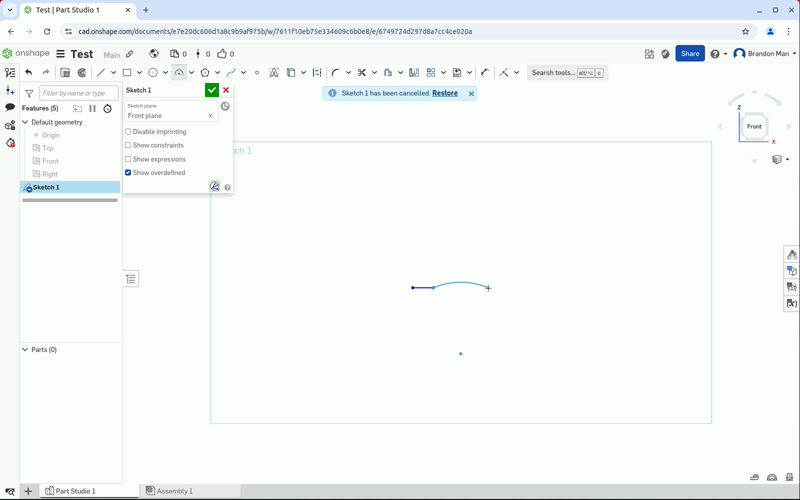
click(488, 287)
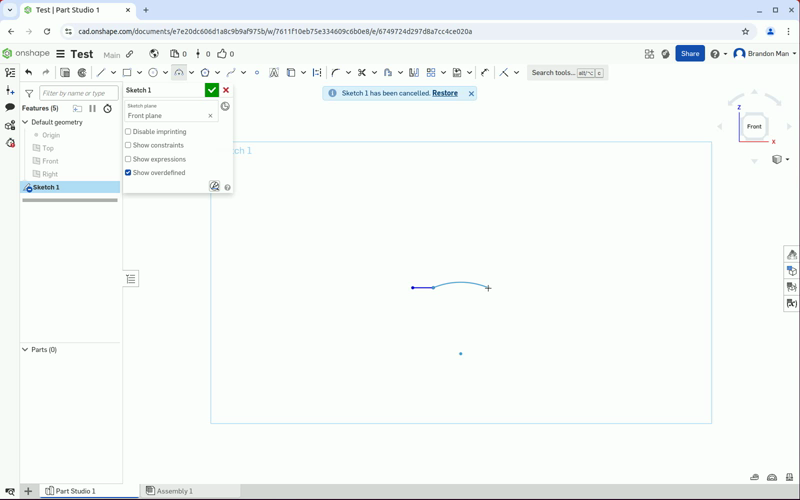
mouse_move(460, 311)
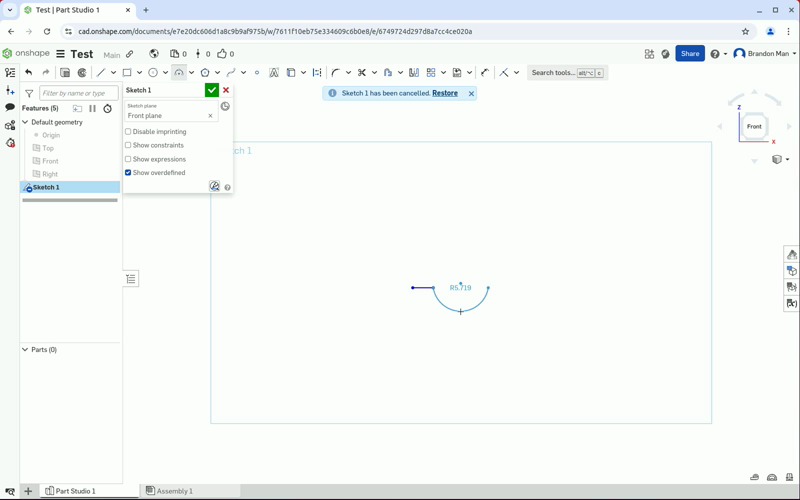
click(460, 311)
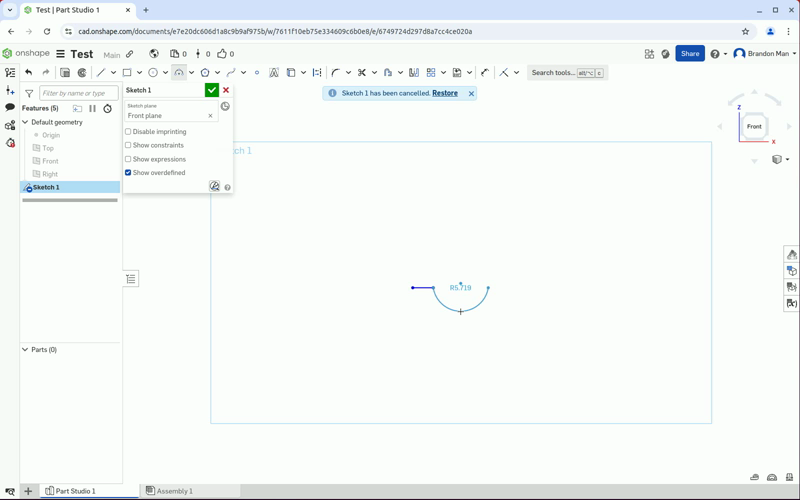
key_up(shift)
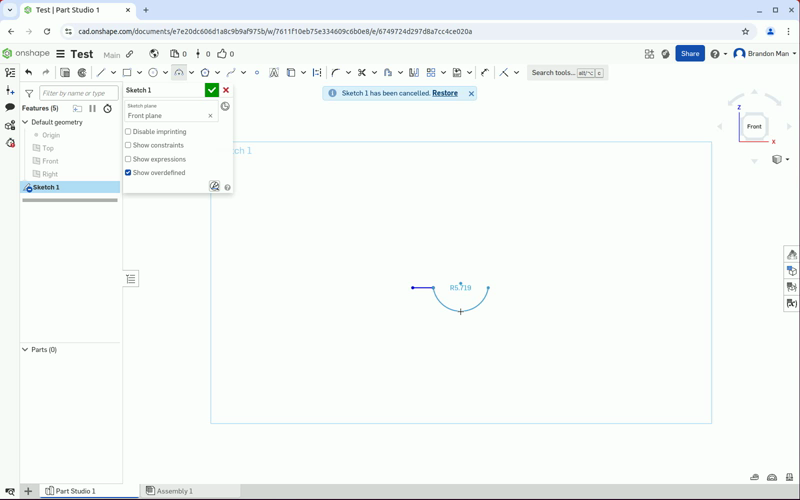
key(esc)
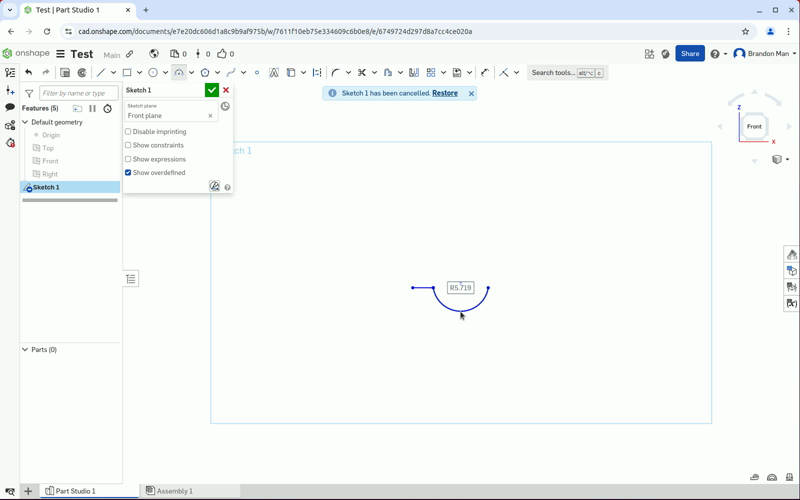
key(l)
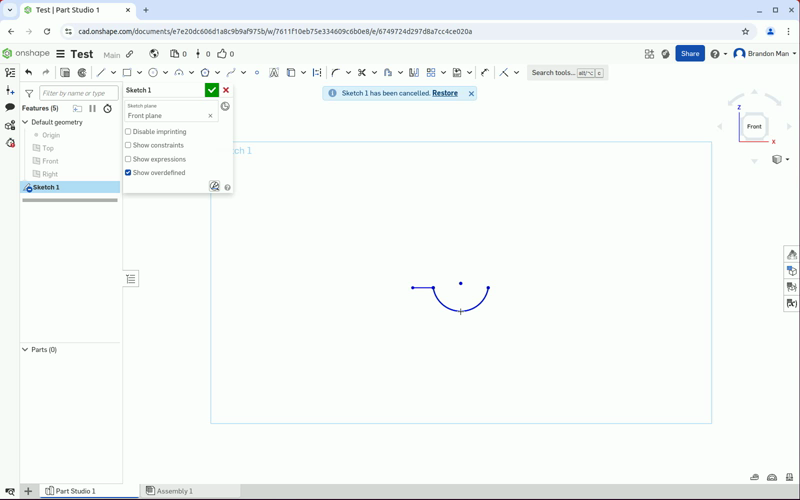
mouse_move(488, 287)
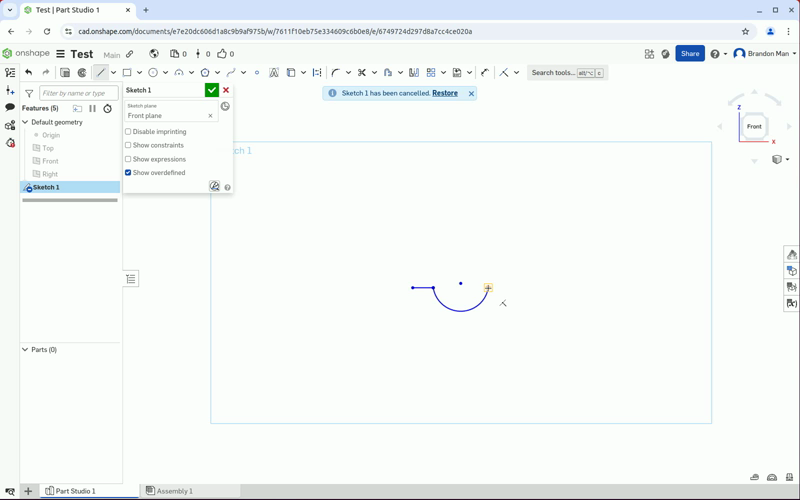
click(488, 287)
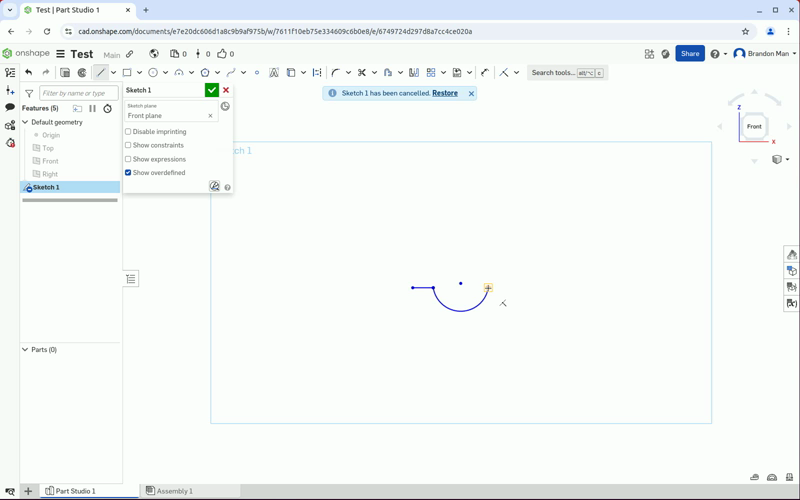
key_down(shift)
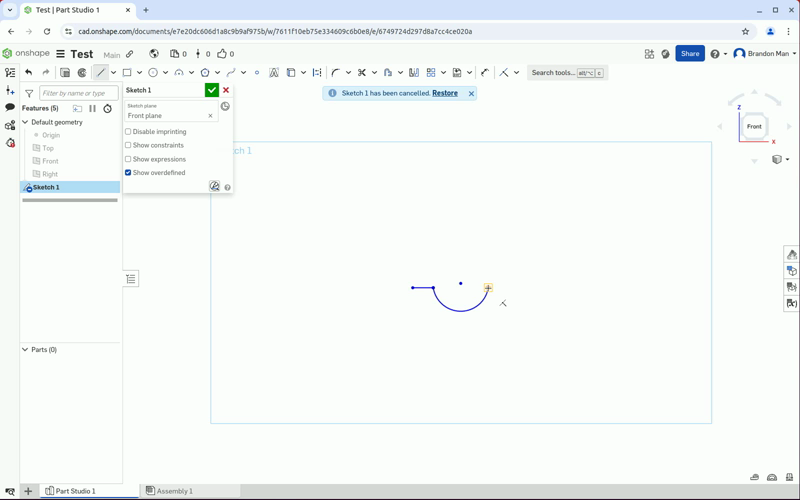
mouse_move(518, 287)
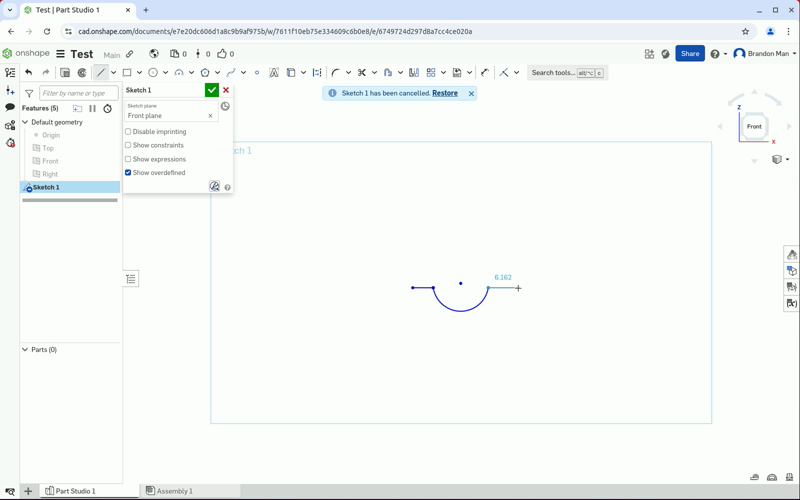
mouse_move(493, 287)
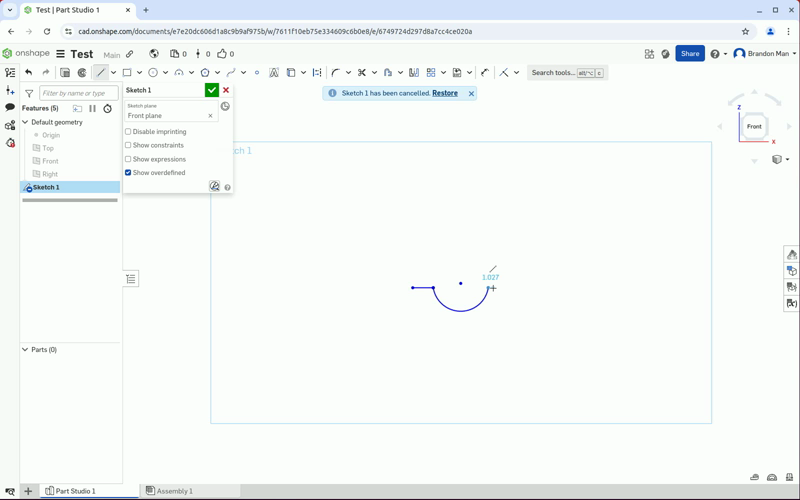
scroll(6)
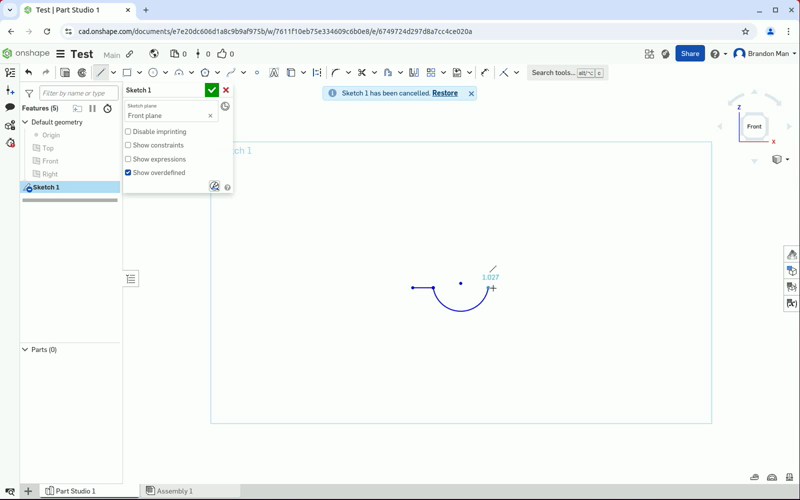
scroll(6)
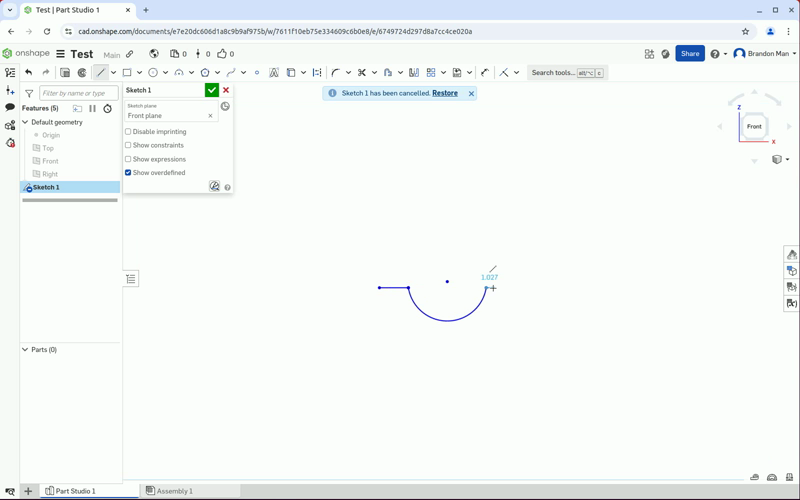
scroll(6)
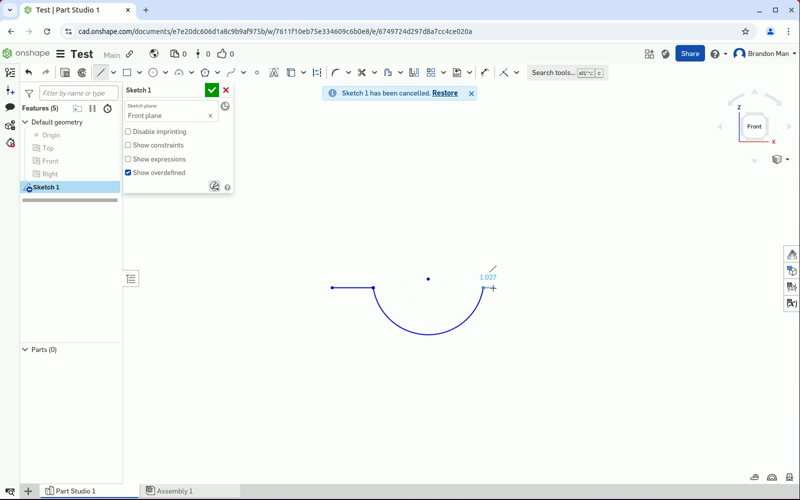
scroll(6)
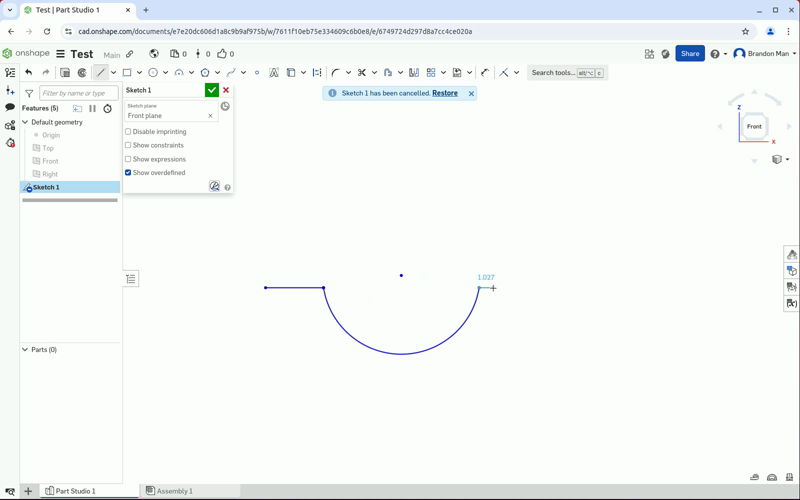
scroll(6)
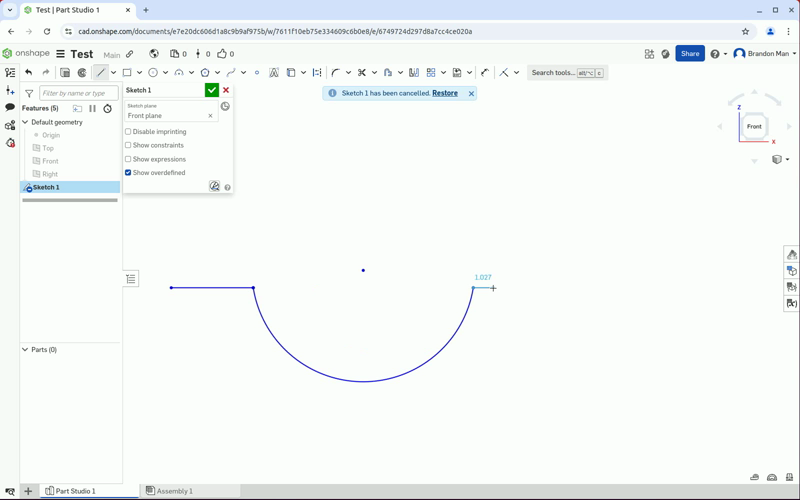
scroll(6)
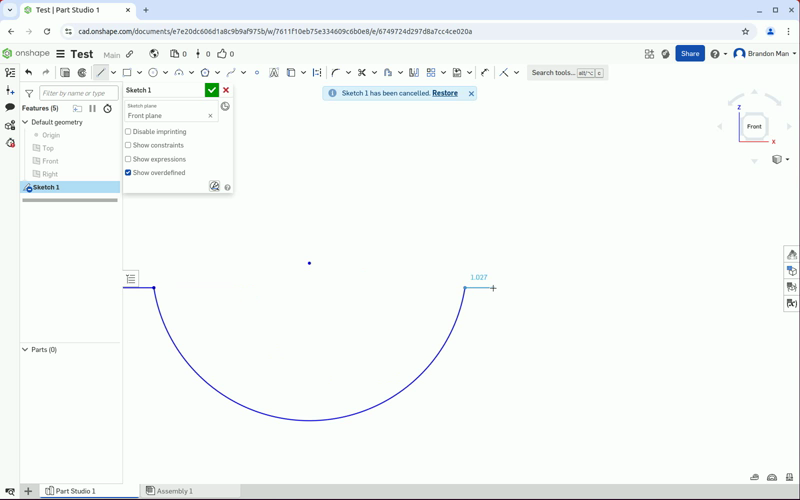
scroll(6)
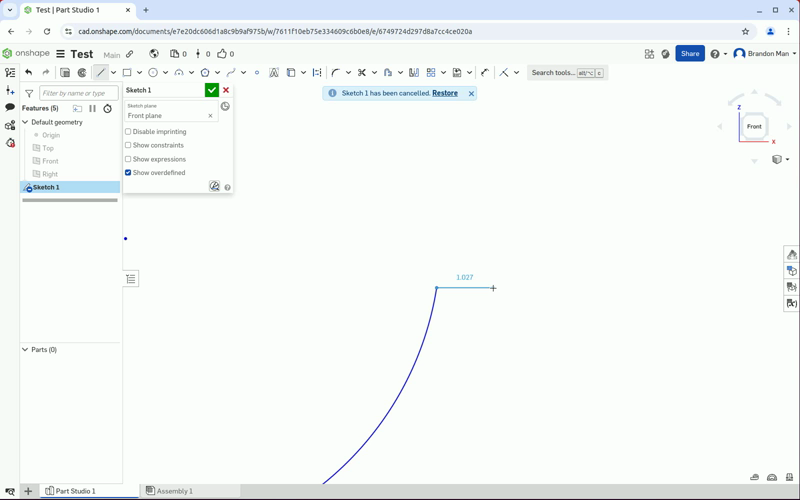
click(493, 287)
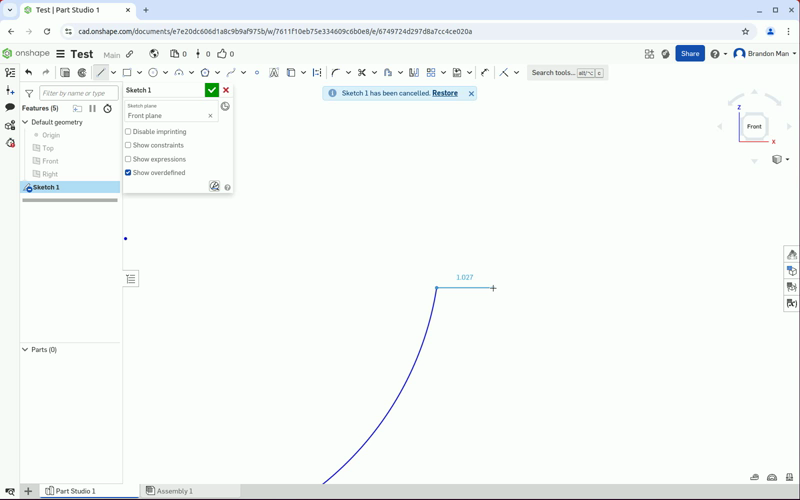
scroll(-6)
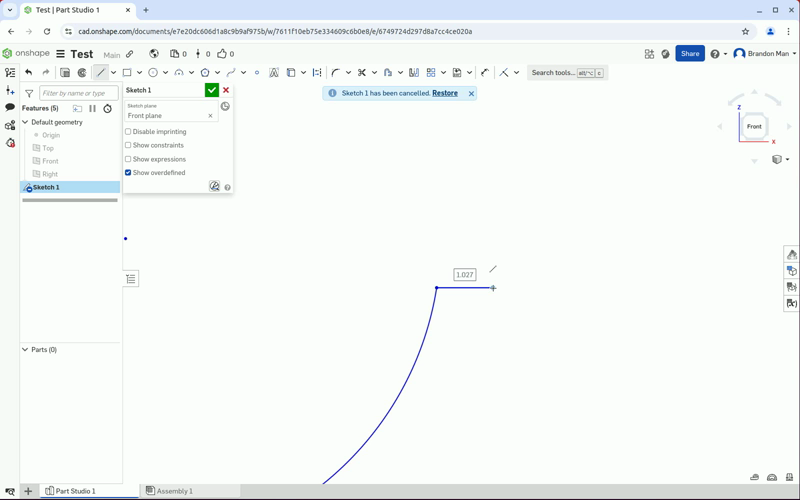
scroll(-6)
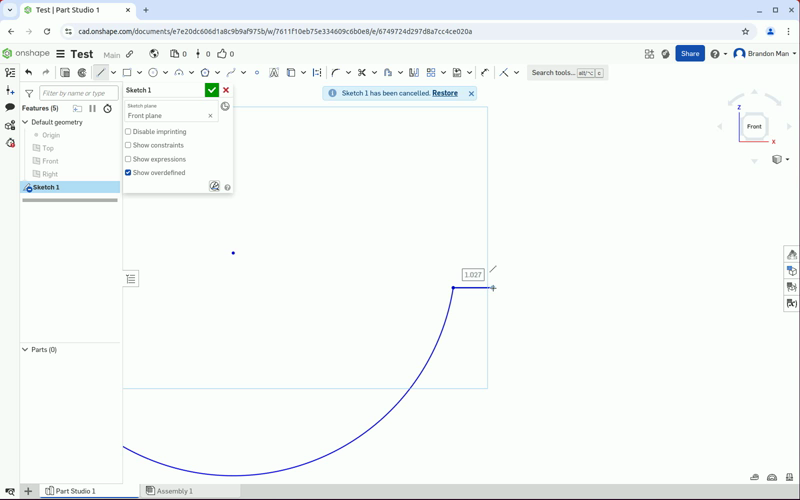
scroll(-6)
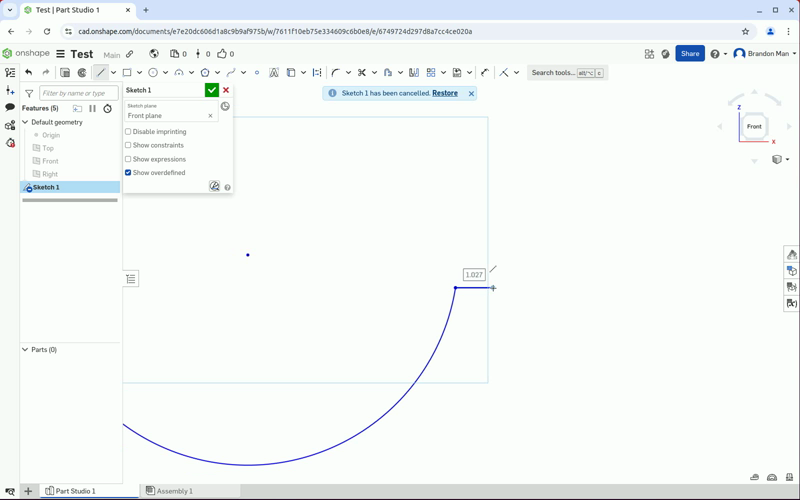
scroll(-6)
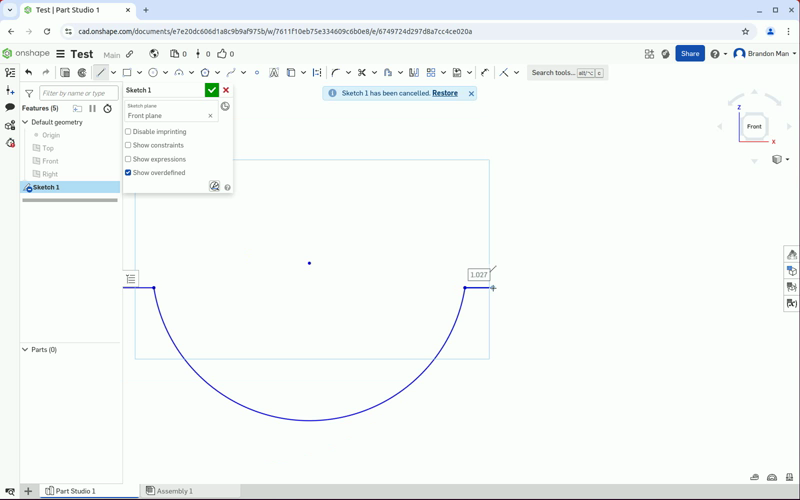
scroll(-6)
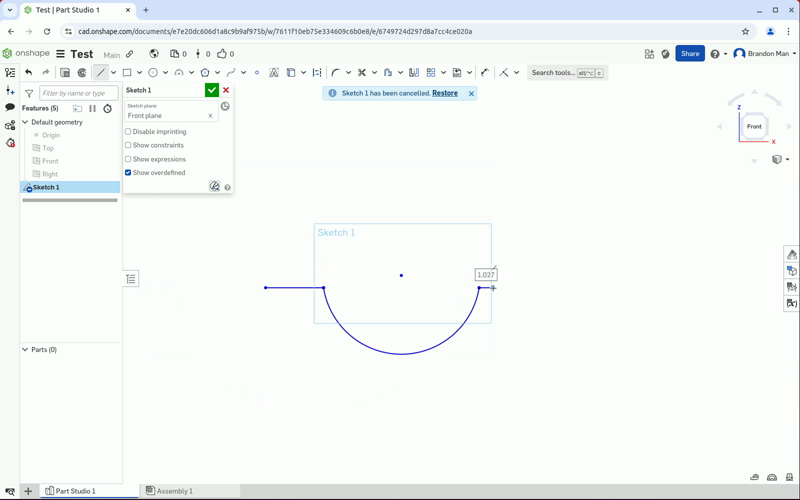
scroll(-6)
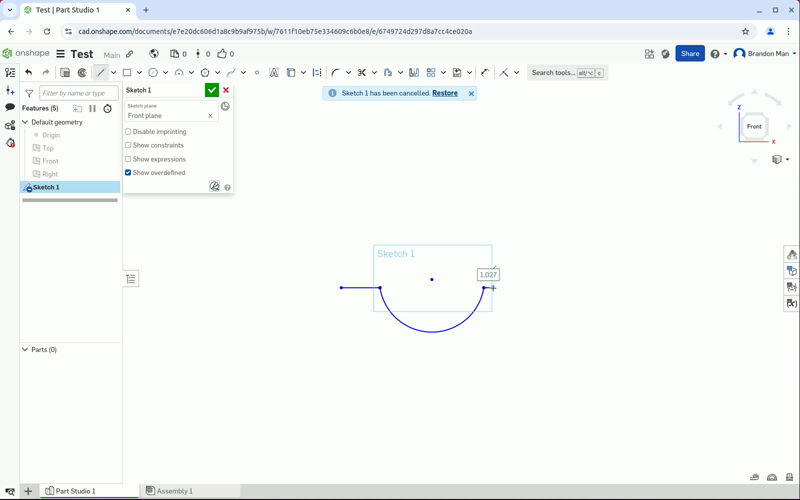
scroll(-6)
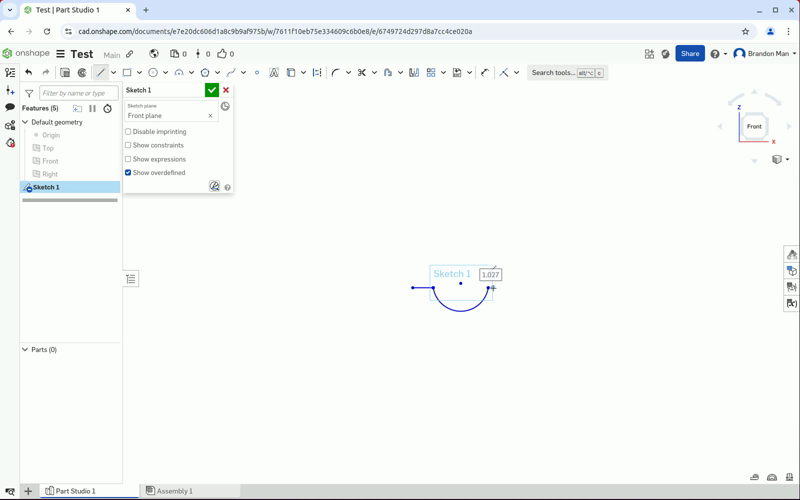
key_up(shift)
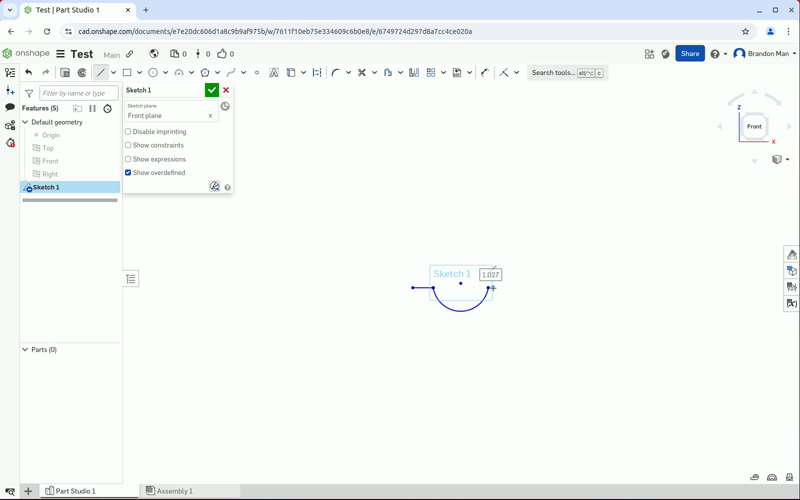
key(esc)
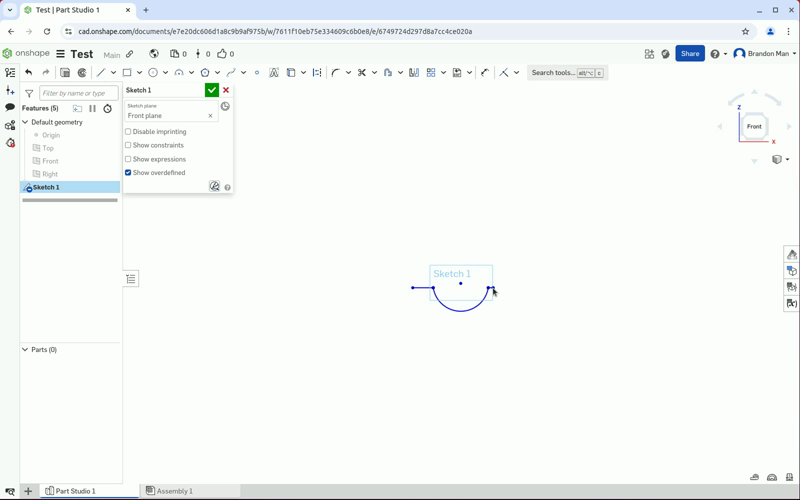
key(a)
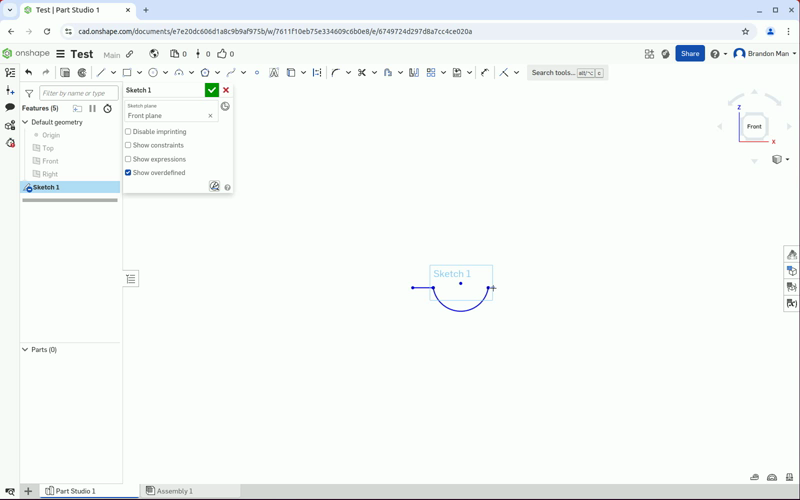
mouse_move(493, 287)
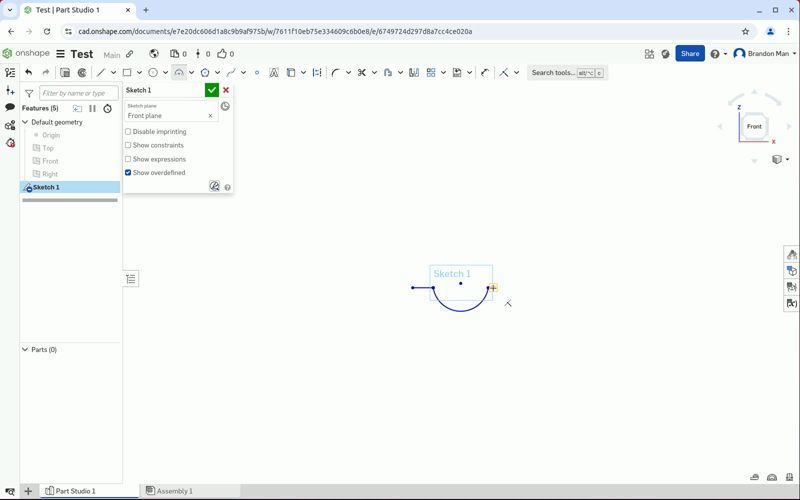
click(493, 287)
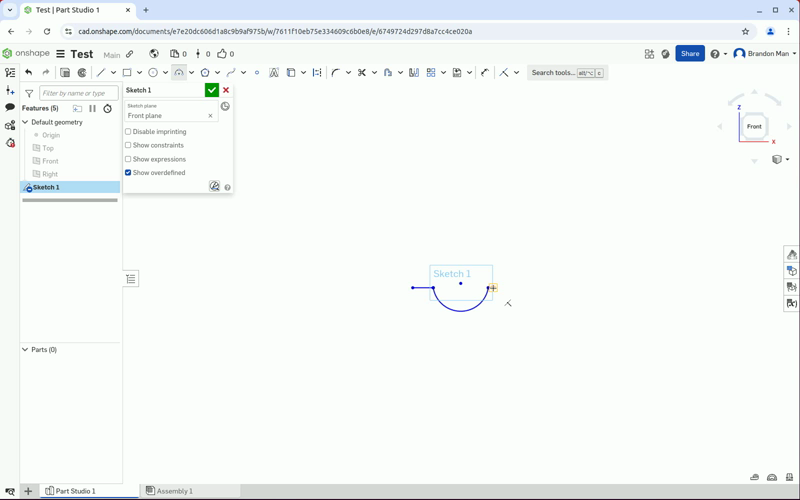
key_down(shift)
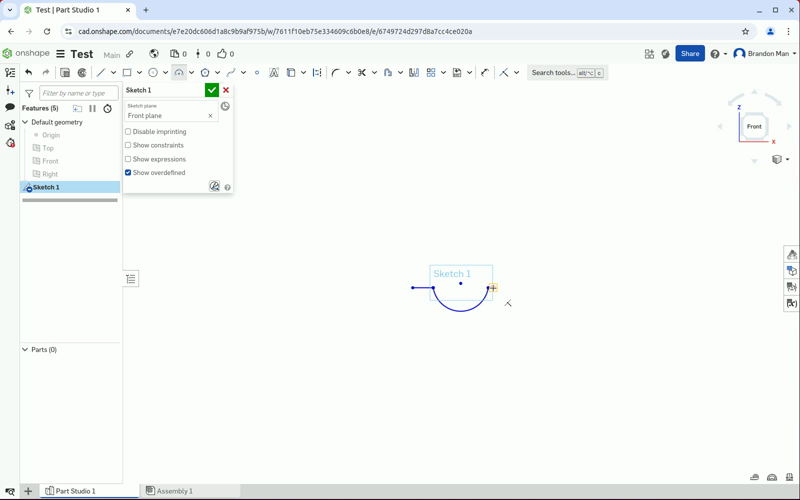
mouse_move(548, 287)
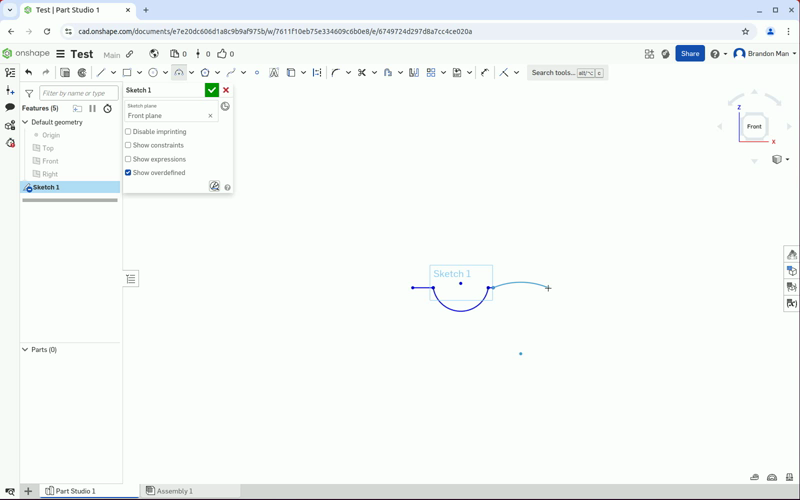
click(548, 287)
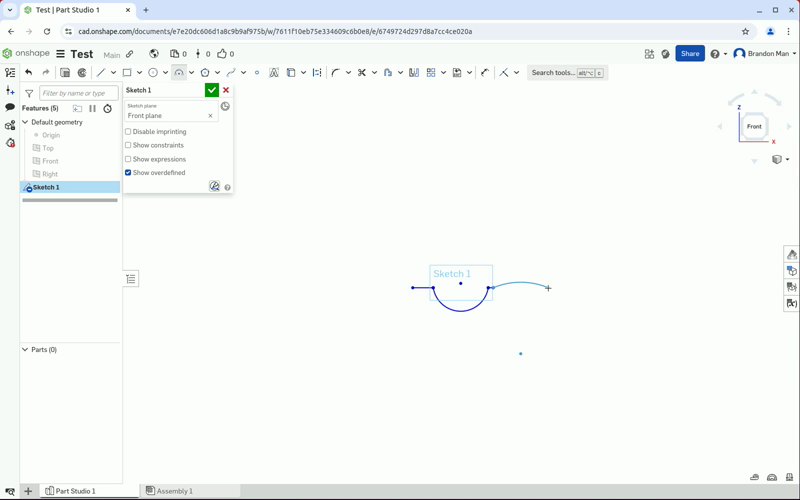
mouse_move(520, 311)
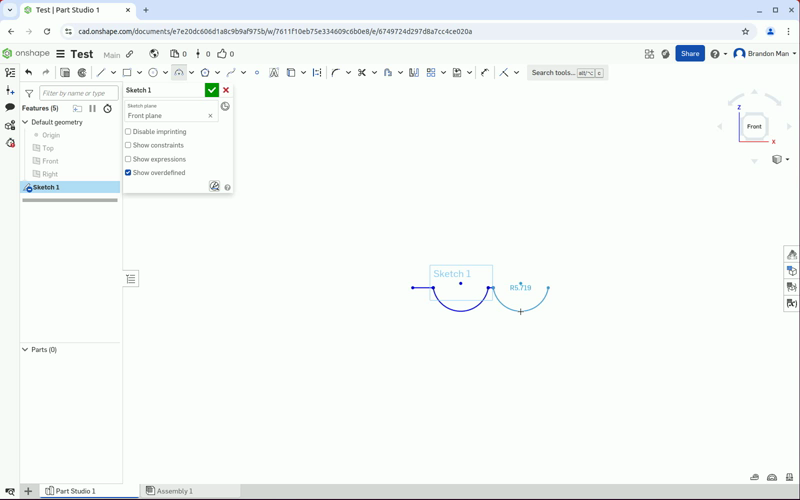
click(520, 311)
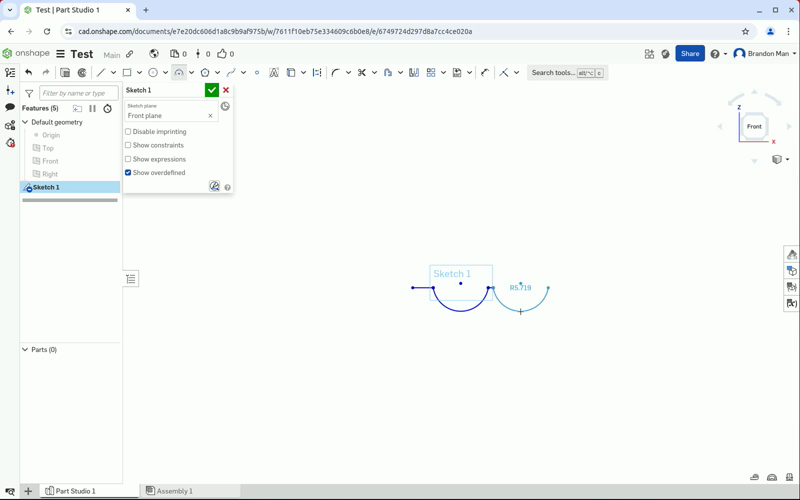
key_up(shift)
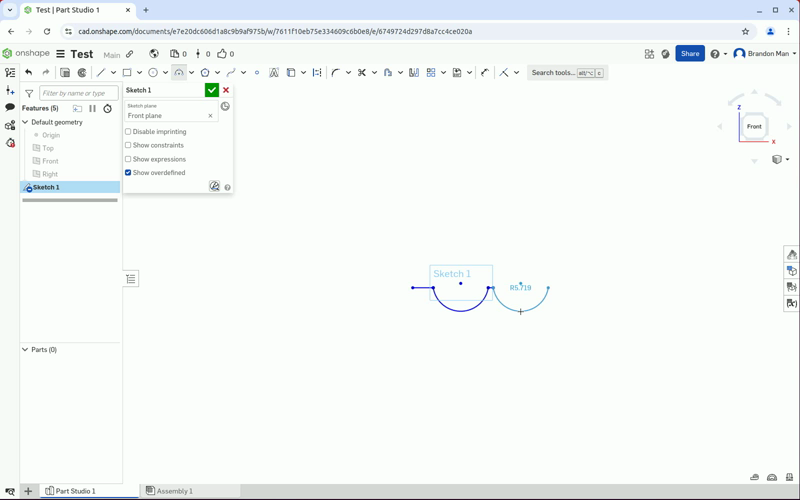
key(esc)
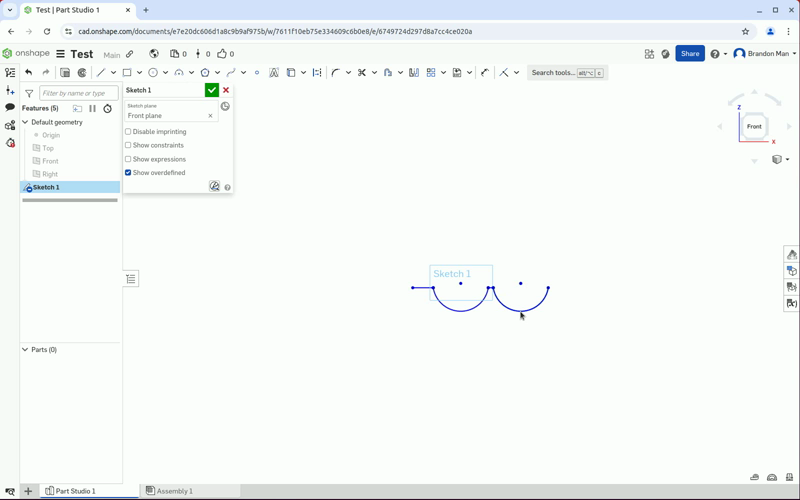
key(l)
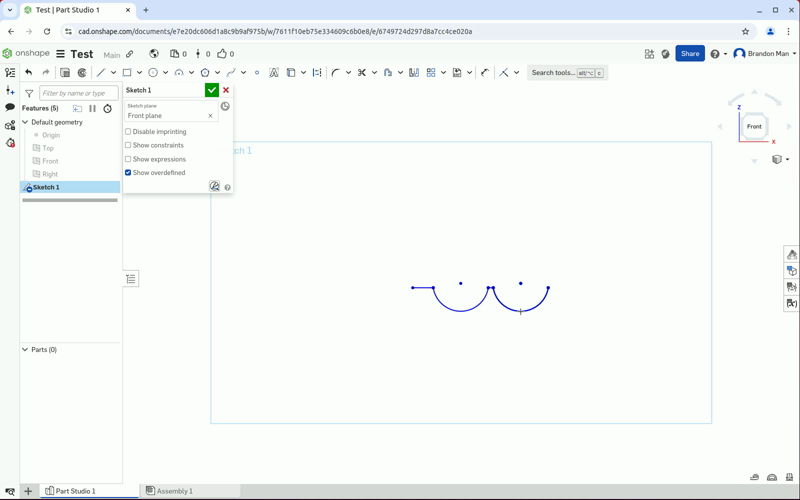
mouse_move(548, 287)
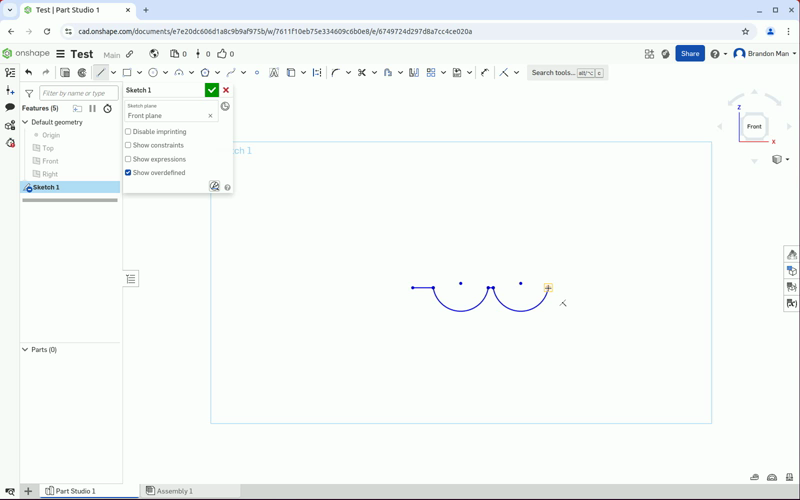
click(548, 287)
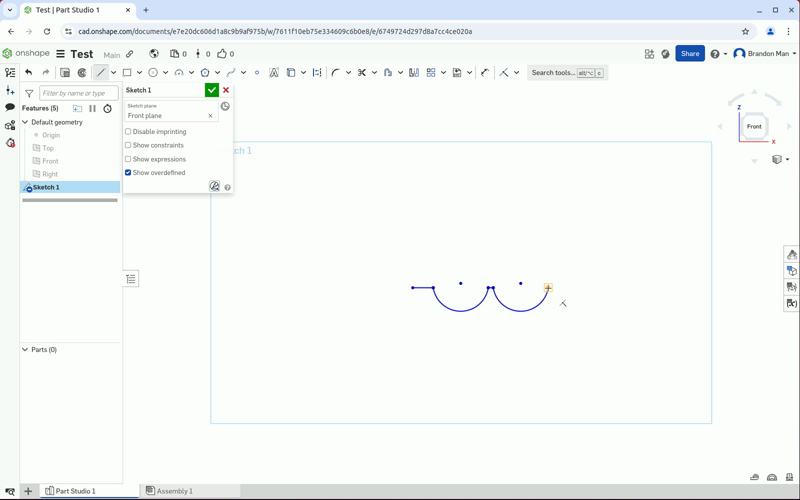
key_down(shift)
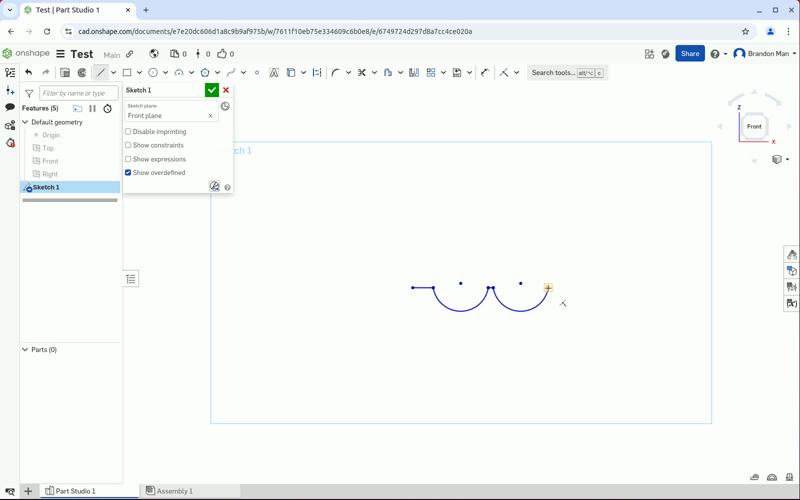
mouse_move(578, 287)
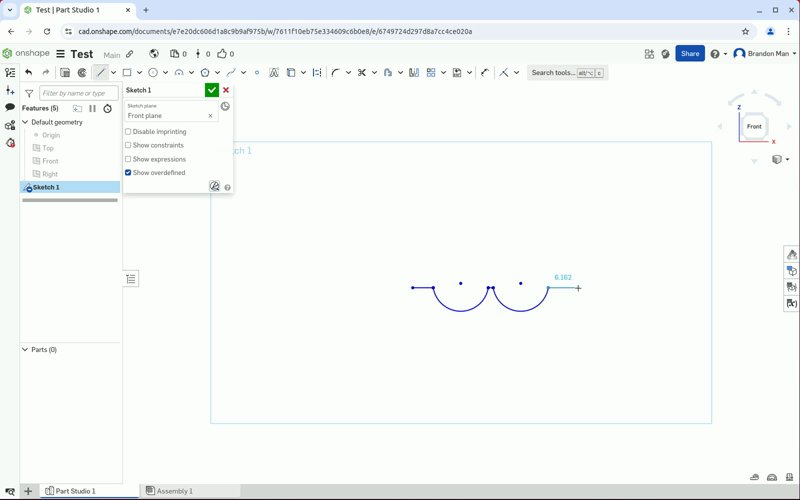
mouse_move(562, 287)
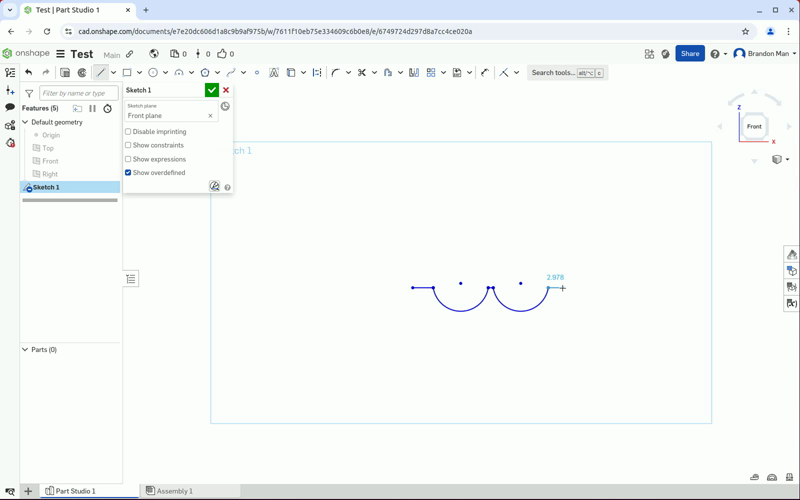
click(562, 287)
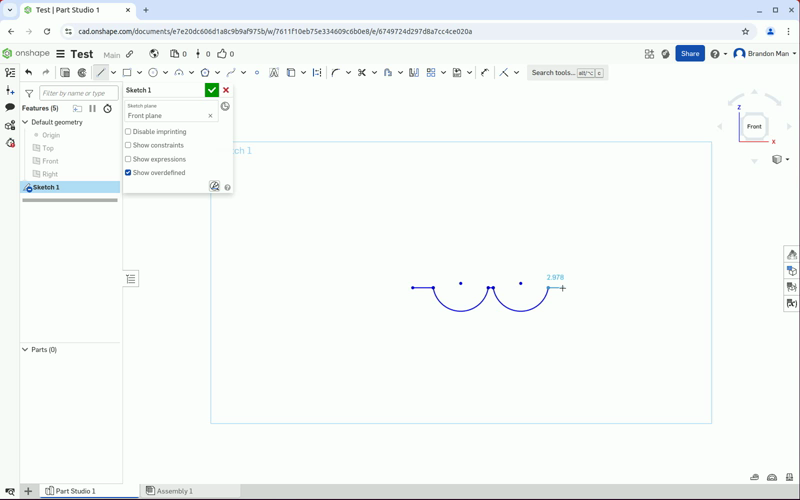
key_up(shift)
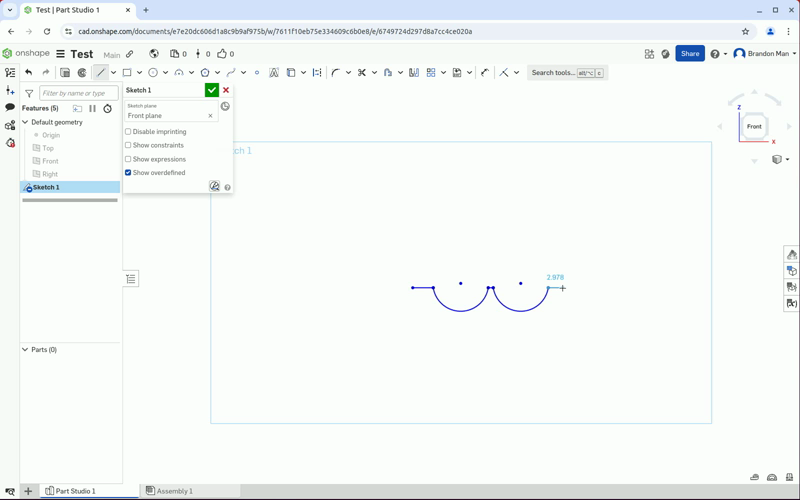
key_down(shift)
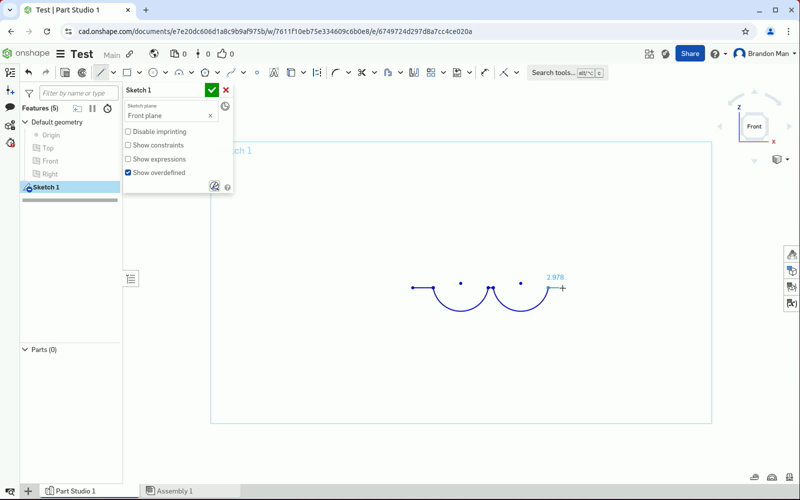
mouse_move(589, 287)
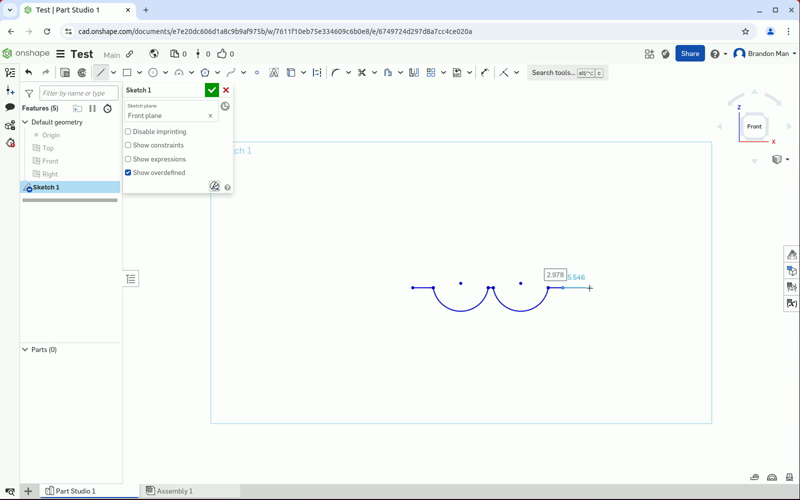
mouse_move(562, 278)
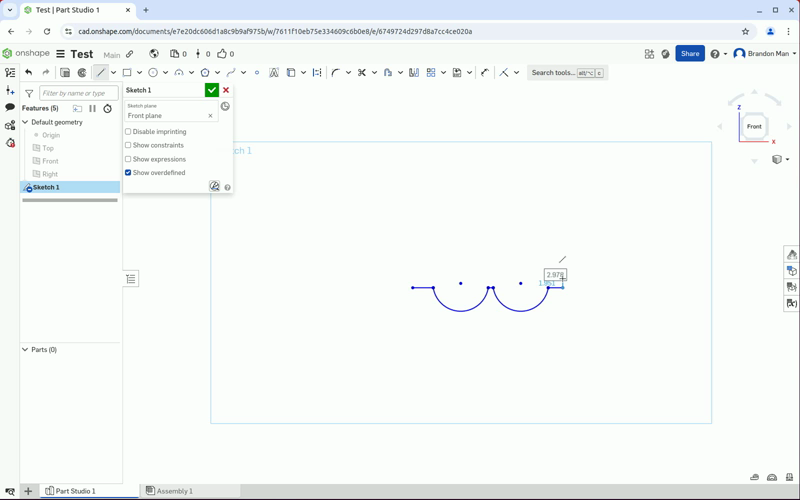
click(562, 278)
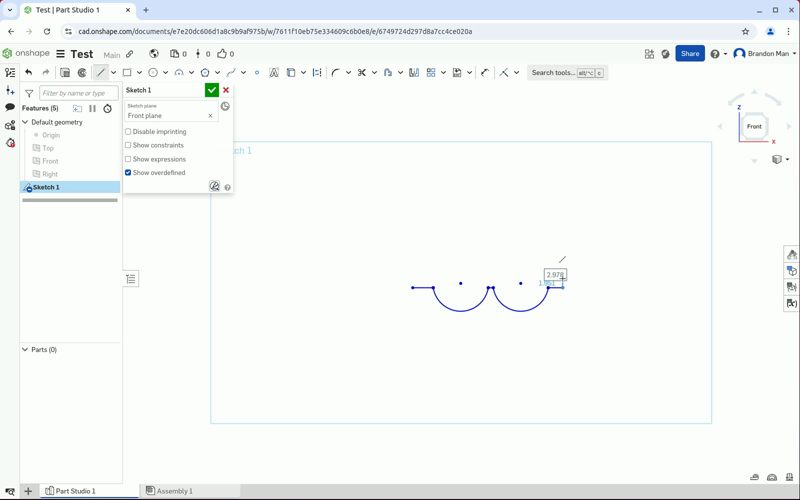
key_up(shift)
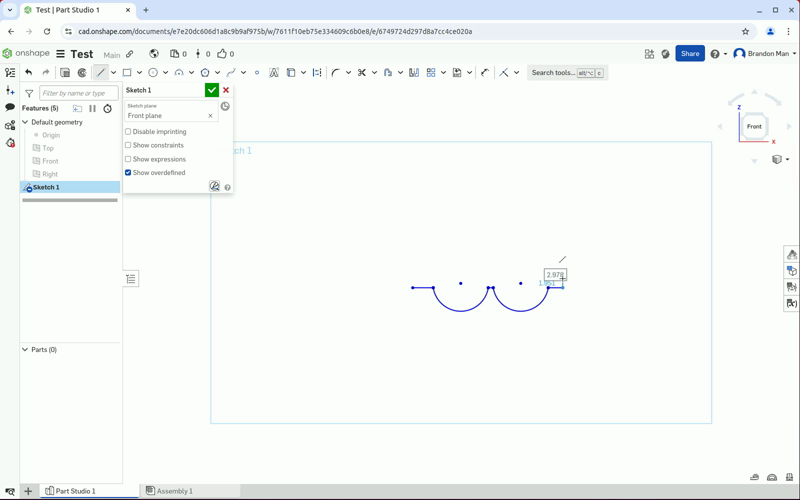
key_down(shift)
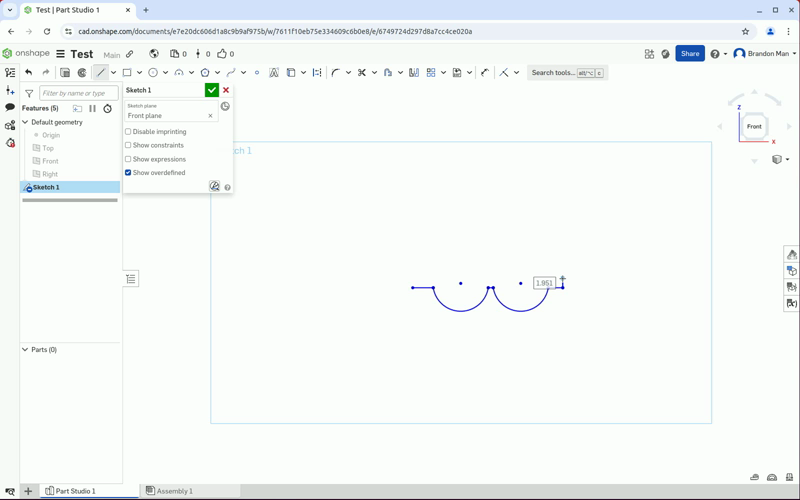
mouse_move(589, 278)
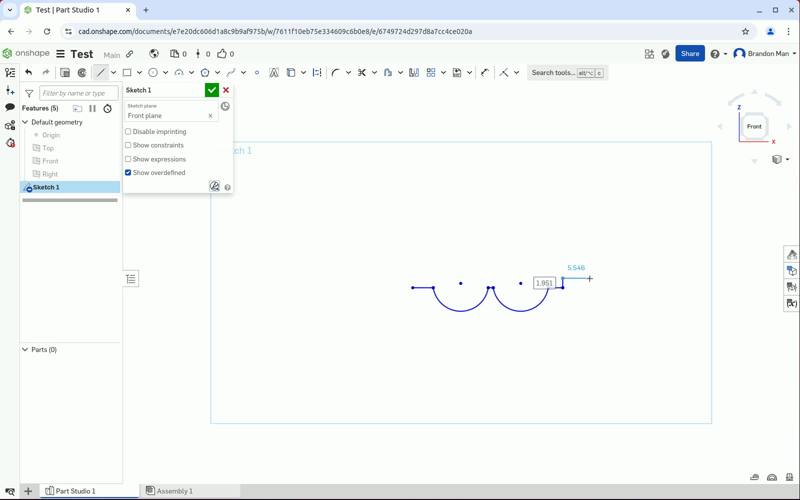
mouse_move(548, 278)
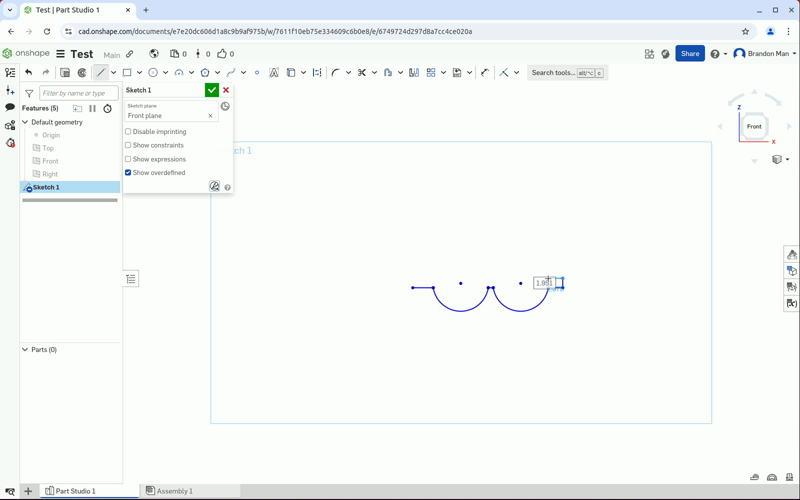
click(548, 278)
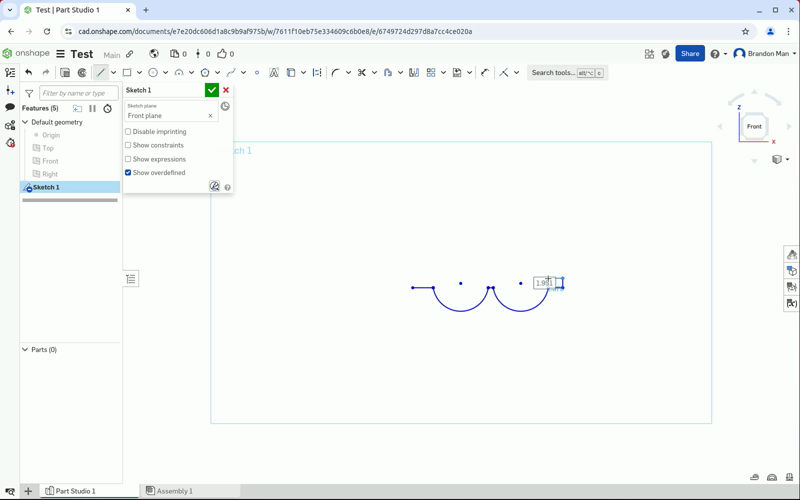
key_up(shift)
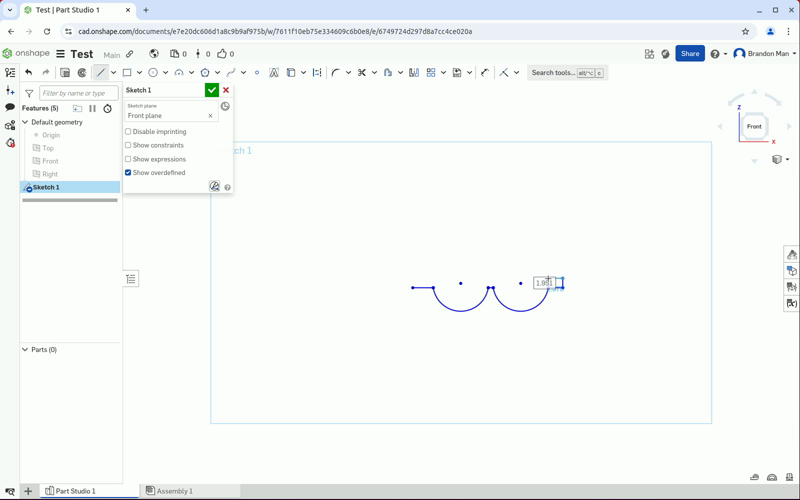
key(esc)
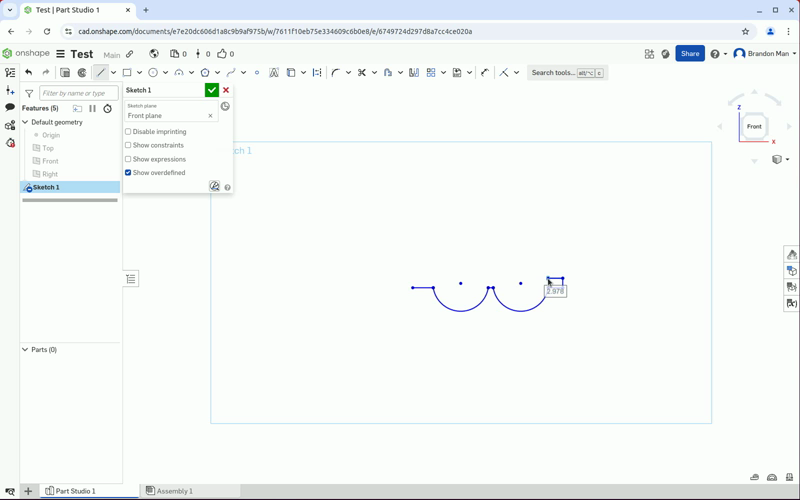
key(a)
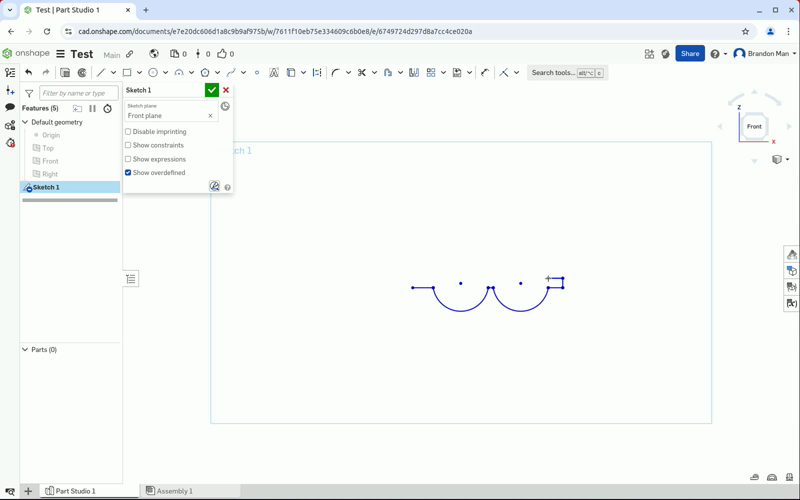
mouse_move(548, 278)
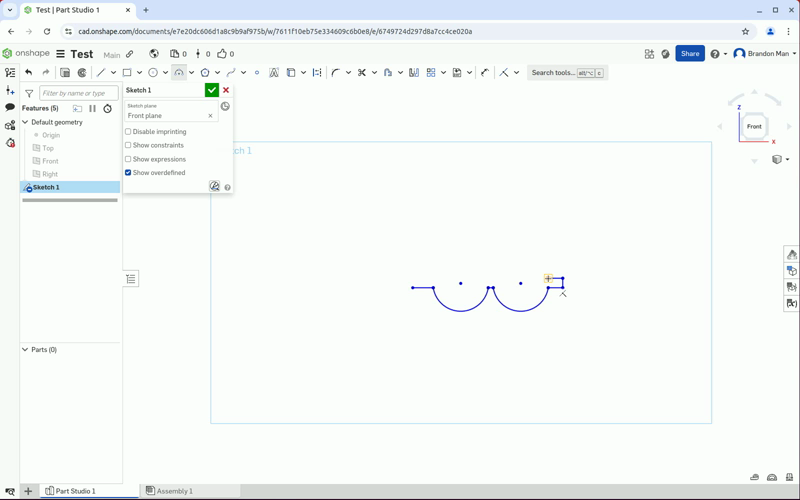
click(548, 278)
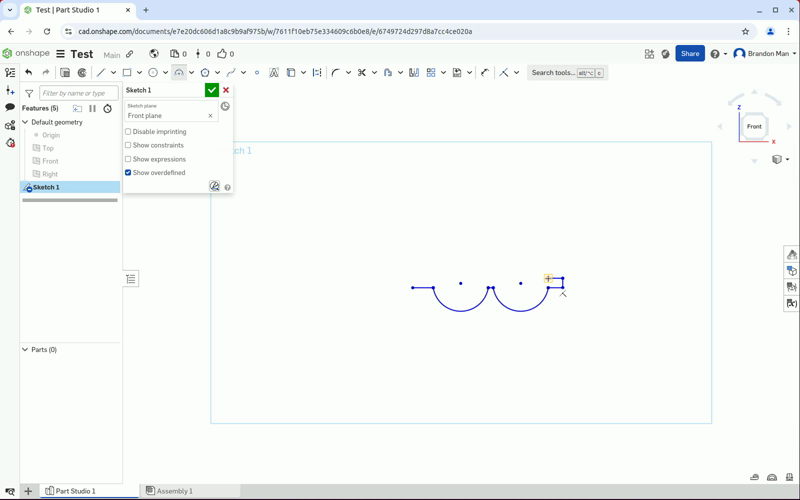
key_down(shift)
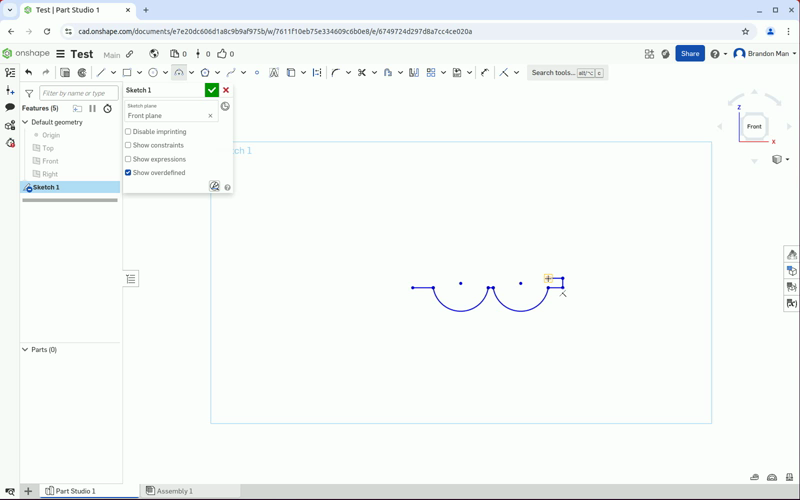
mouse_move(493, 278)
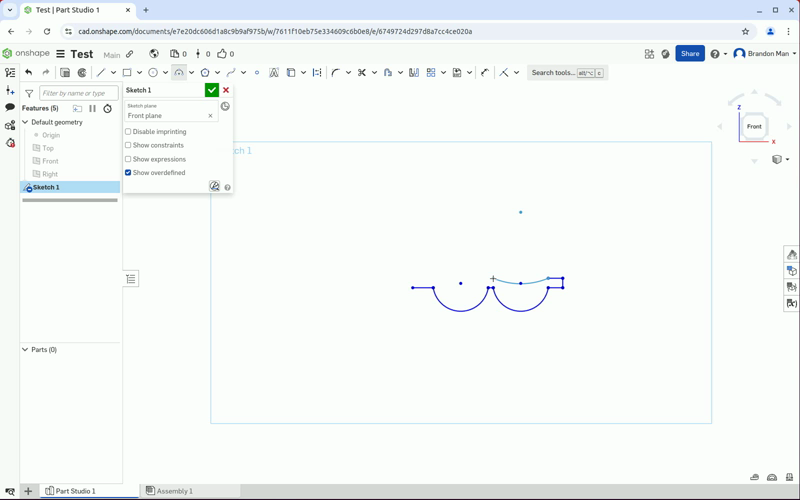
click(493, 278)
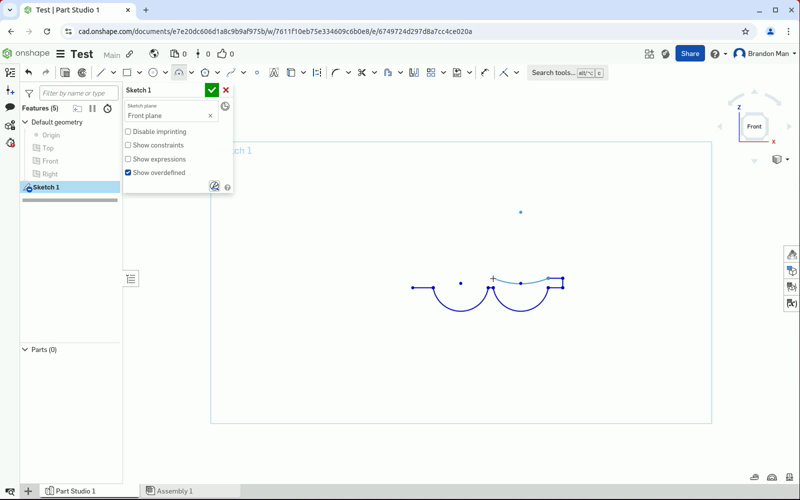
mouse_move(520, 254)
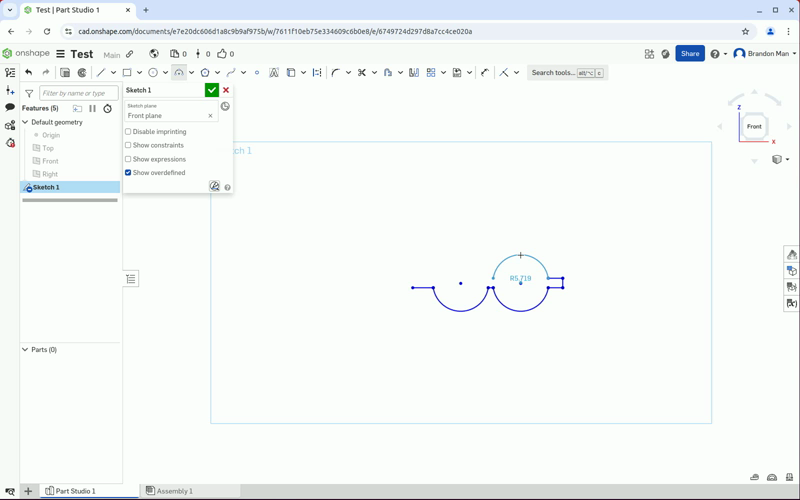
click(520, 254)
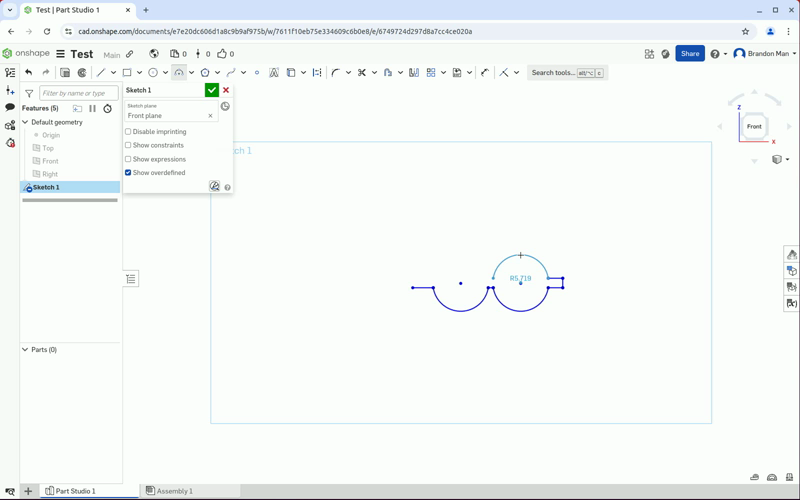
key_up(shift)
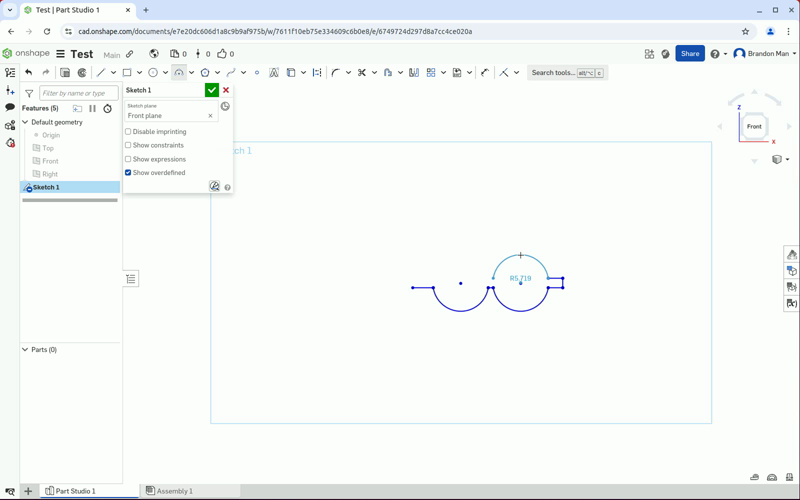
key(esc)
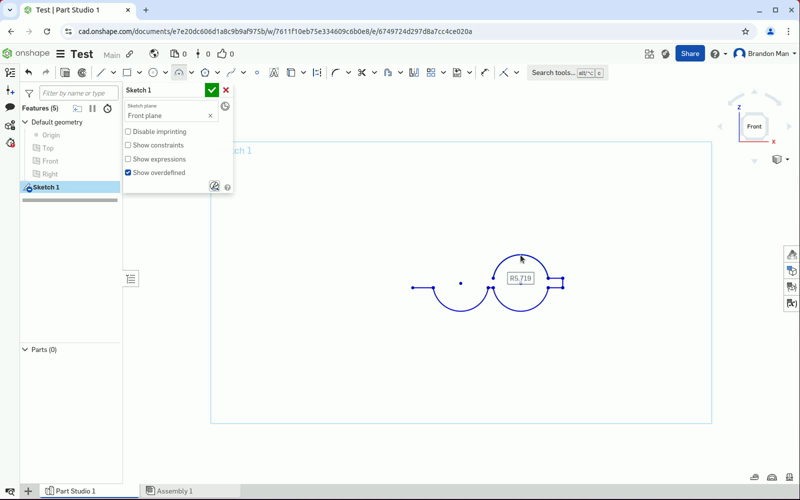
key(l)
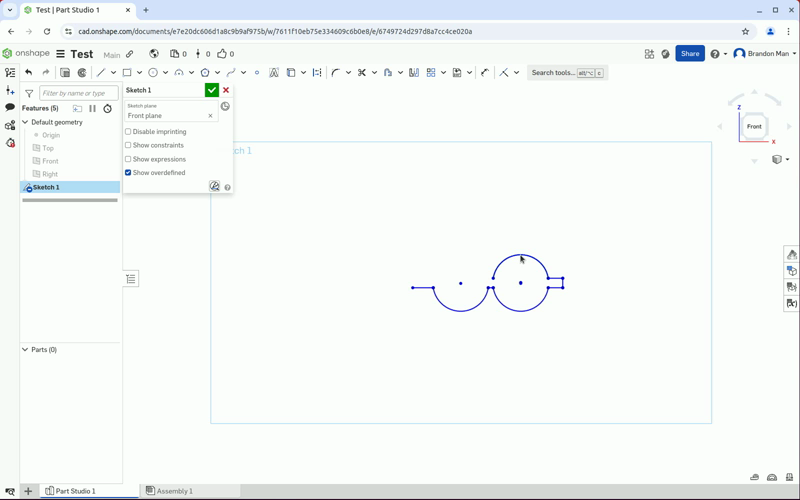
mouse_move(493, 278)
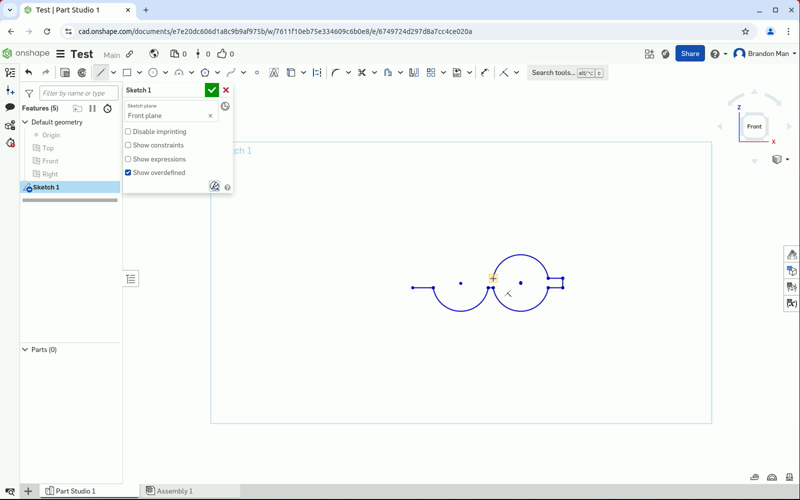
click(493, 278)
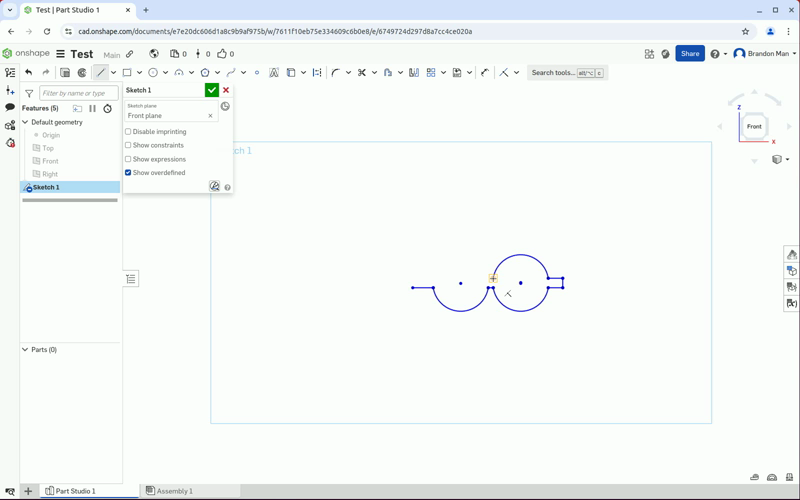
key_down(shift)
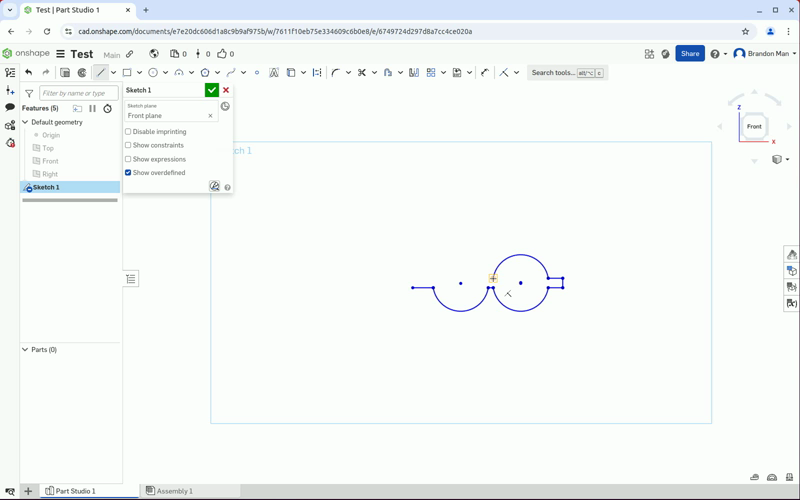
mouse_move(523, 278)
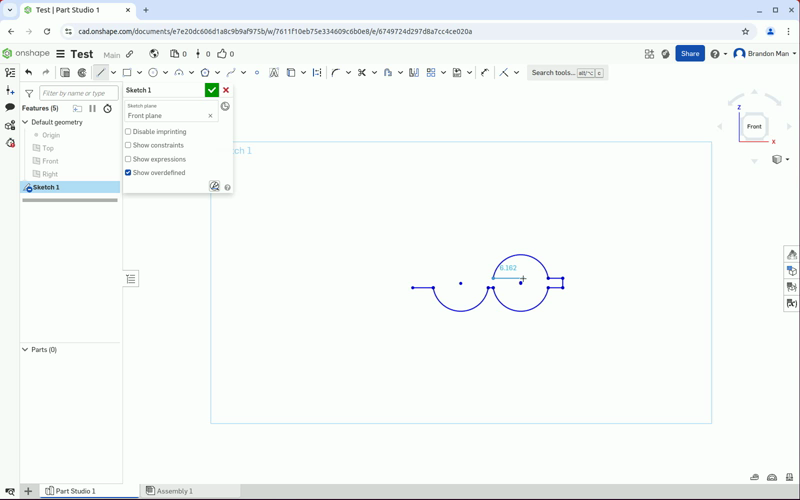
mouse_move(488, 278)
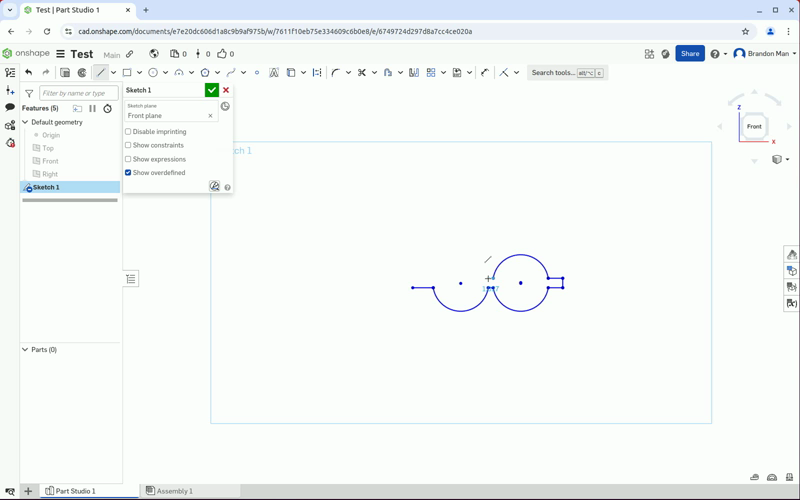
scroll(6)
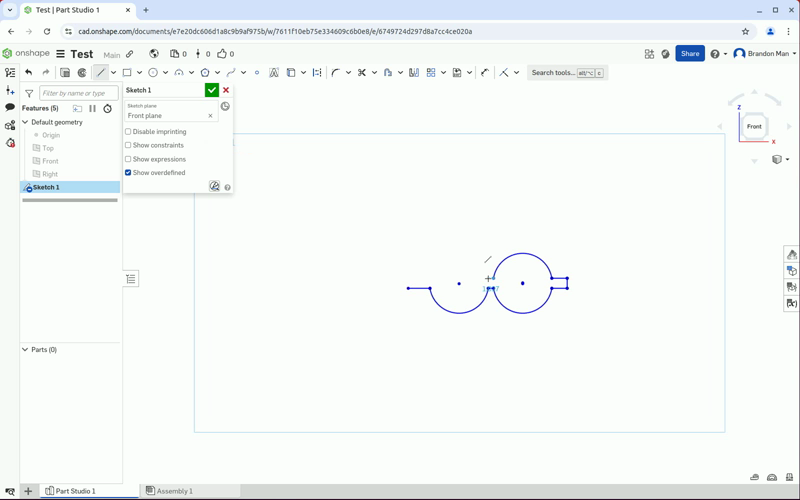
scroll(6)
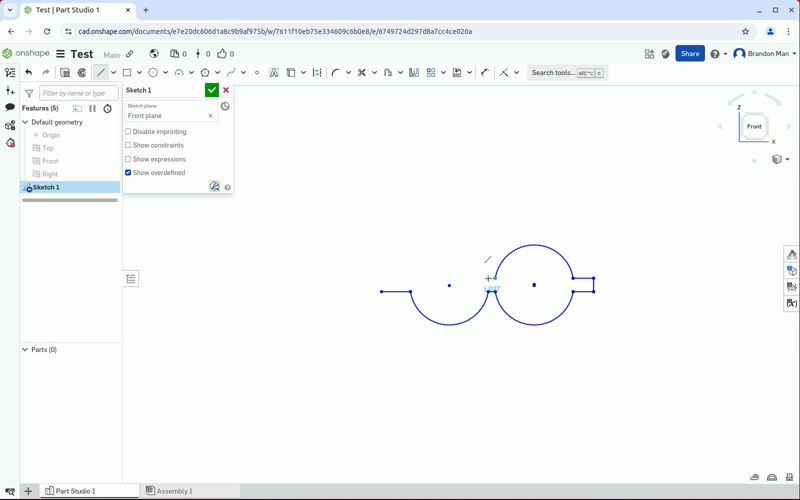
scroll(6)
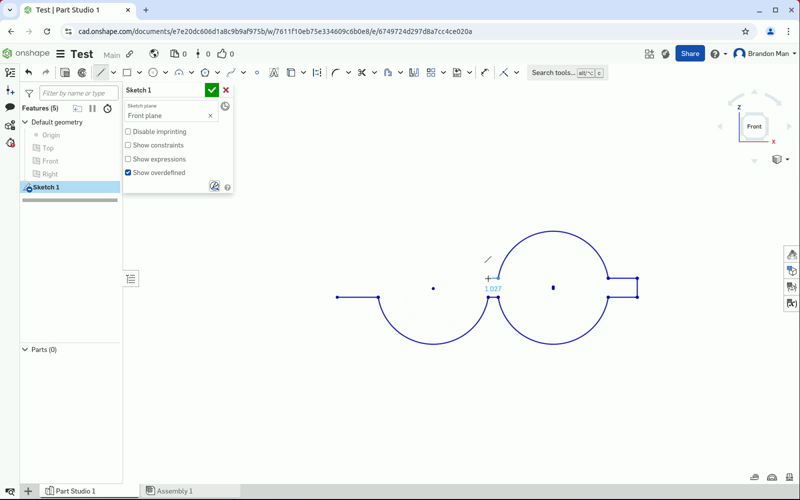
scroll(6)
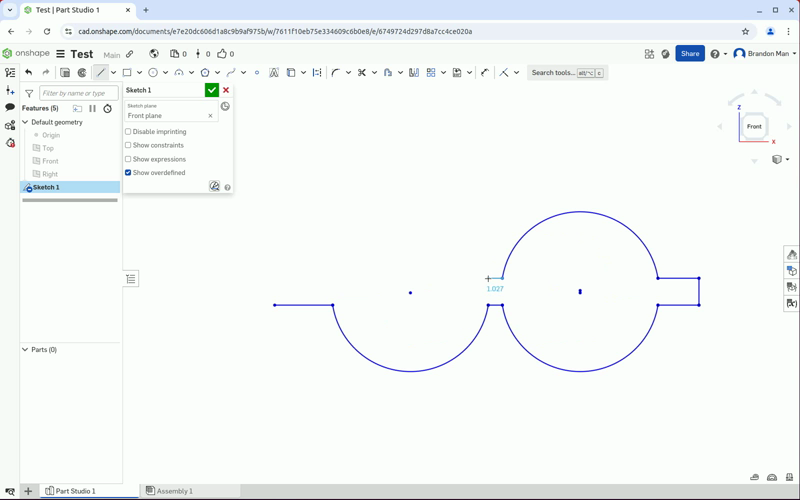
scroll(6)
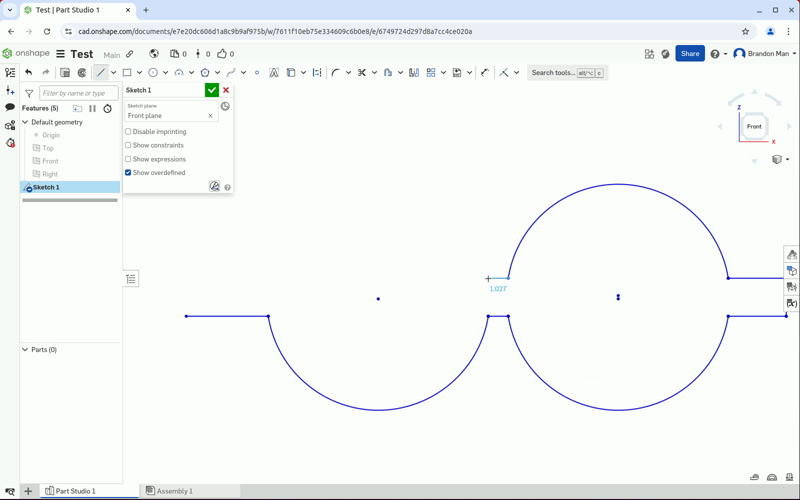
scroll(6)
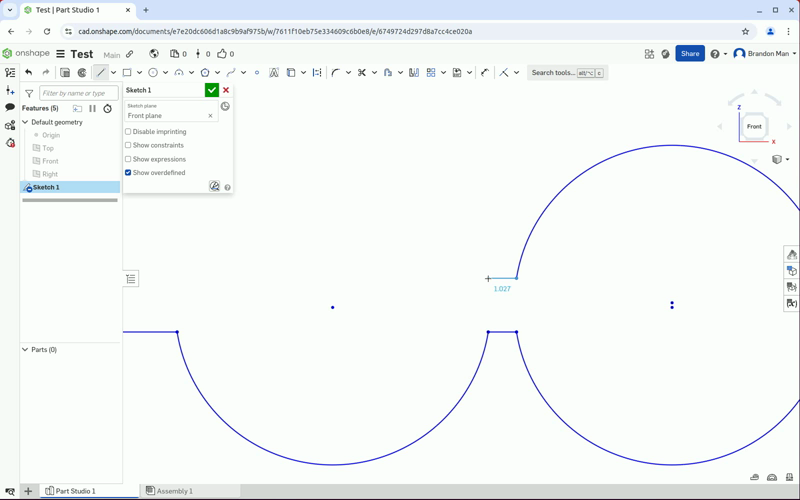
scroll(6)
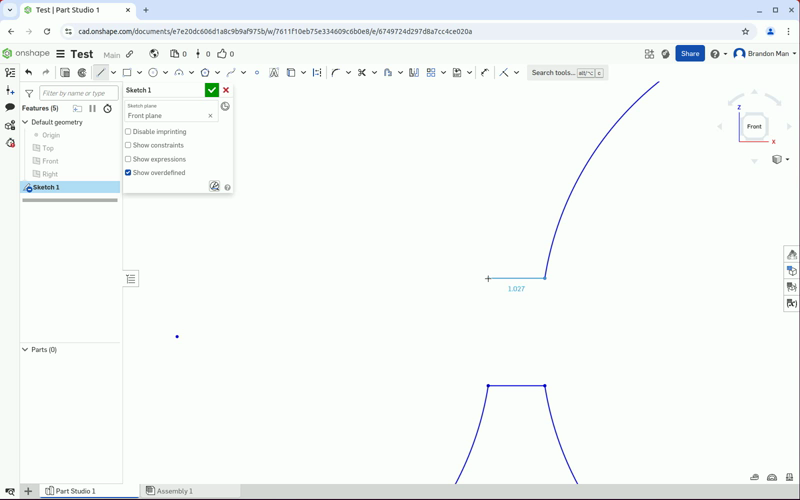
click(488, 278)
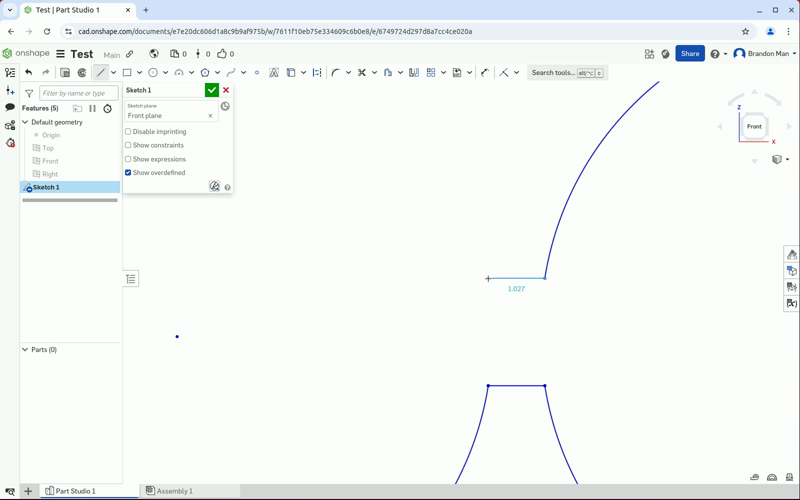
scroll(-6)
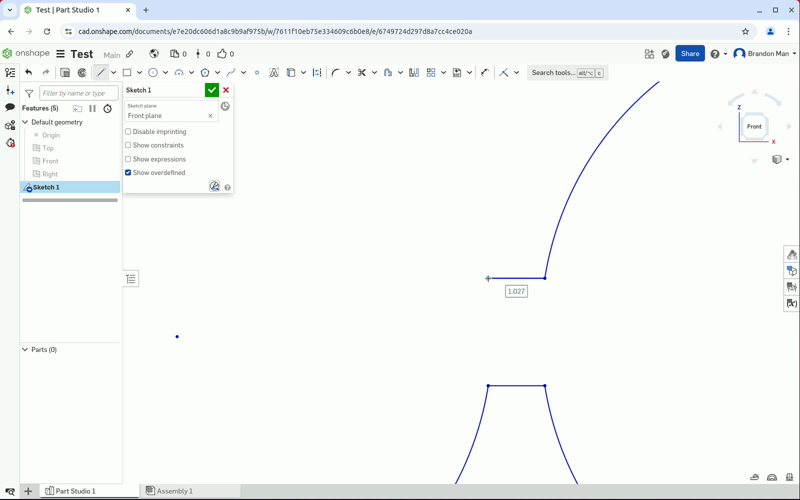
scroll(-6)
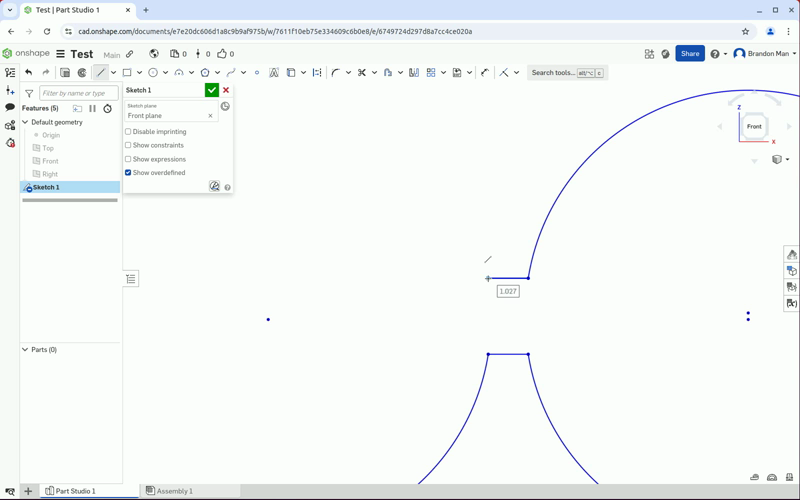
scroll(-6)
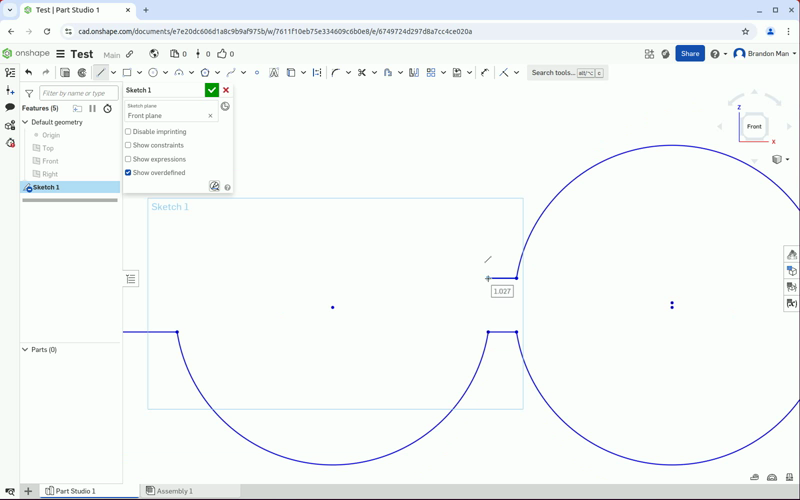
scroll(-6)
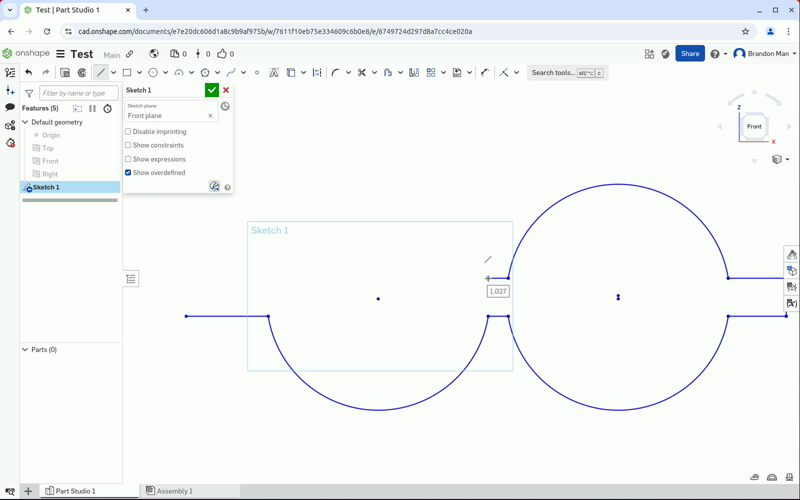
scroll(-6)
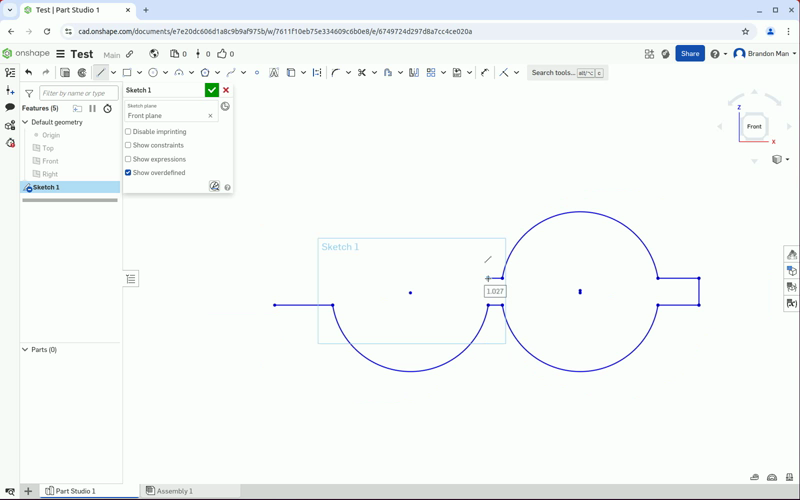
scroll(-6)
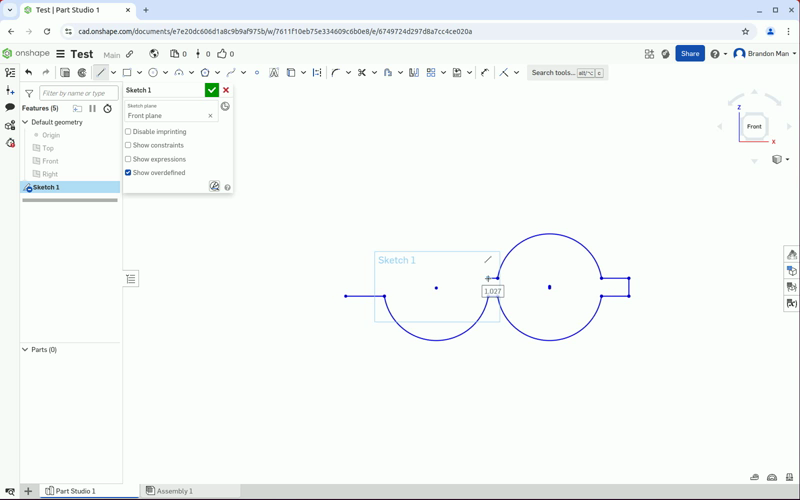
scroll(-6)
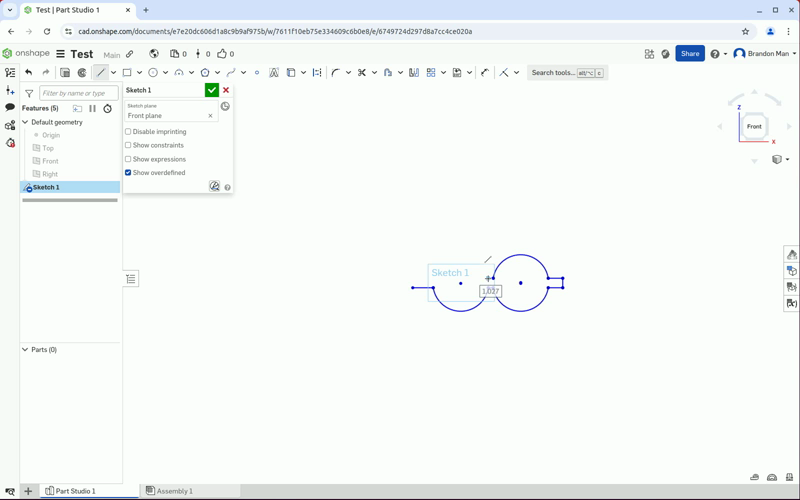
key_up(shift)
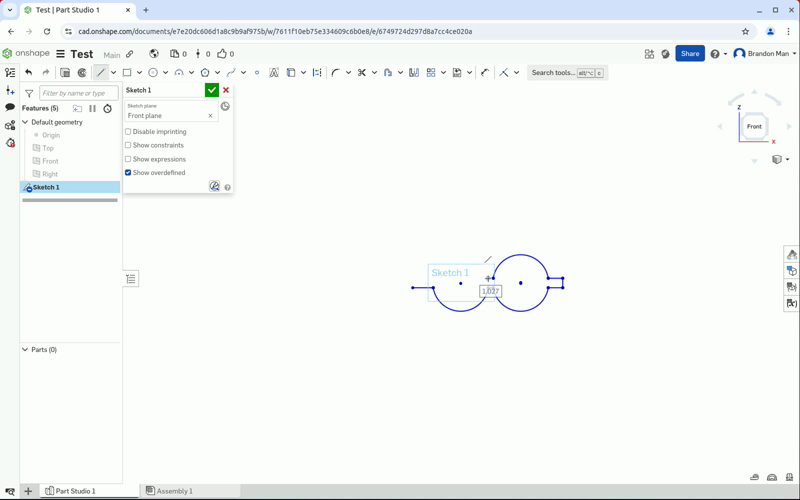
key(esc)
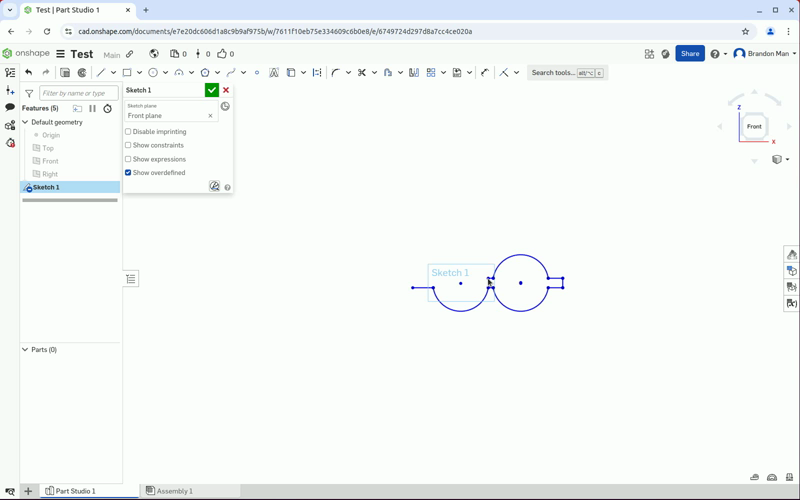
key(a)
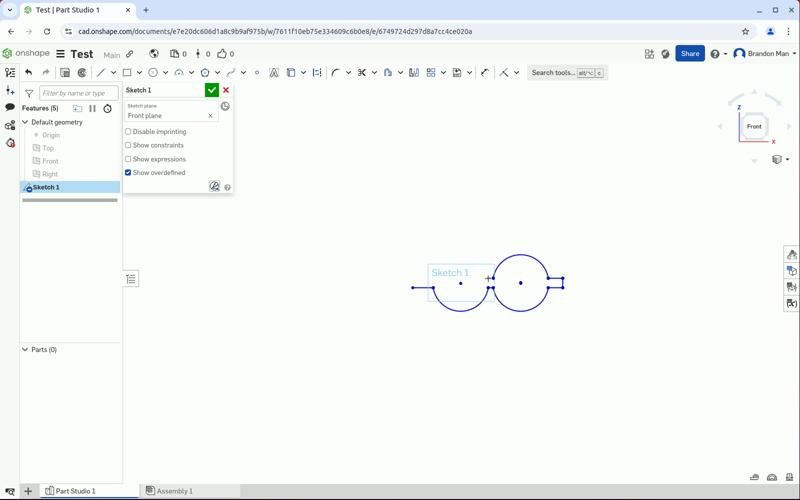
mouse_move(488, 278)
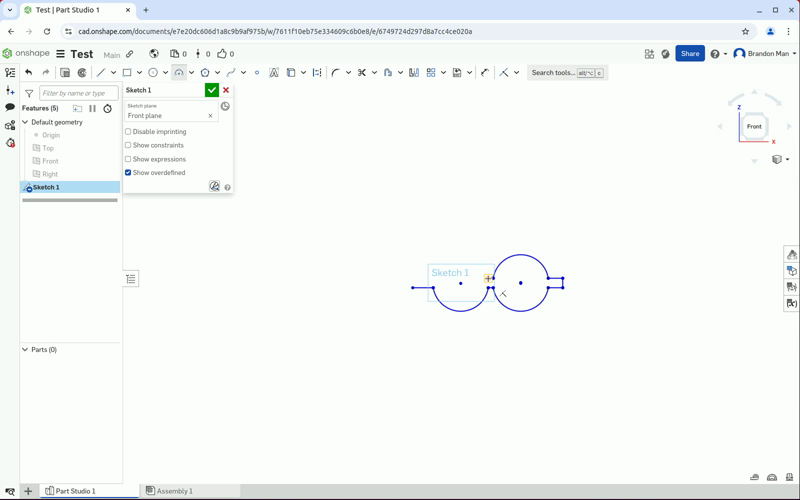
click(488, 278)
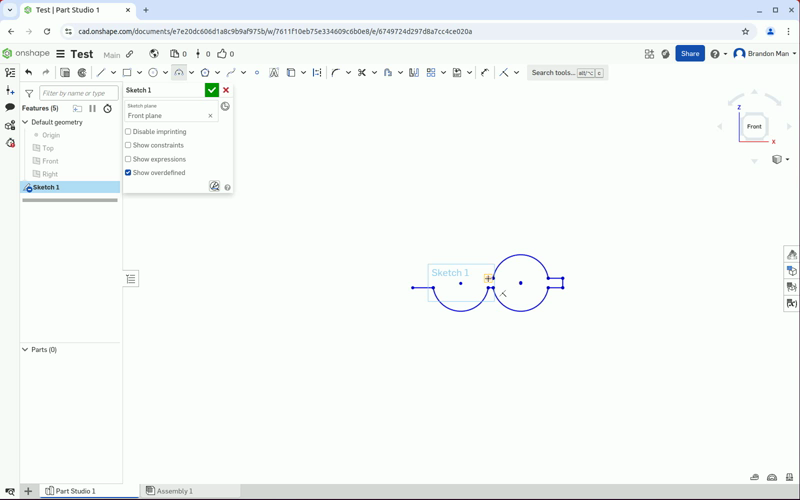
key_down(shift)
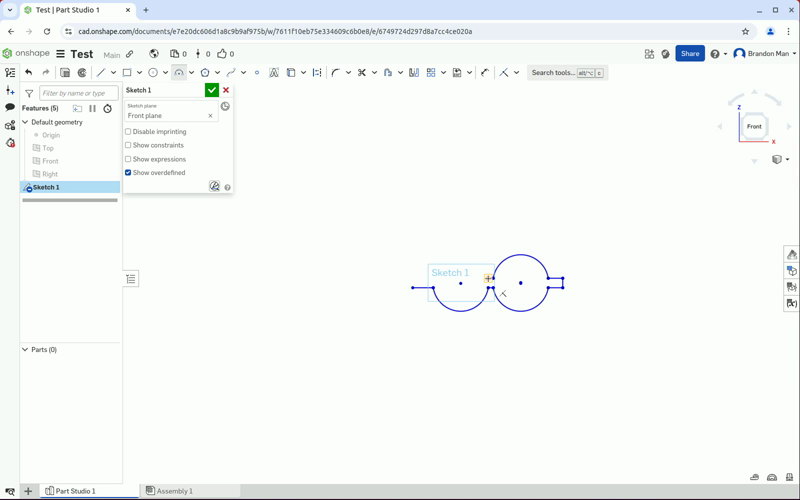
mouse_move(433, 278)
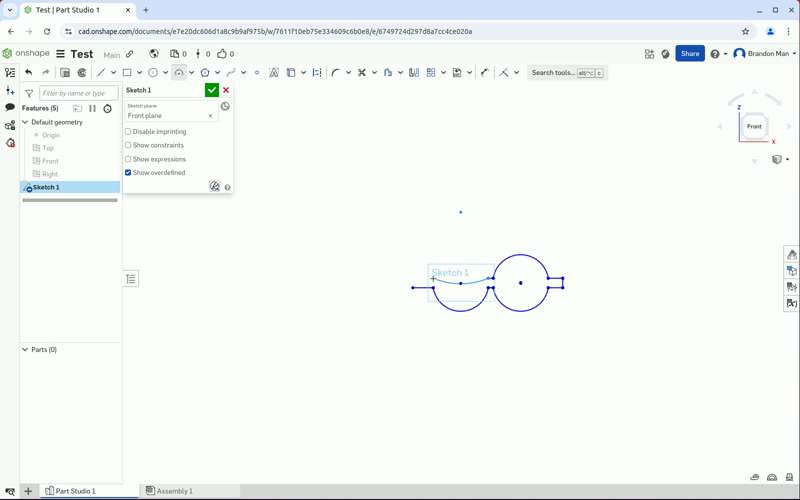
click(433, 278)
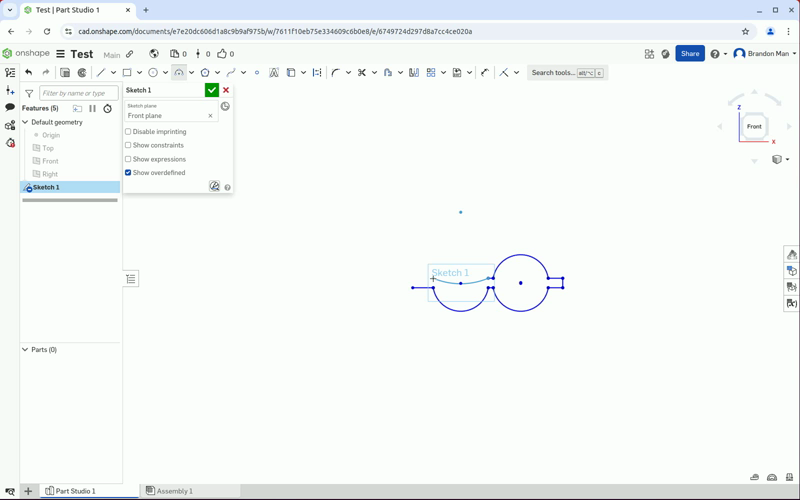
mouse_move(460, 254)
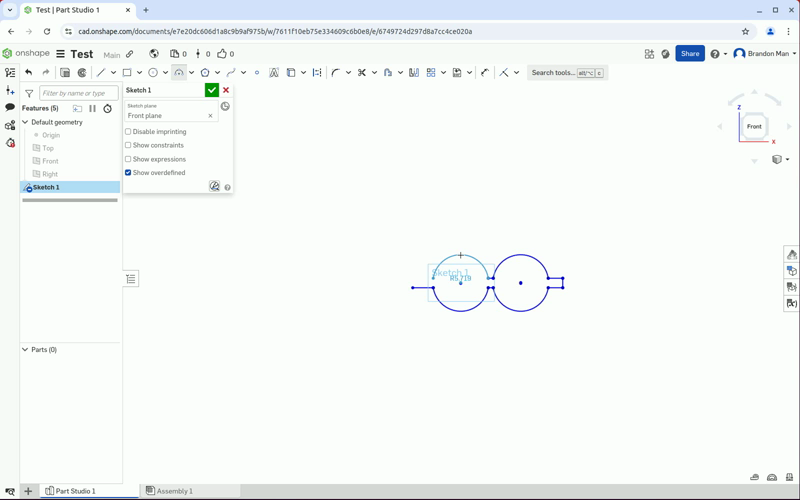
click(460, 254)
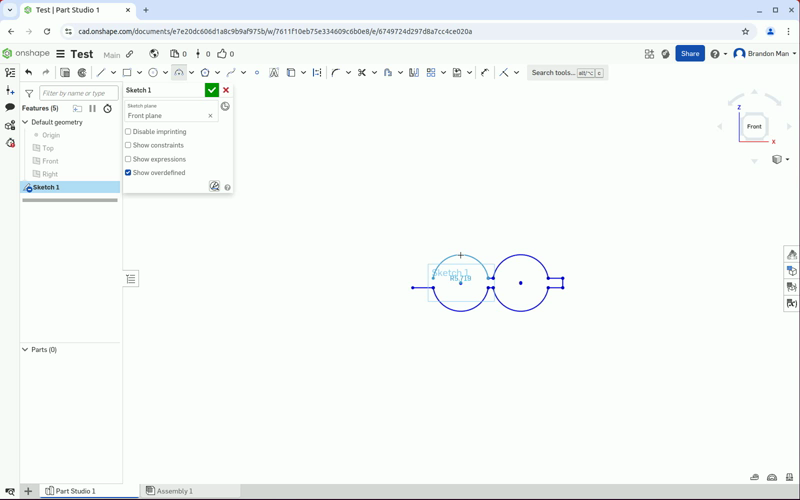
key_up(shift)
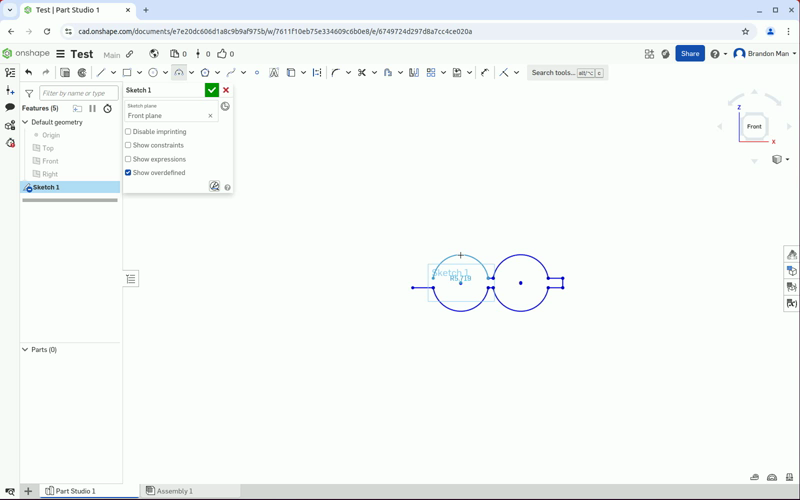
key(esc)
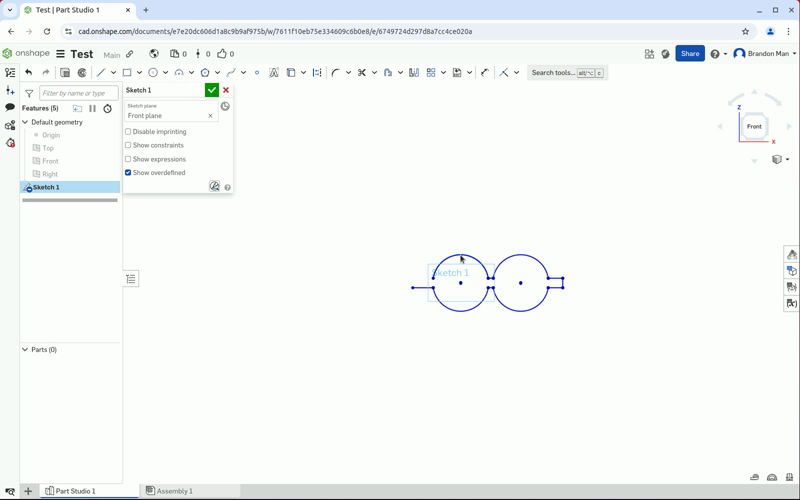
key(l)
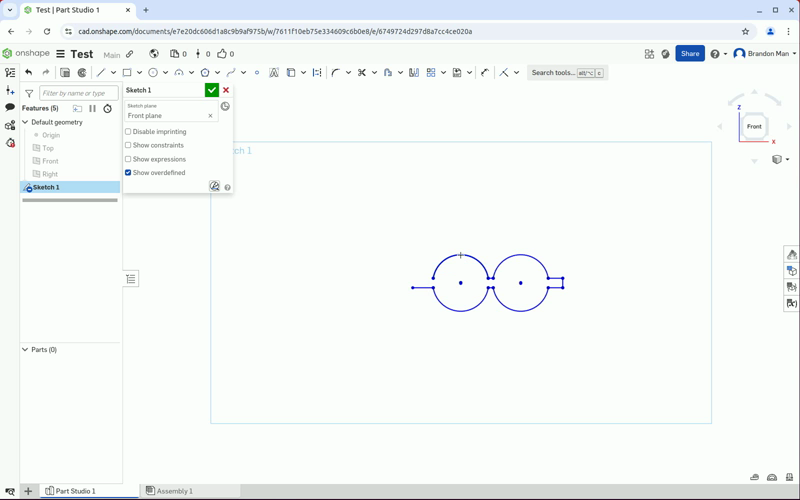
mouse_move(433, 278)
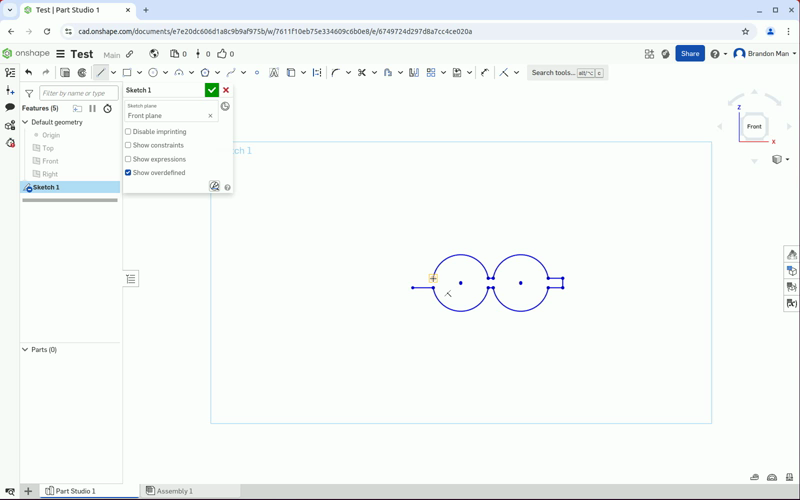
click(433, 278)
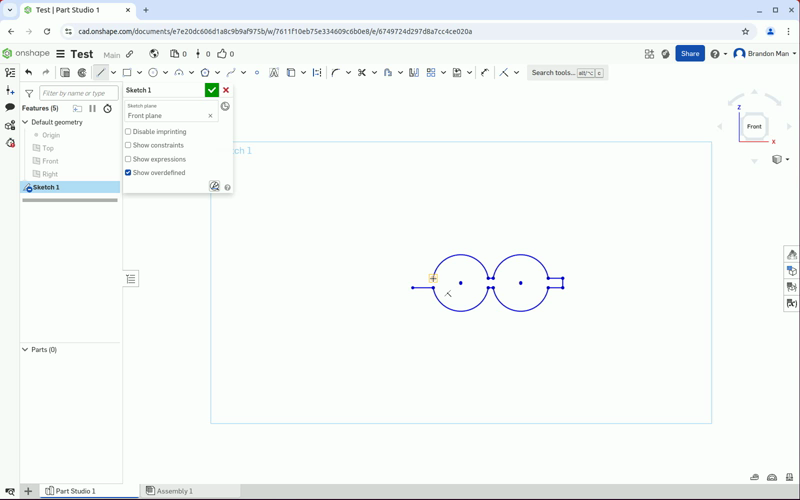
key_down(shift)
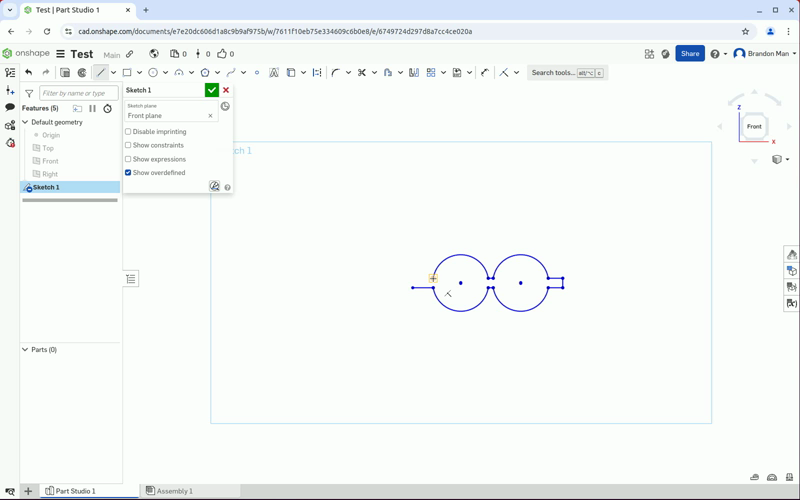
mouse_move(463, 278)
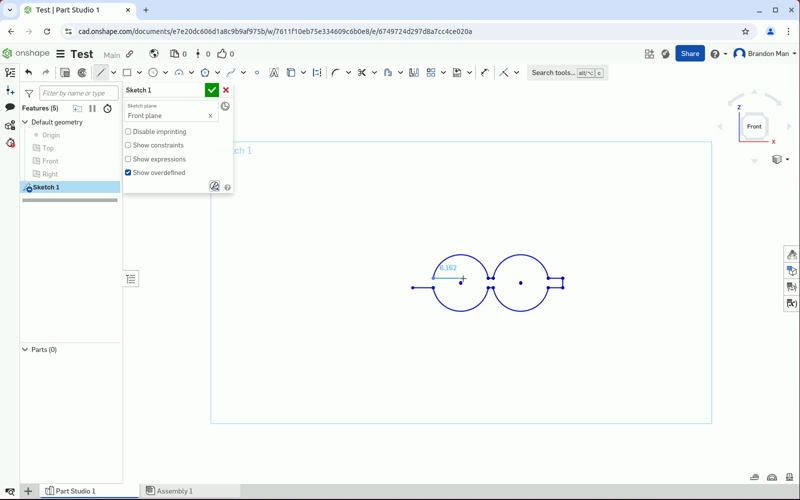
mouse_move(412, 278)
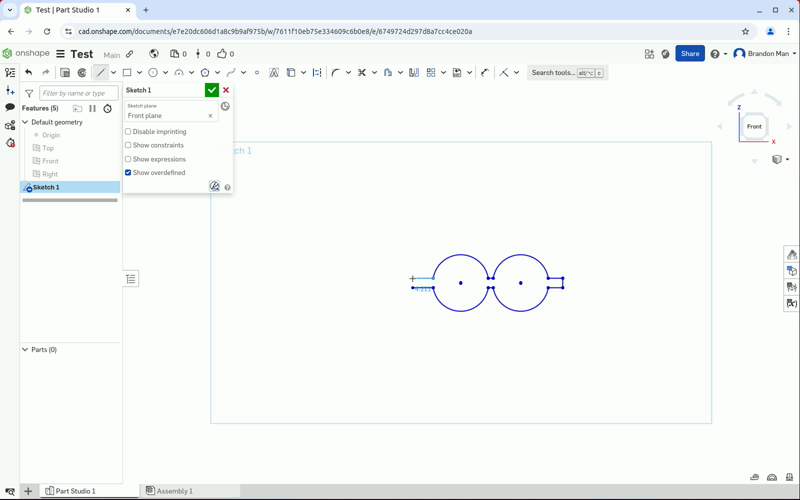
click(412, 278)
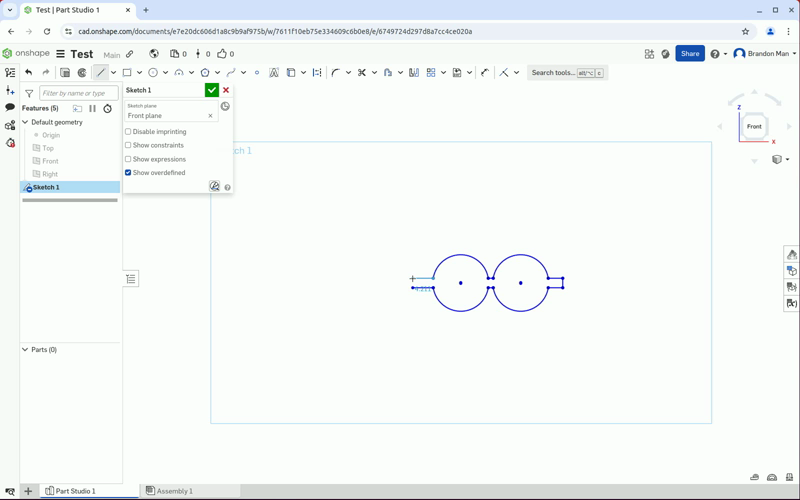
key_up(shift)
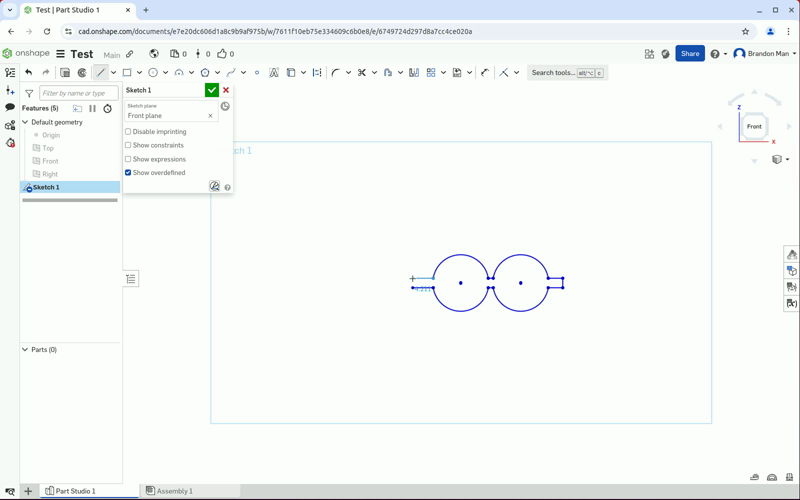
mouse_move(442, 278)
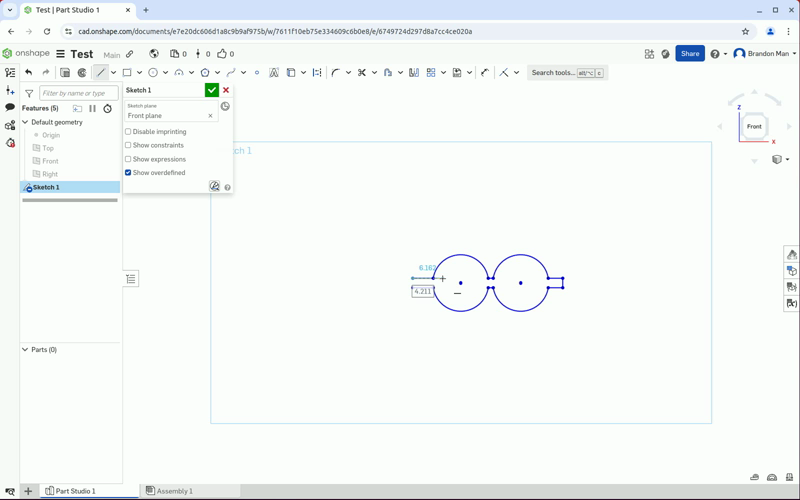
key_down(shift)
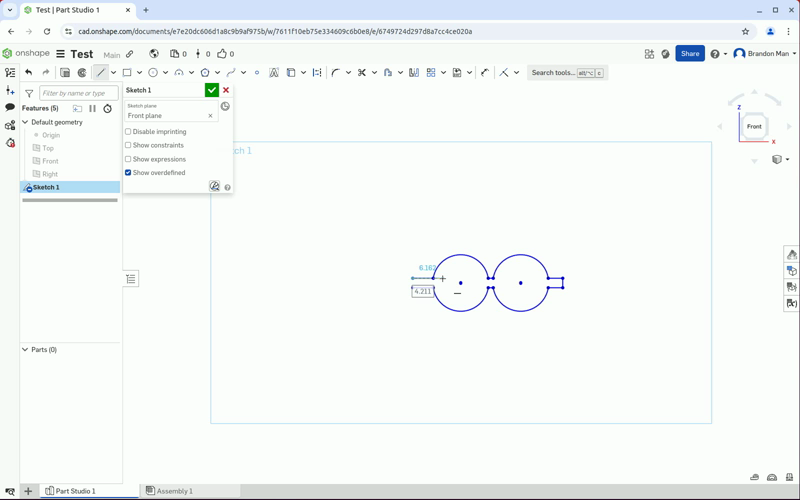
mouse_move(412, 287)
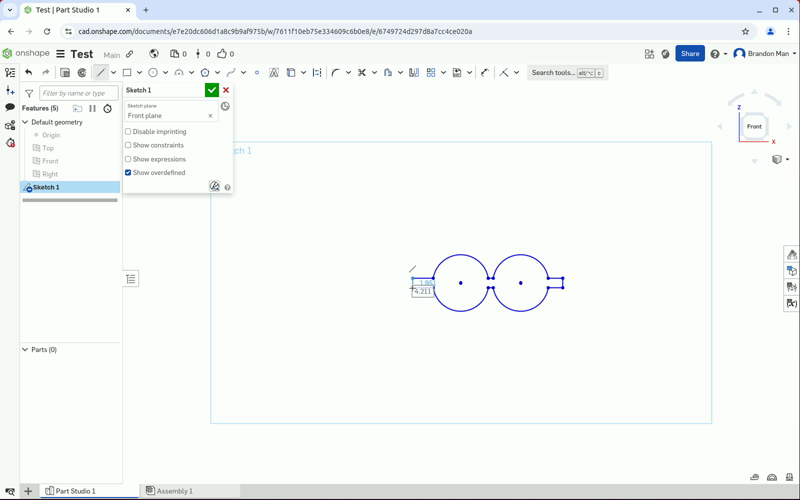
key_up(shift)
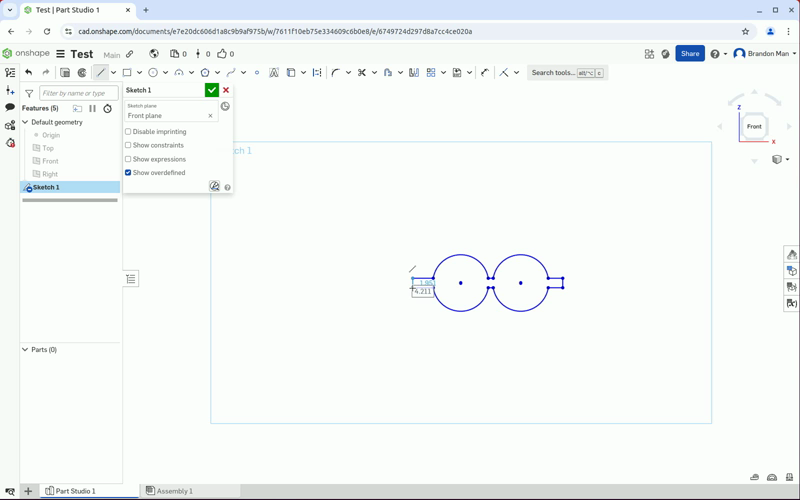
click(412, 287)
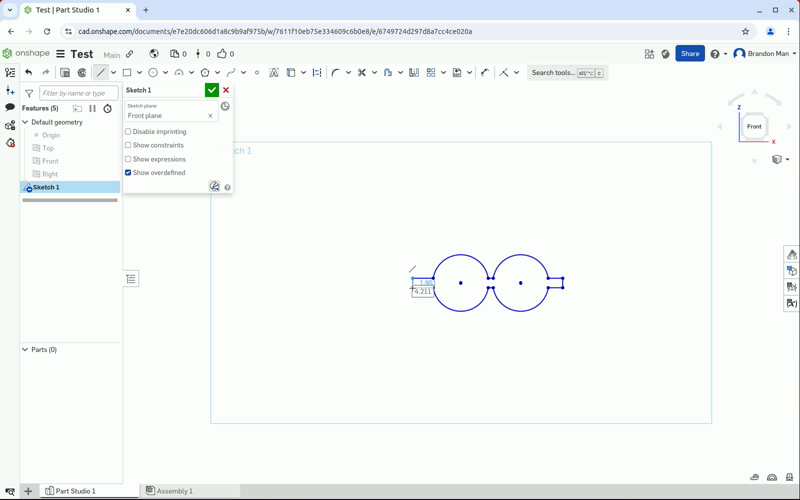
key(esc)
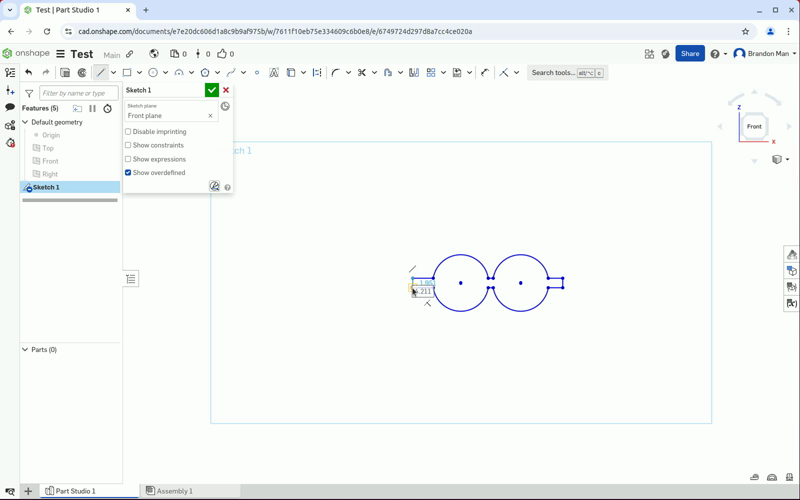
key(c)
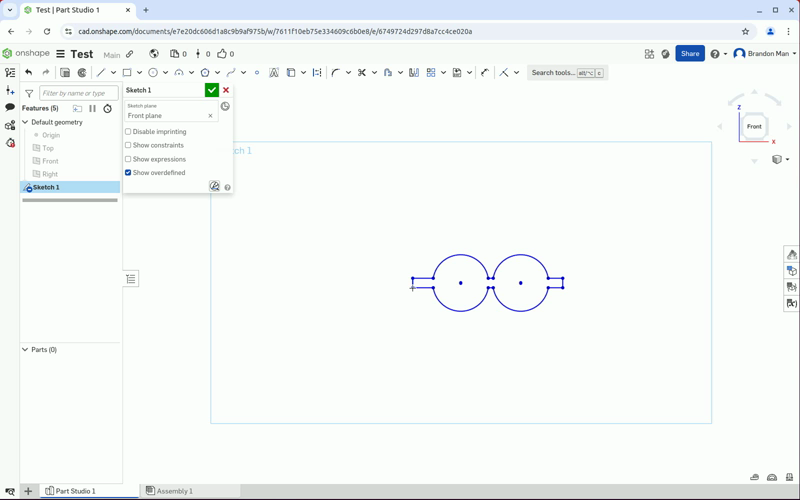
key_down(shift)
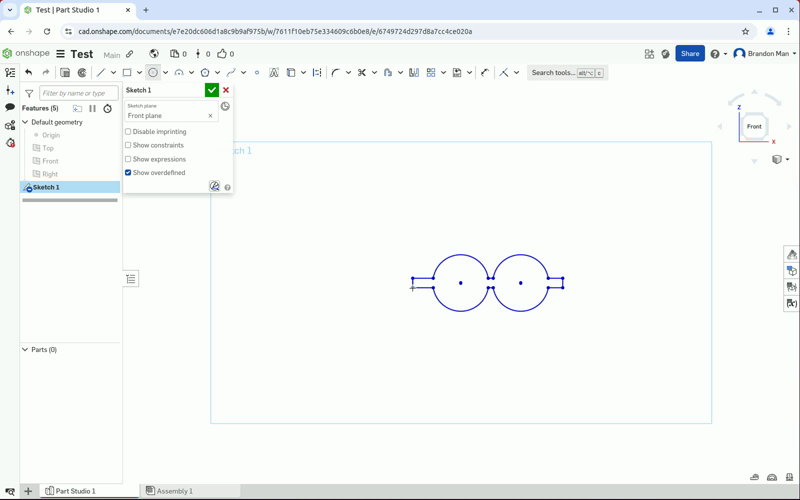
mouse_move(461, 282)
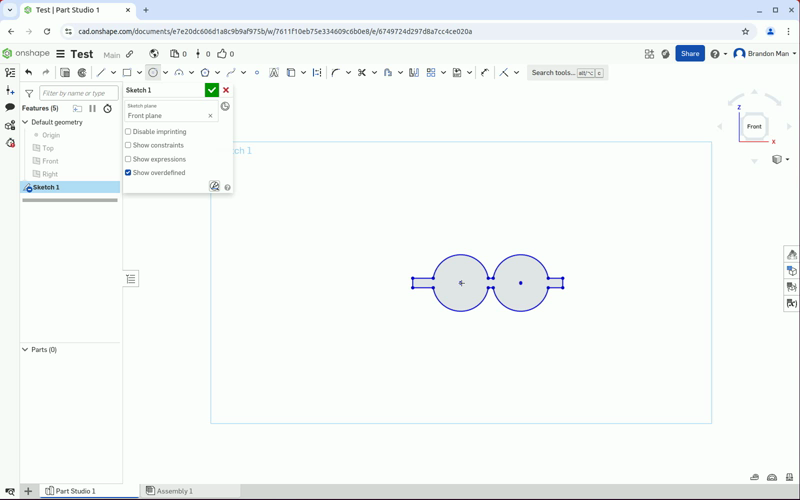
scroll(6)
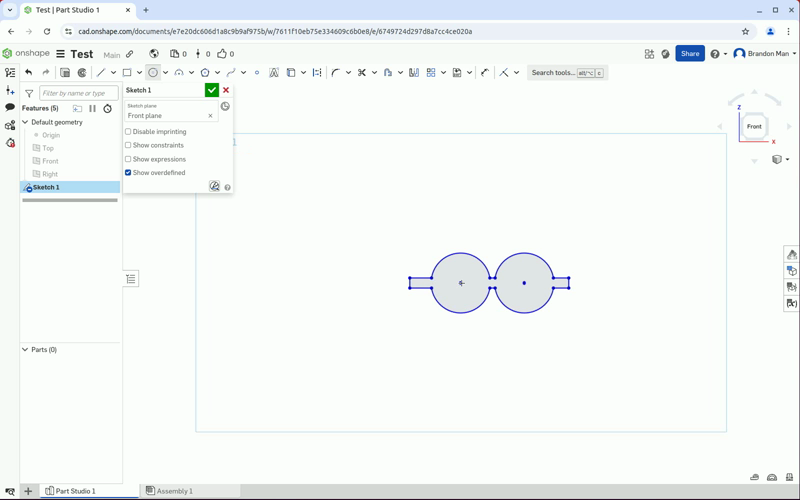
scroll(6)
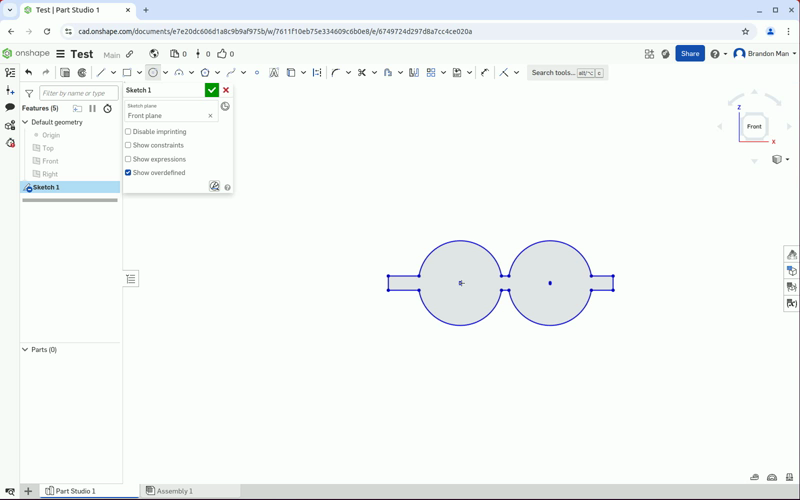
scroll(6)
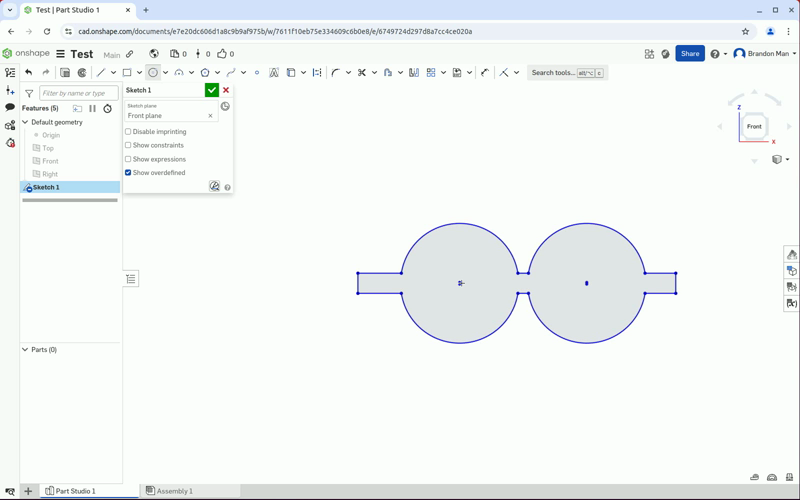
scroll(6)
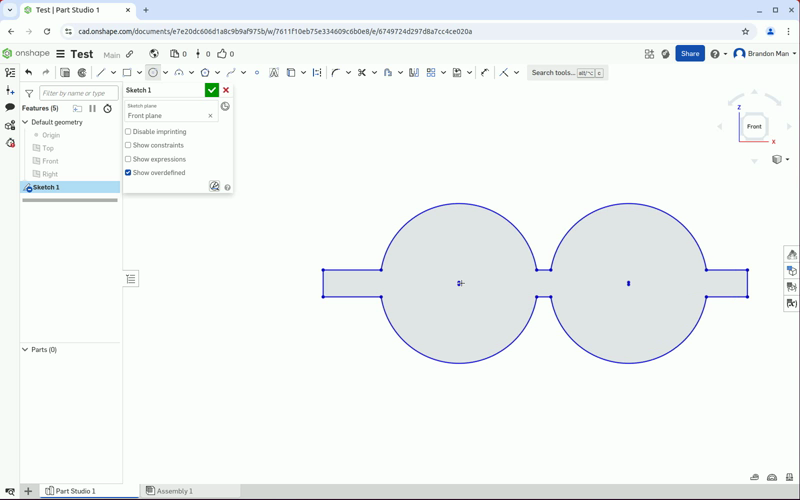
scroll(6)
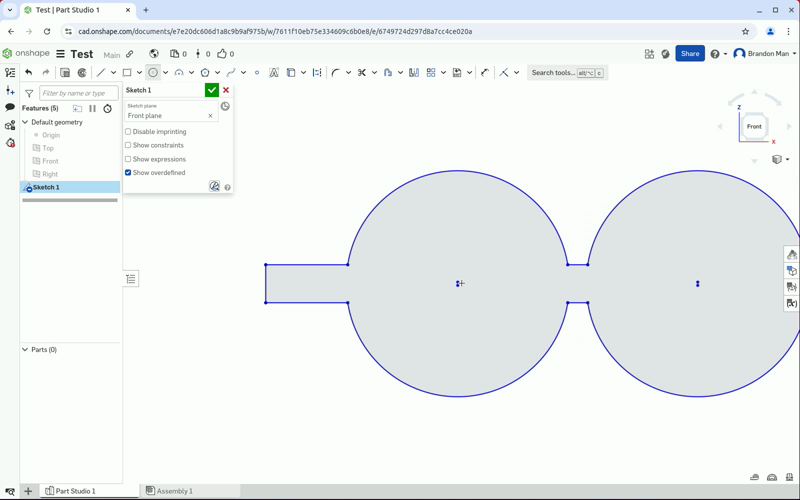
scroll(6)
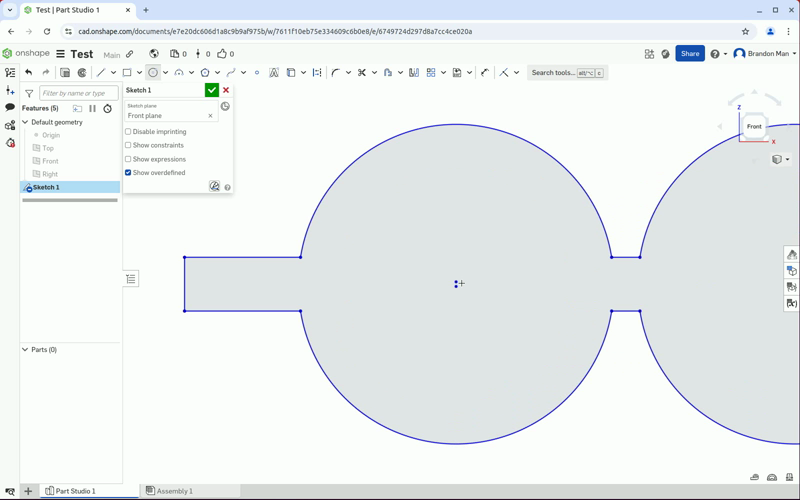
scroll(6)
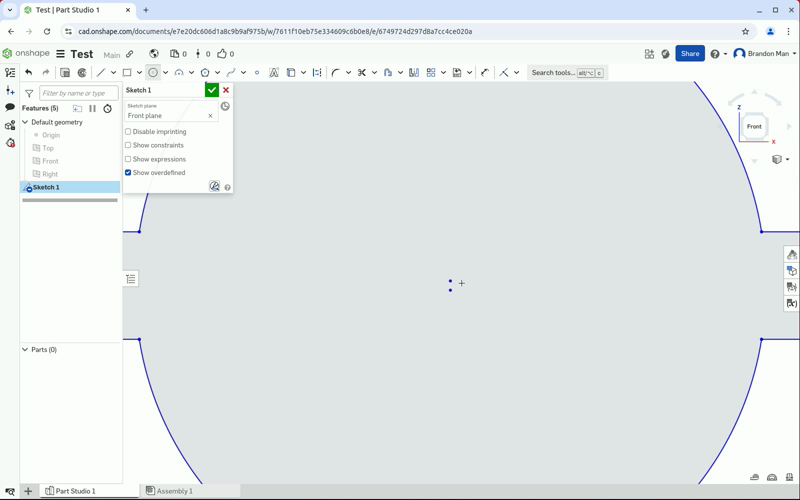
click(461, 282)
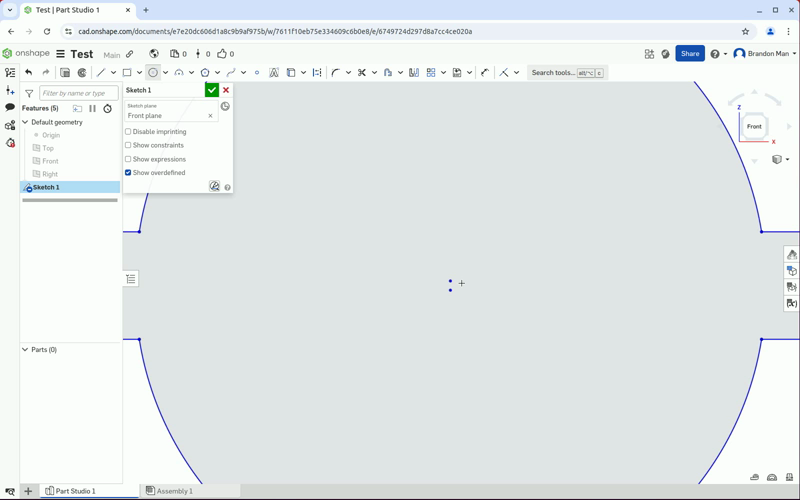
scroll(-6)
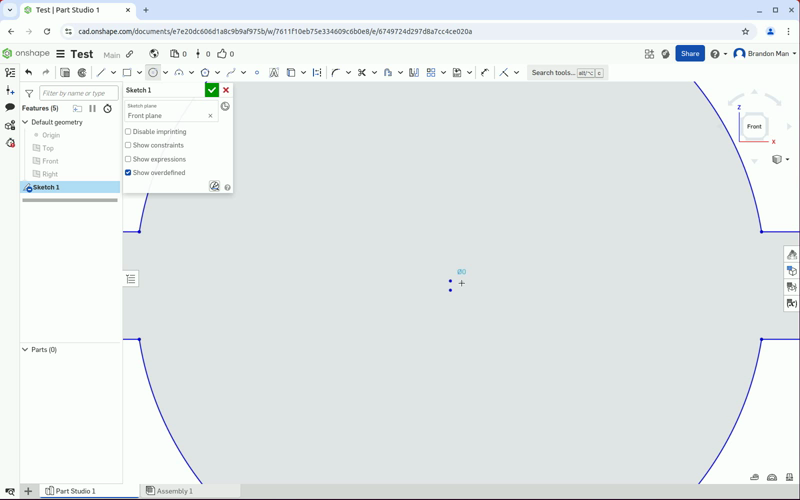
scroll(-6)
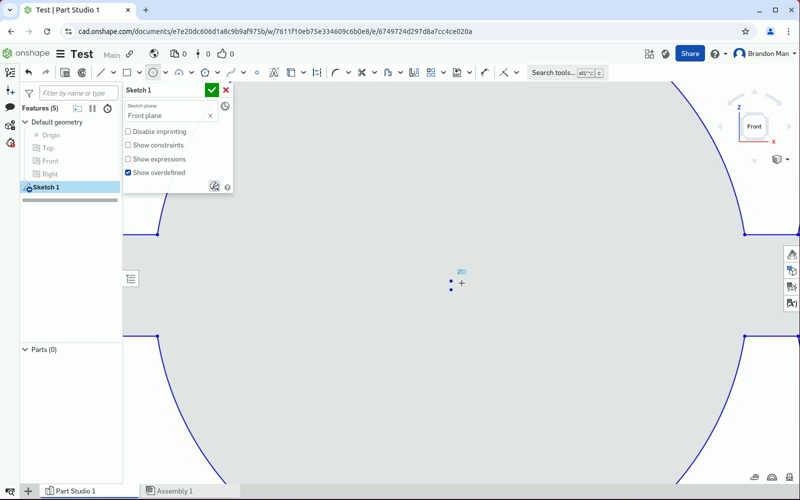
scroll(-6)
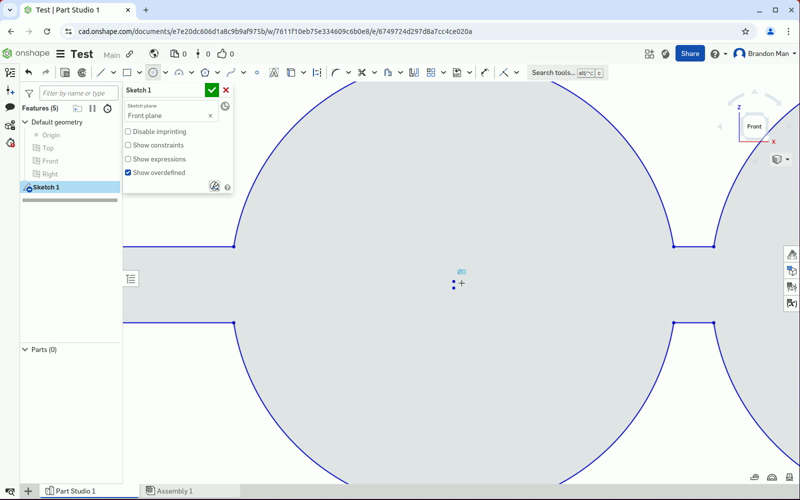
scroll(-6)
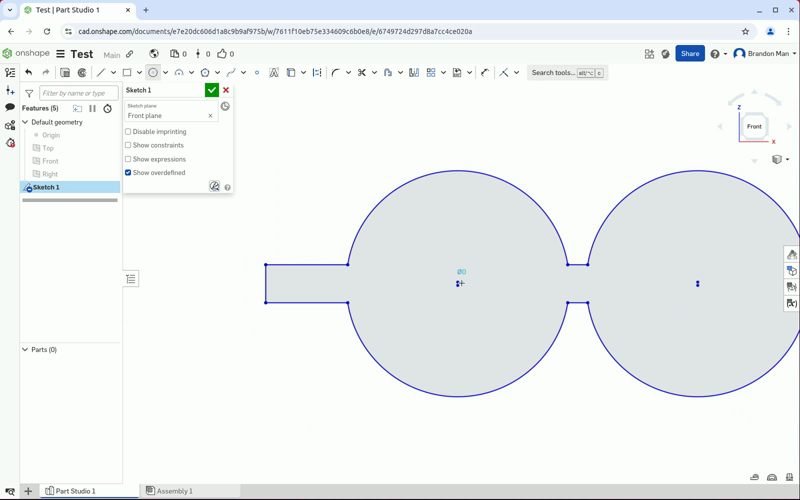
scroll(-6)
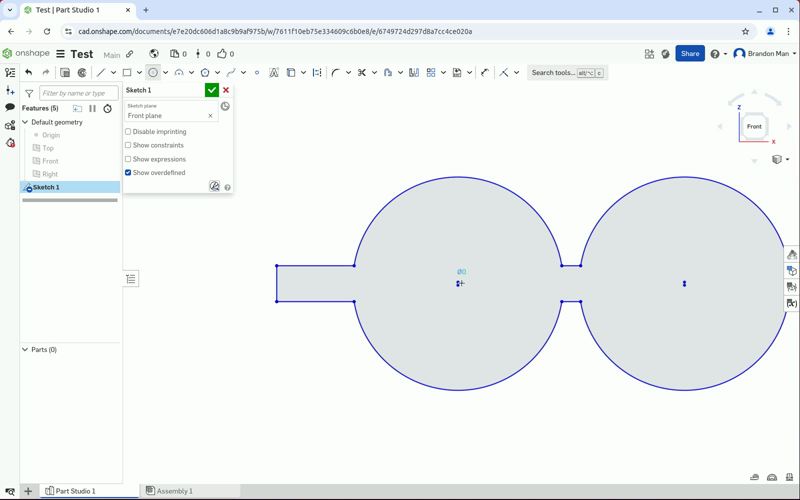
scroll(-6)
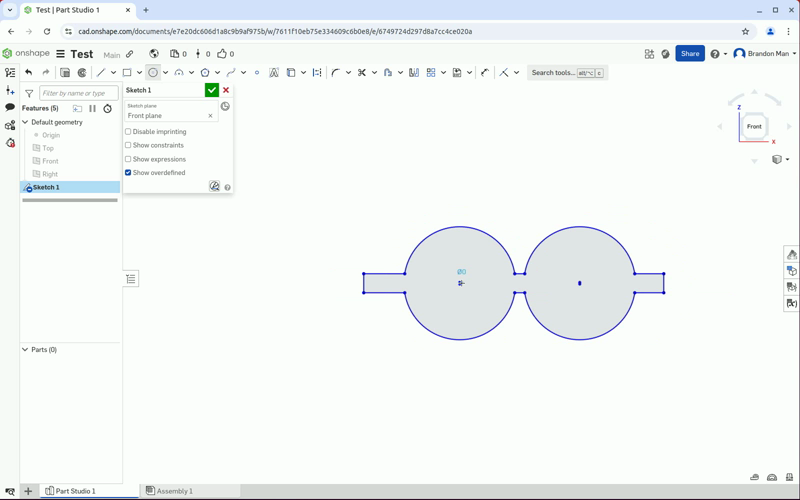
scroll(-6)
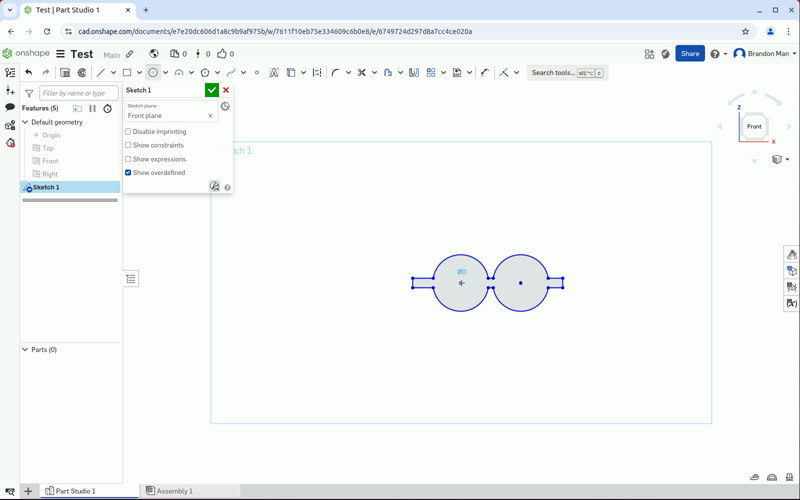
key_up(shift)
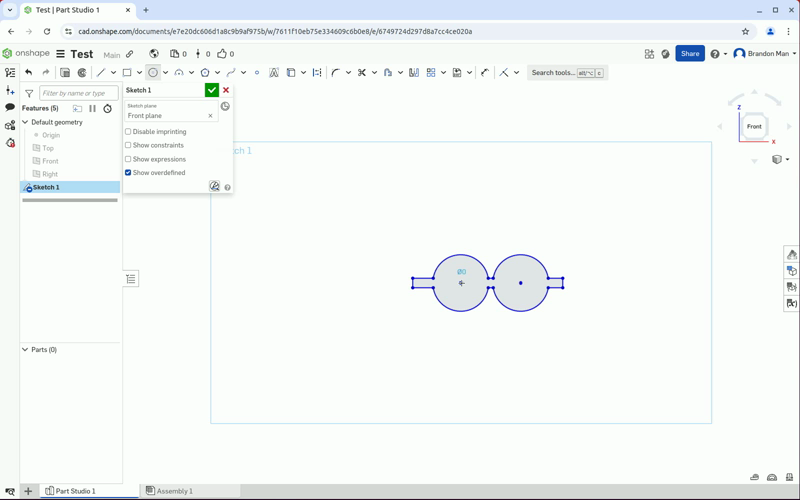
mouse_move(480, 282)
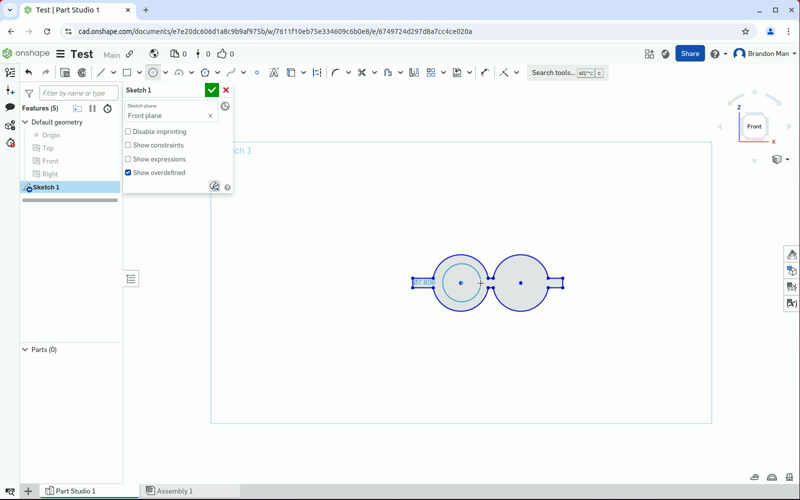
click(480, 282)
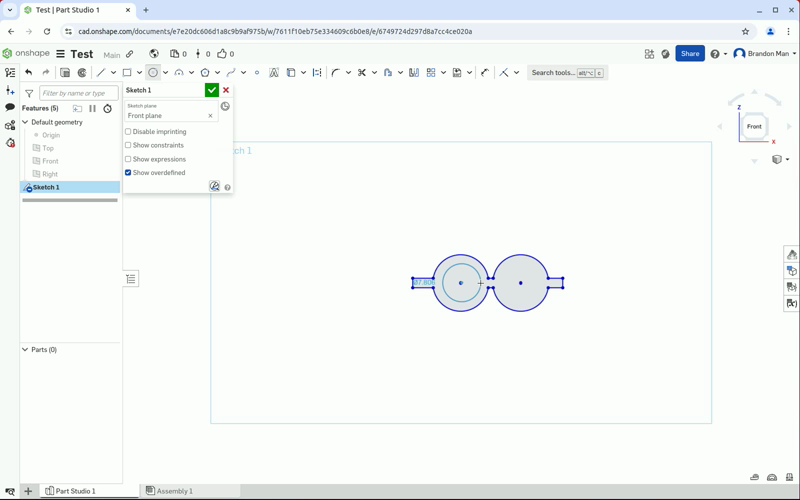
key(esc)
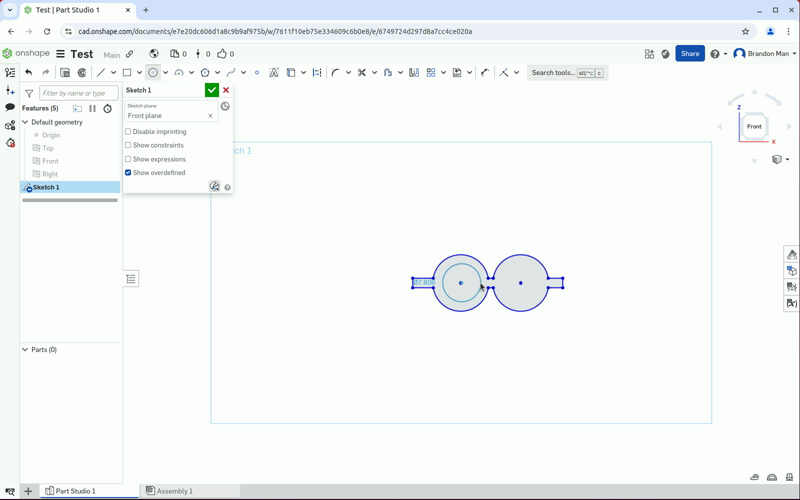
key(c)
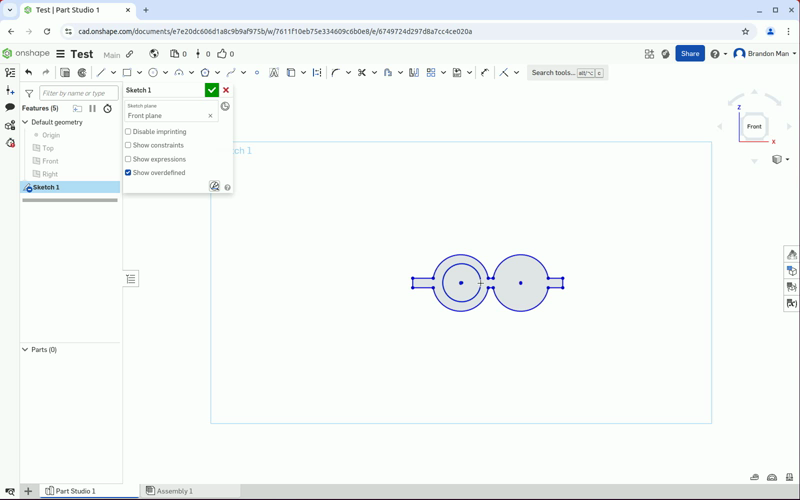
key_down(shift)
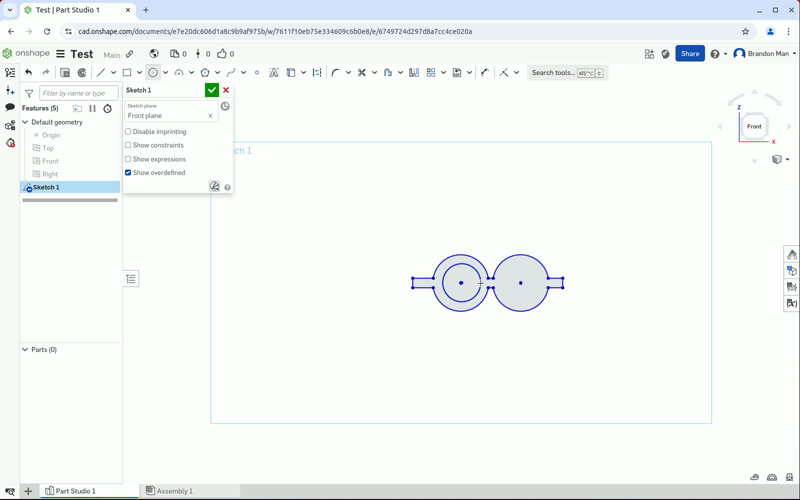
mouse_move(521, 282)
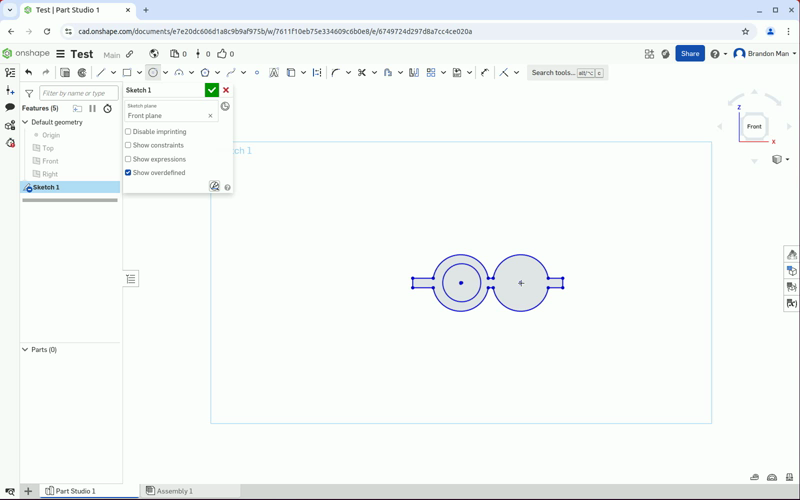
scroll(6)
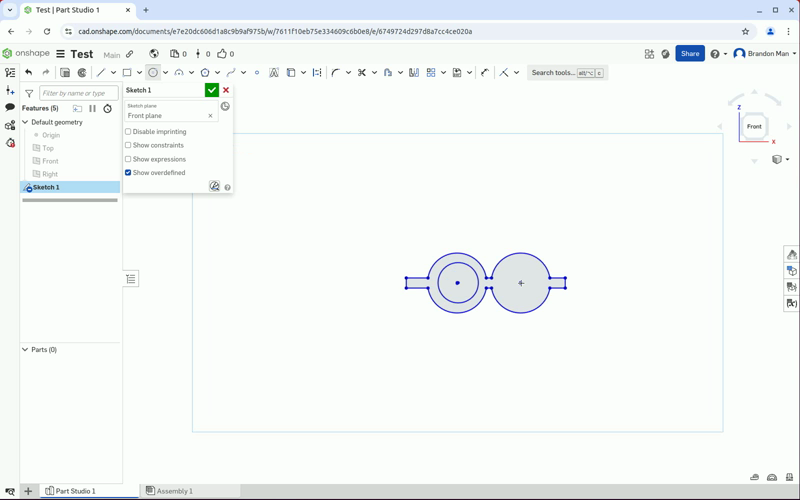
scroll(6)
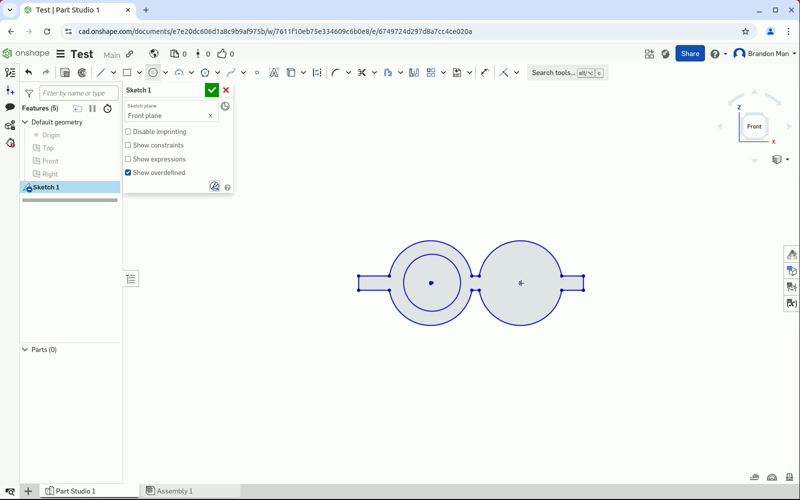
scroll(6)
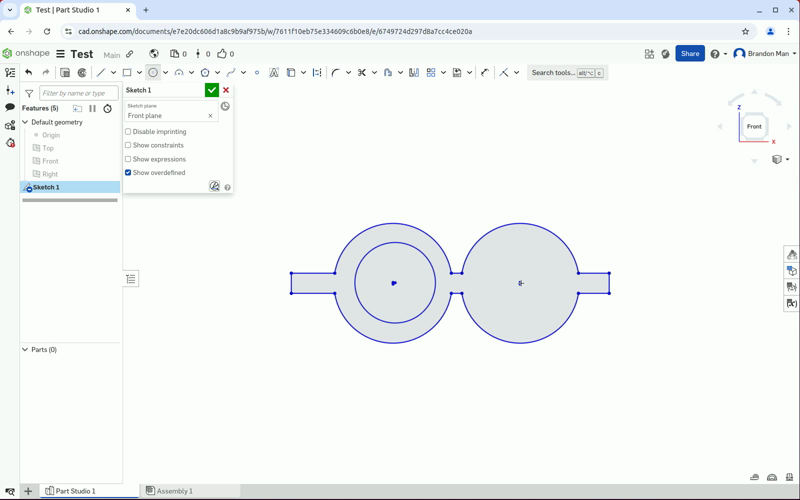
scroll(6)
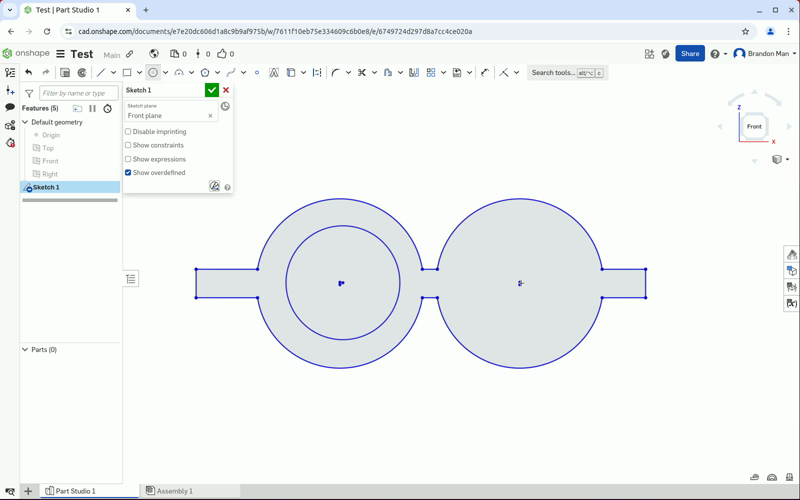
scroll(6)
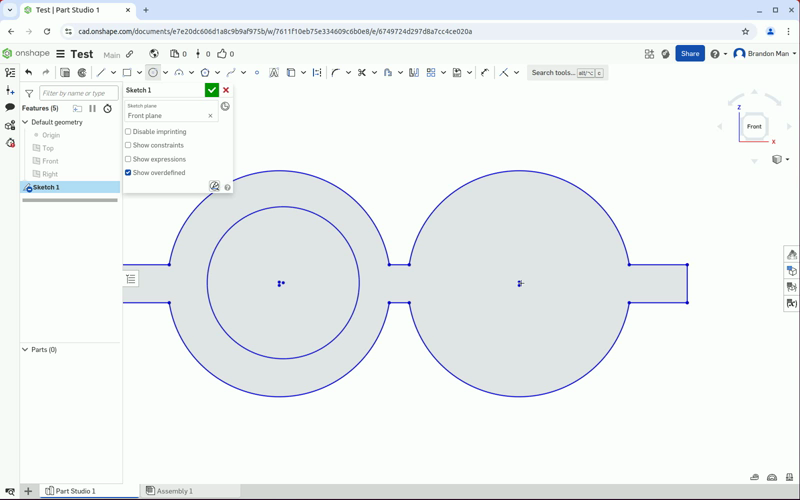
scroll(6)
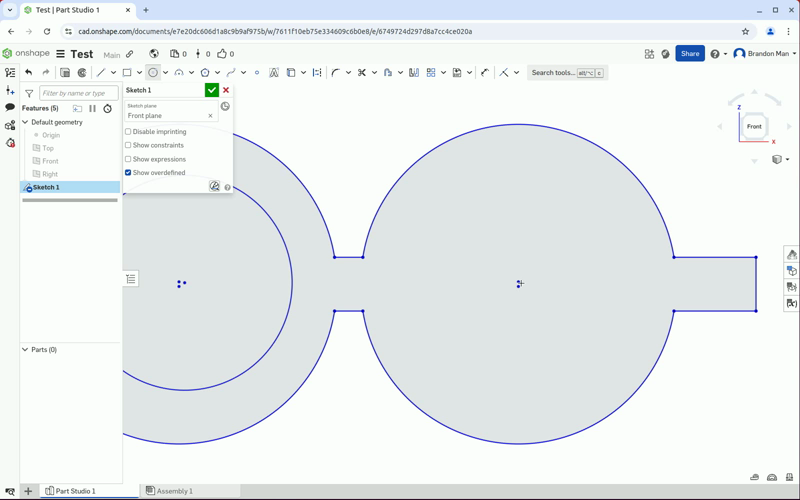
scroll(6)
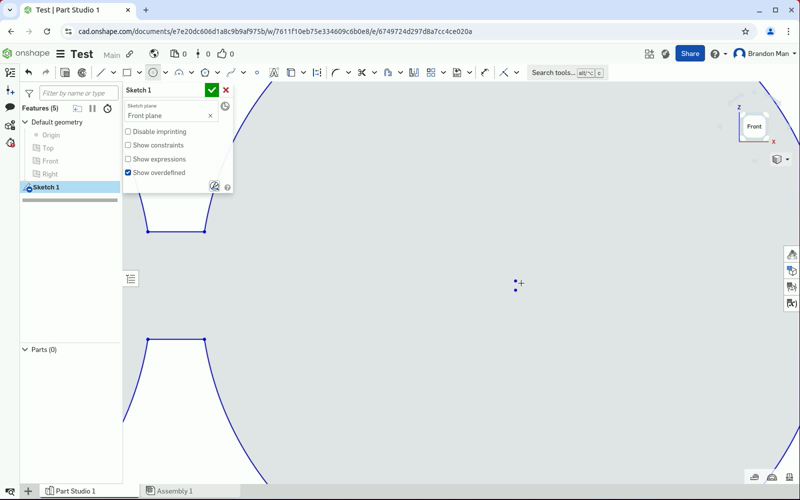
click(521, 282)
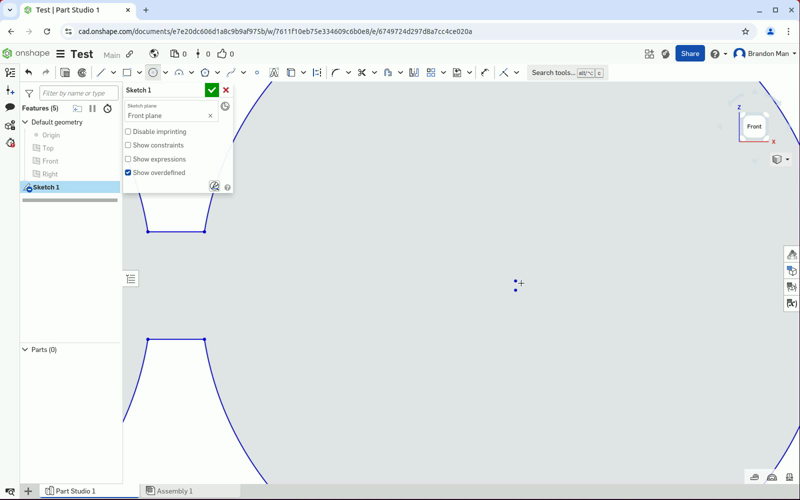
scroll(-6)
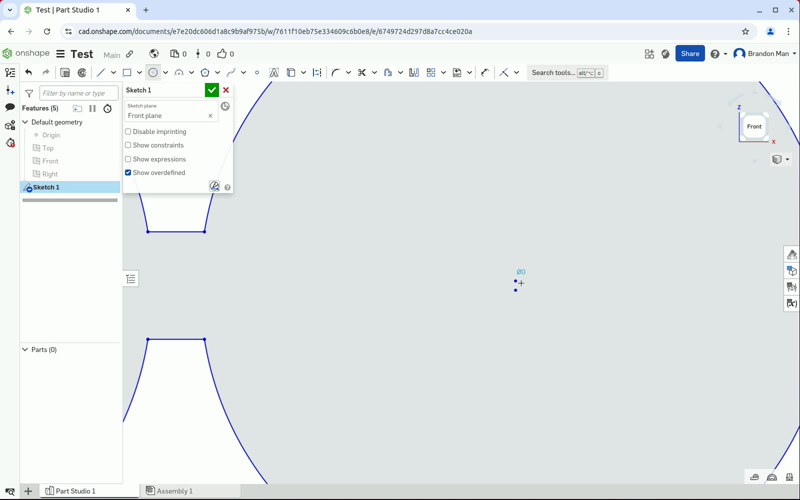
scroll(-6)
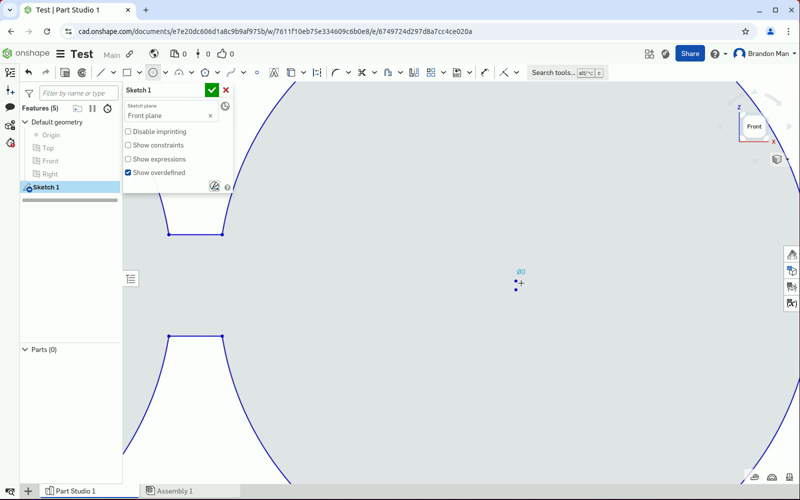
scroll(-6)
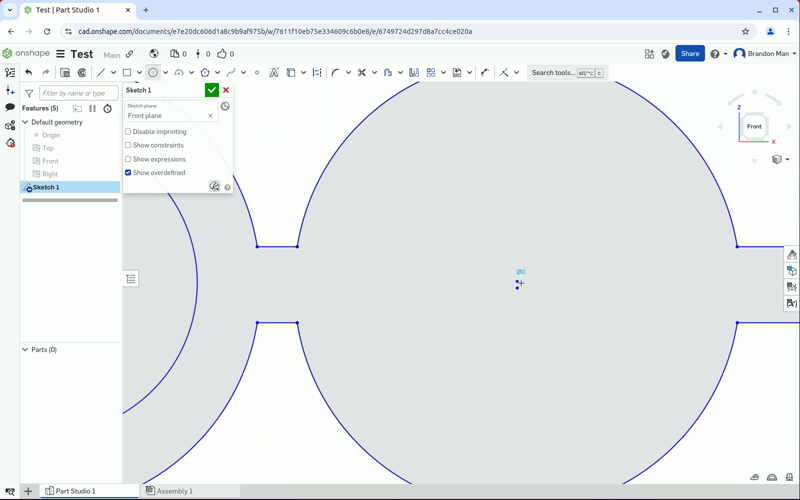
scroll(-6)
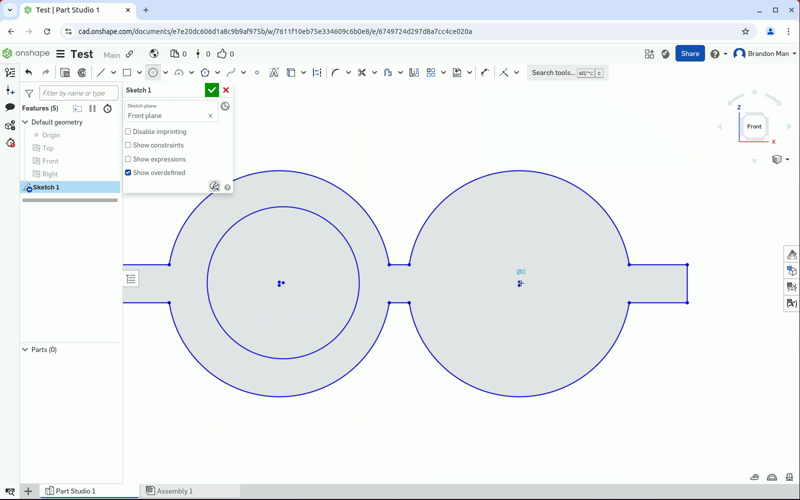
scroll(-6)
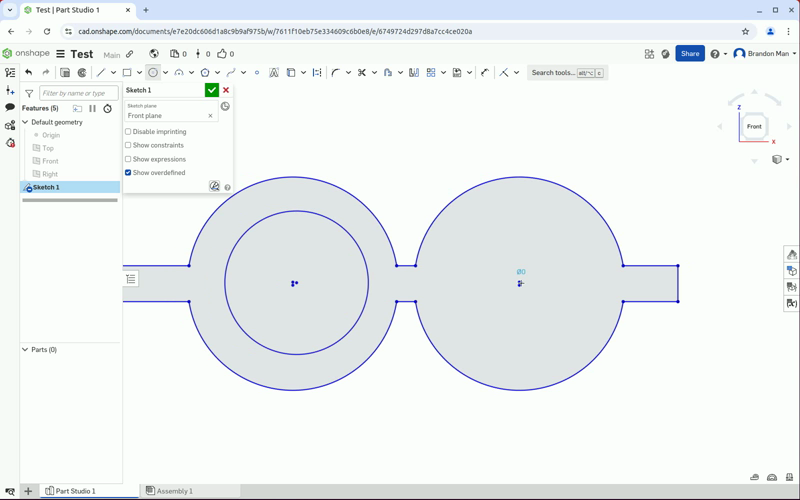
scroll(-6)
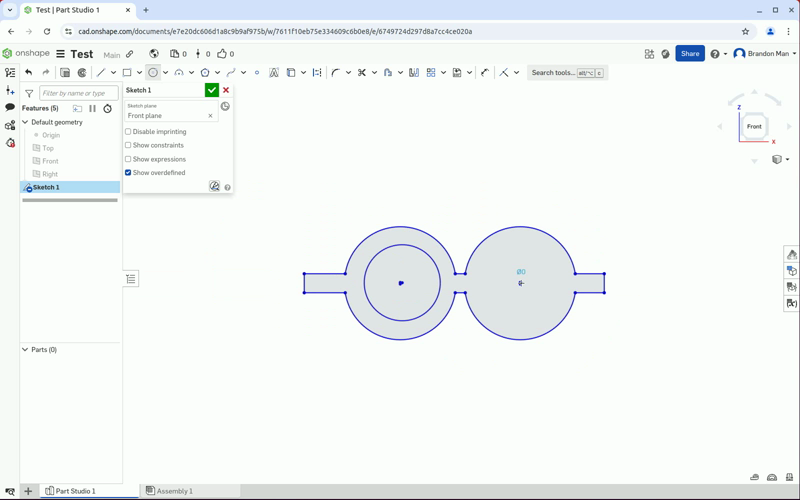
scroll(-6)
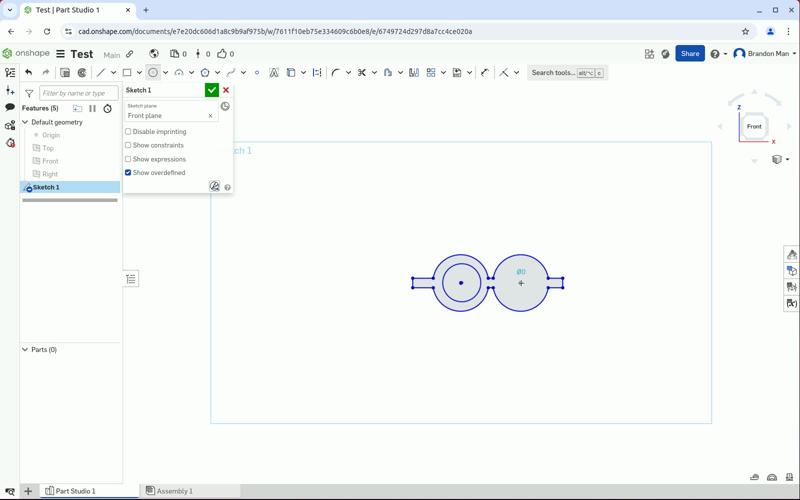
key_up(shift)
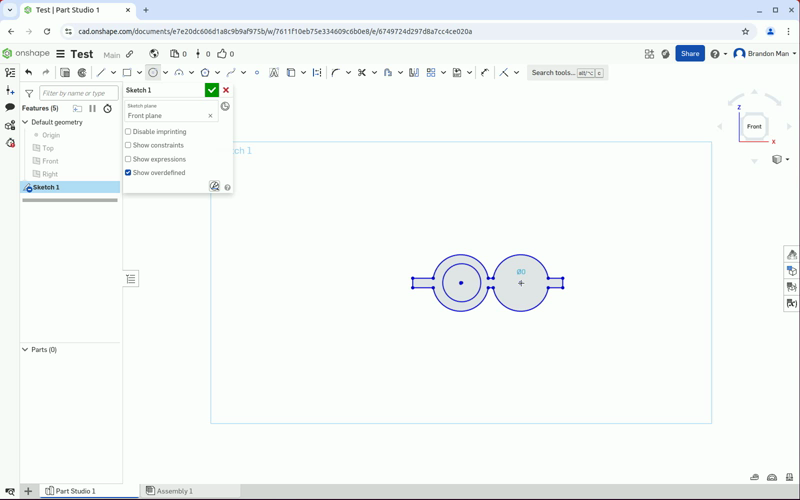
mouse_move(540, 282)
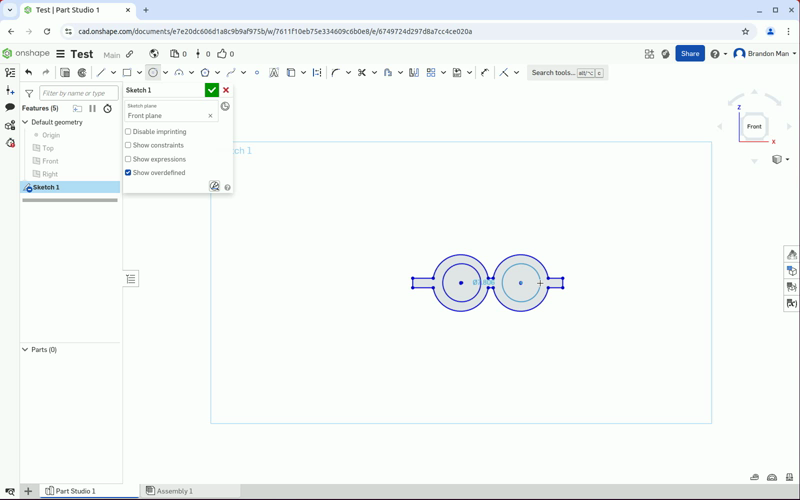
click(540, 282)
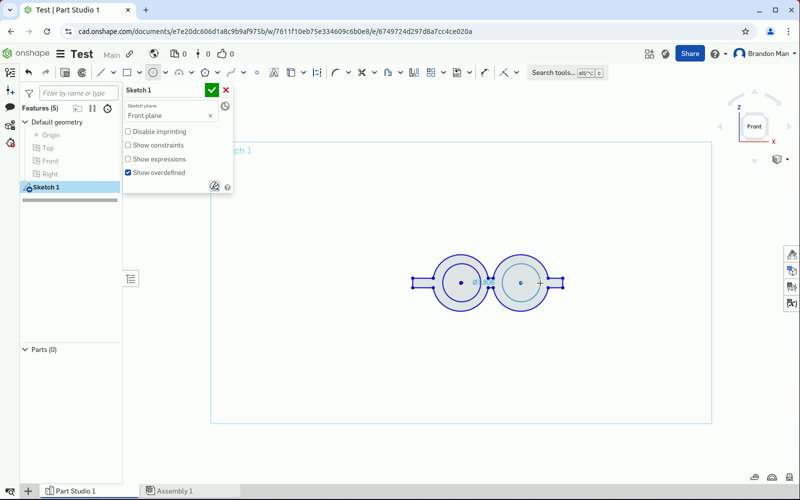
key(esc)
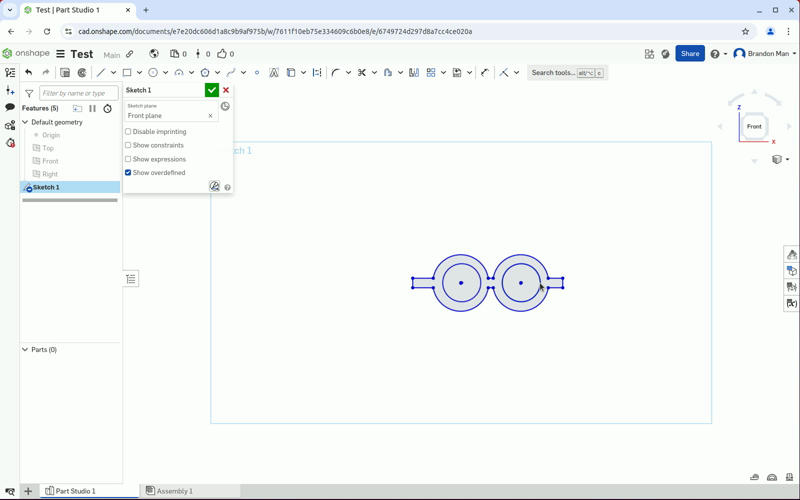
mouse_move(542, 296)
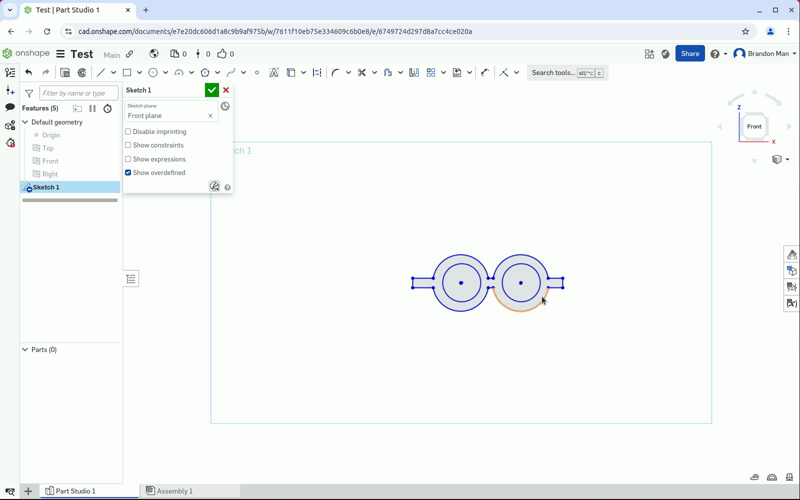
click(542, 296)
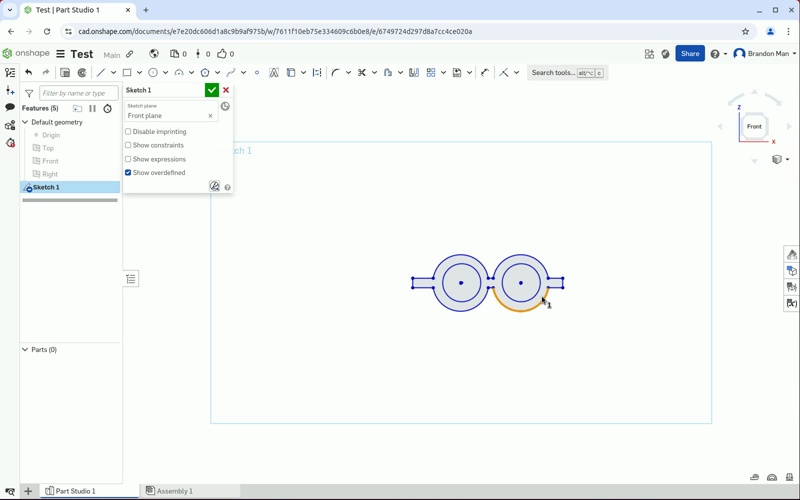
mouse_move(73, 352)
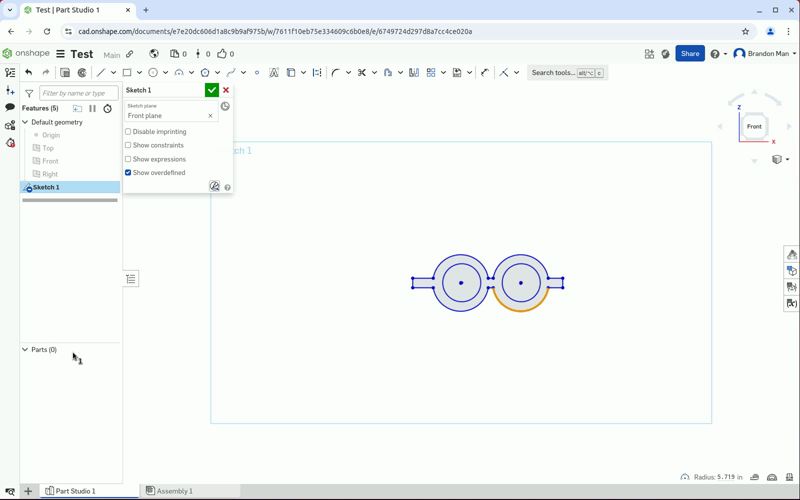
key(shift+y)
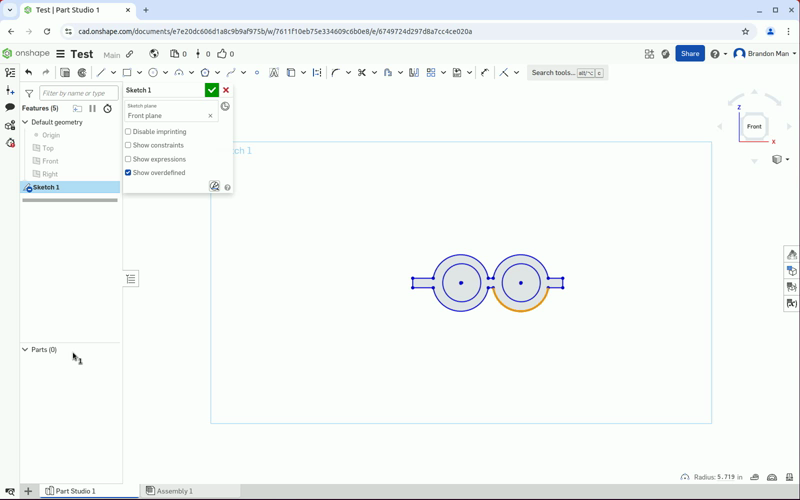
key(shift+e)
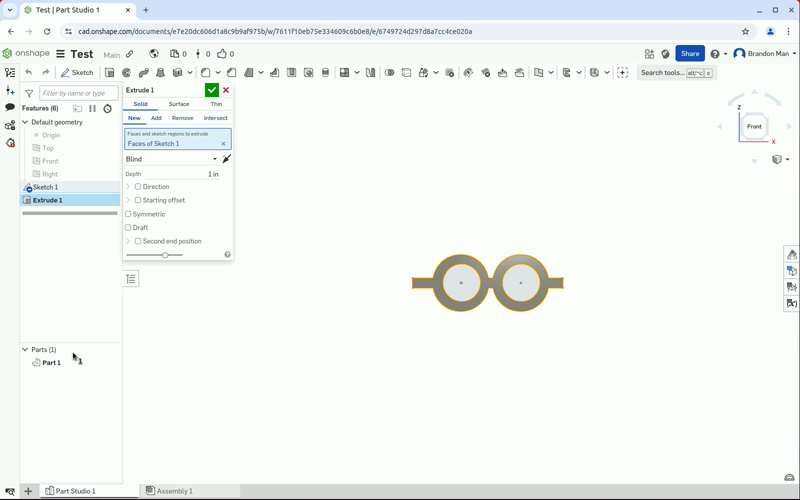
mouse_move(143, 106)
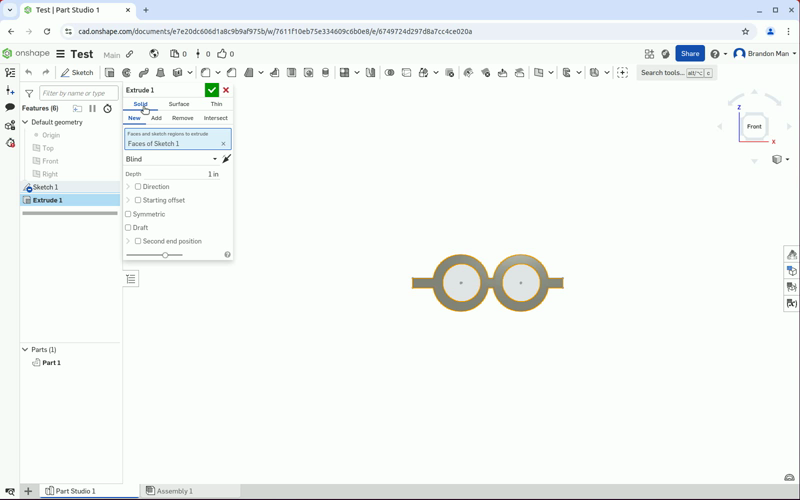
click(143, 106)
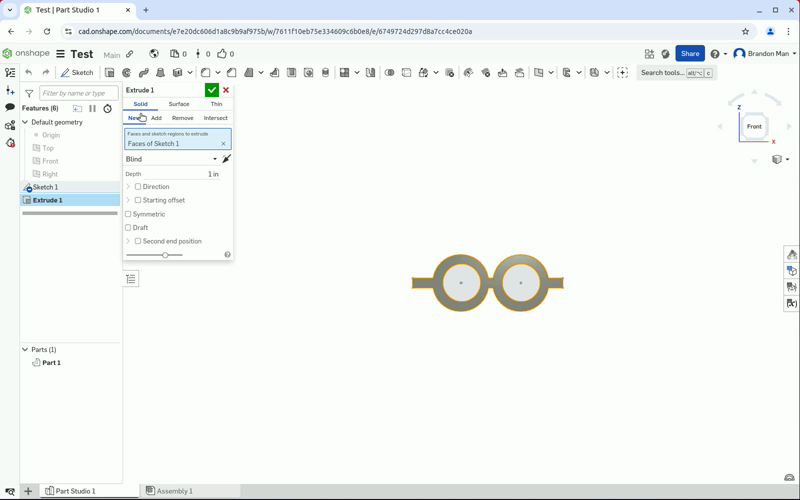
mouse_move(137, 120)
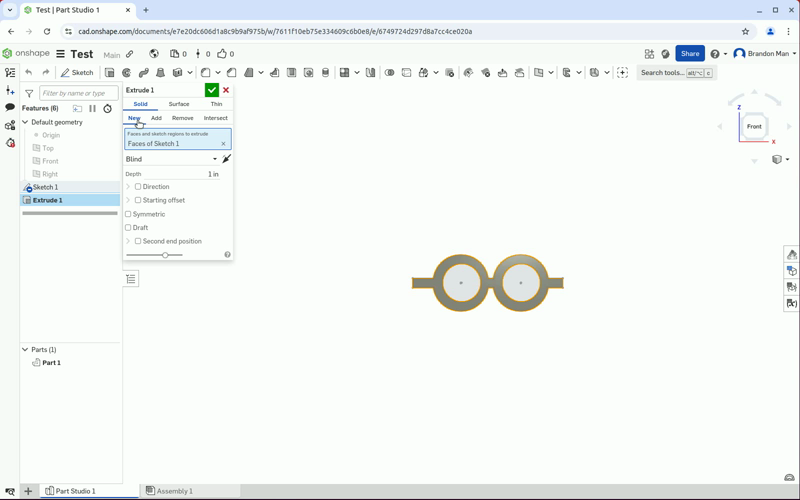
click(137, 120)
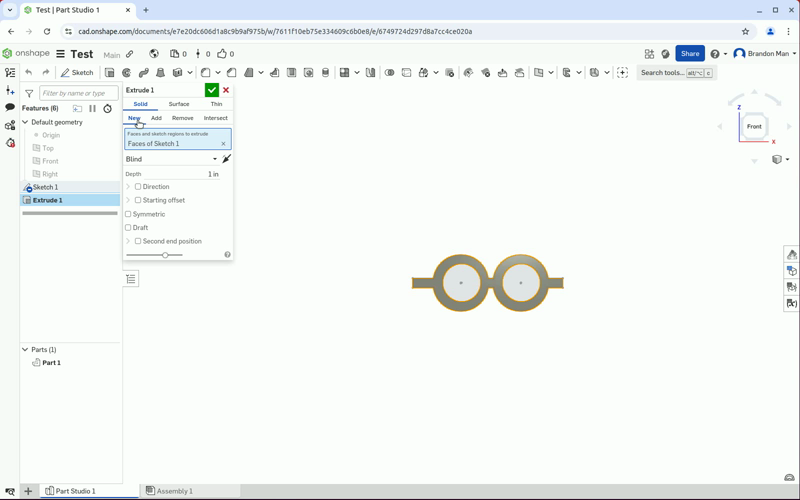
key(tab, 4)
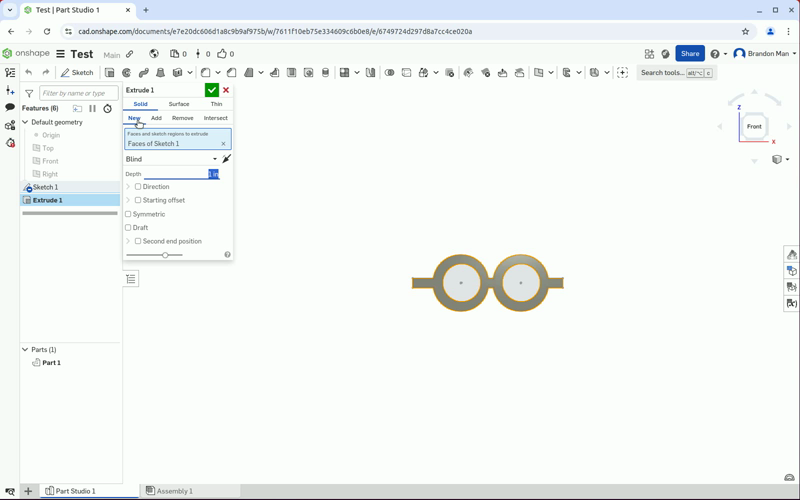
text(2.407)
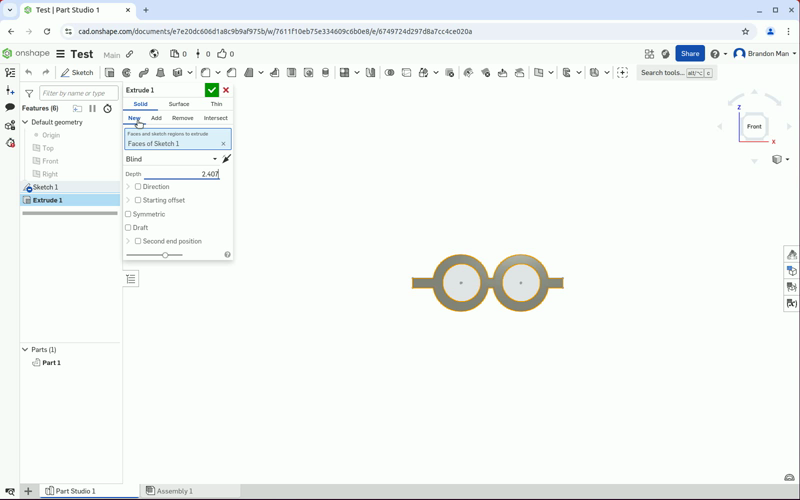
key(enter)
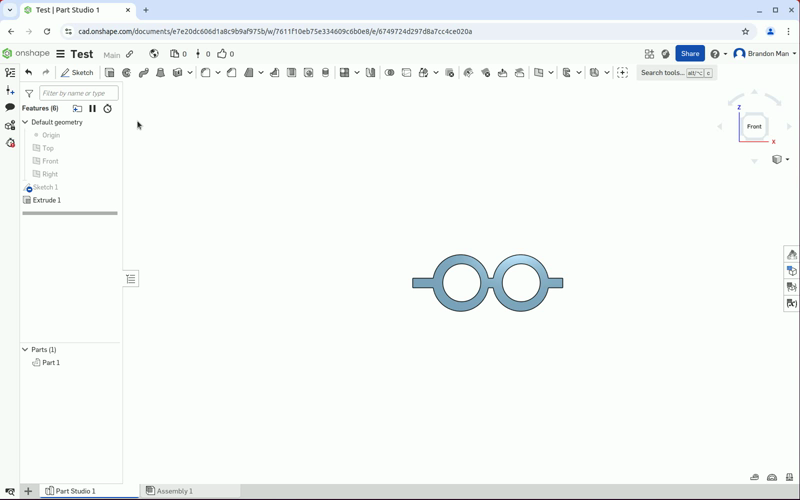
key(shift+h)
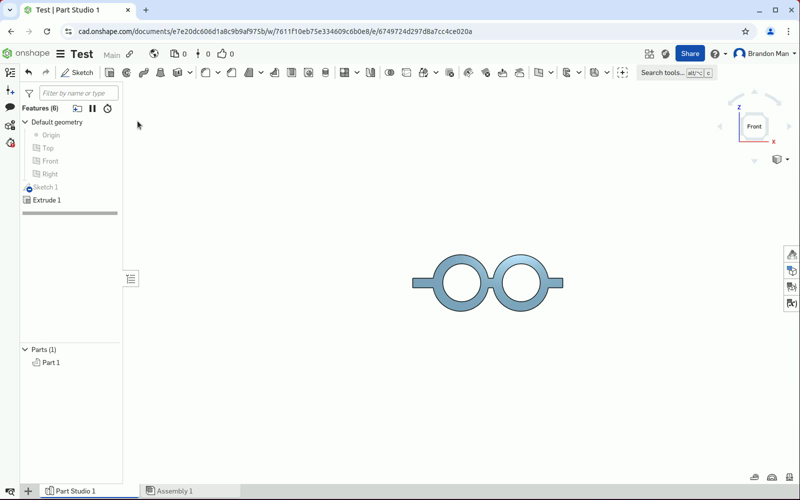
key(shift+h)
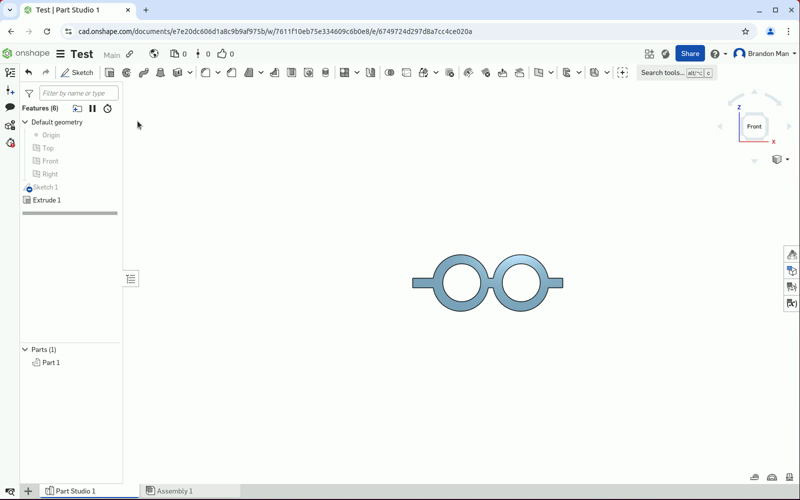
mouse_move(73, 189)
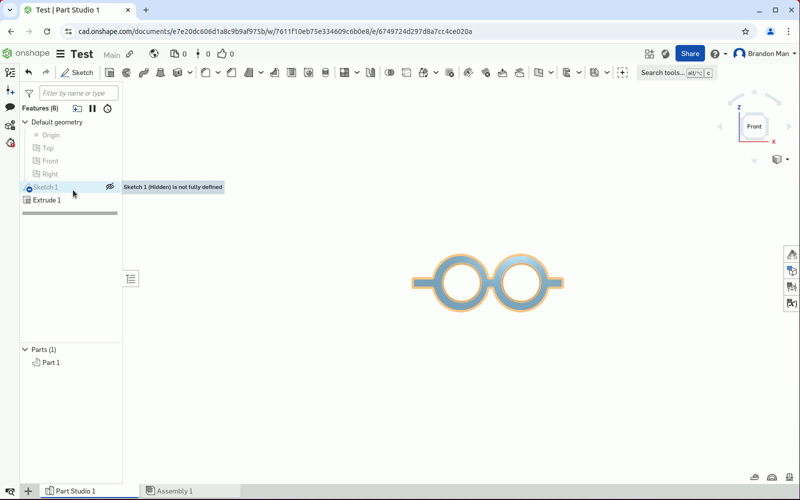
click(73, 189)
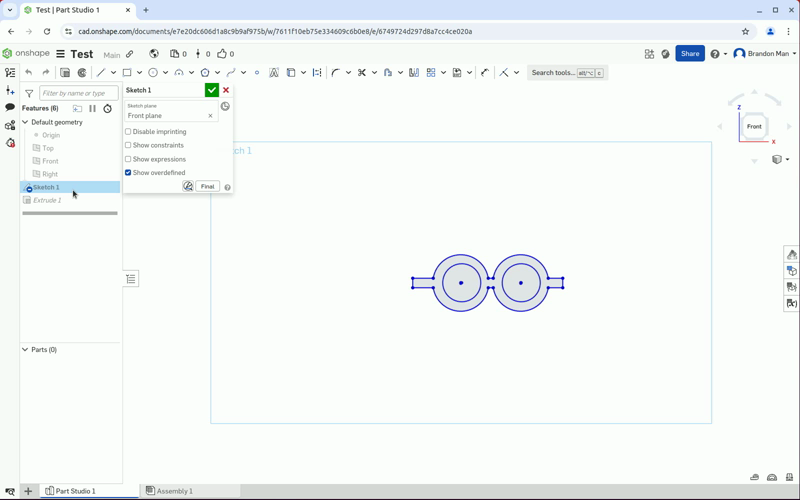
mouse_move(229, 92)
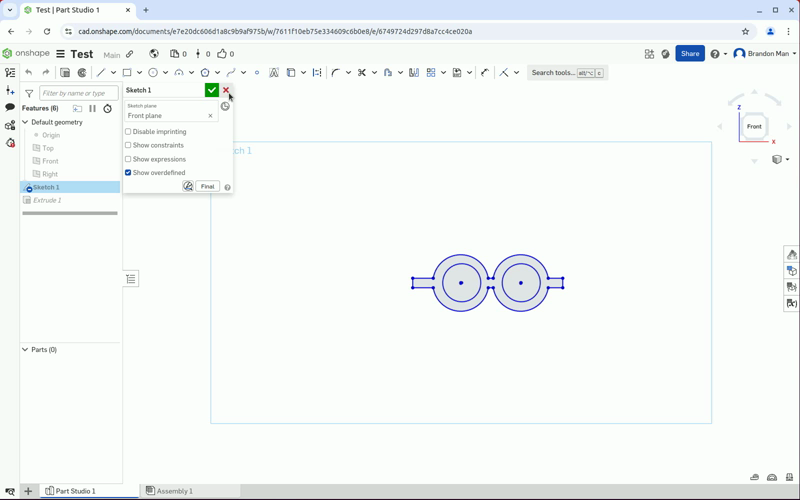
click(229, 92)
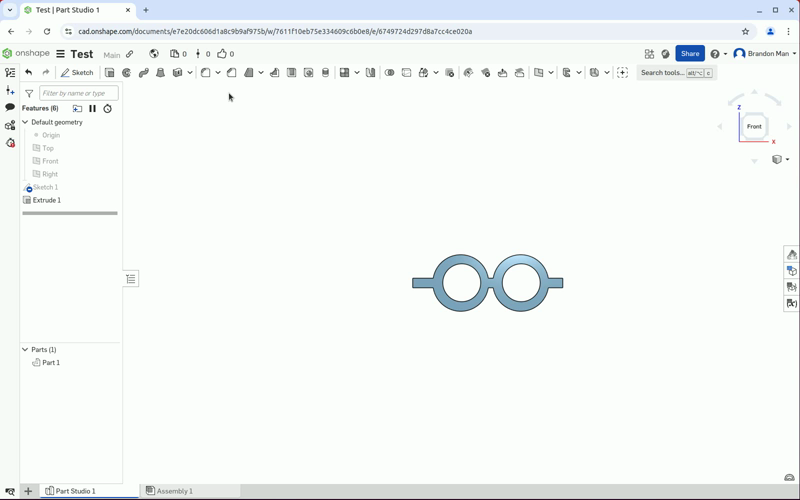
mouse_move(541, 75)
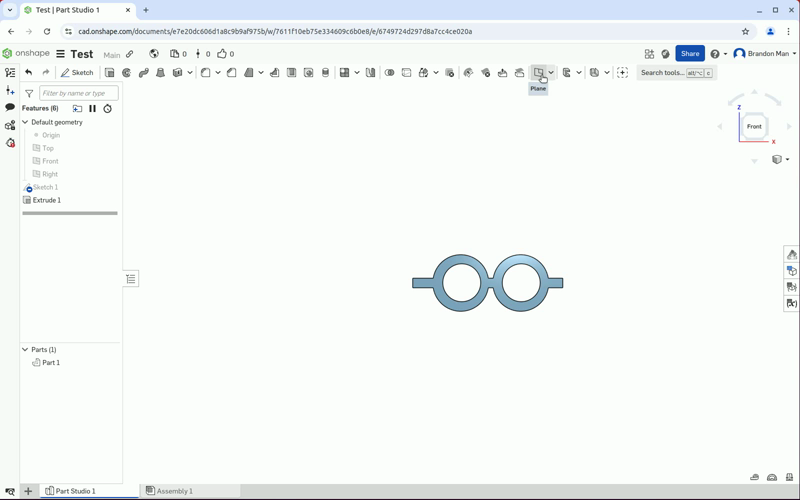
click(541, 75)
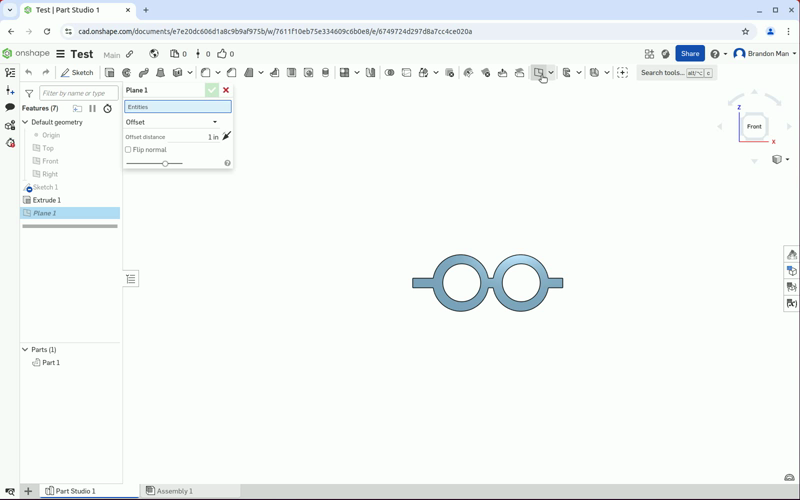
mouse_move(73, 163)
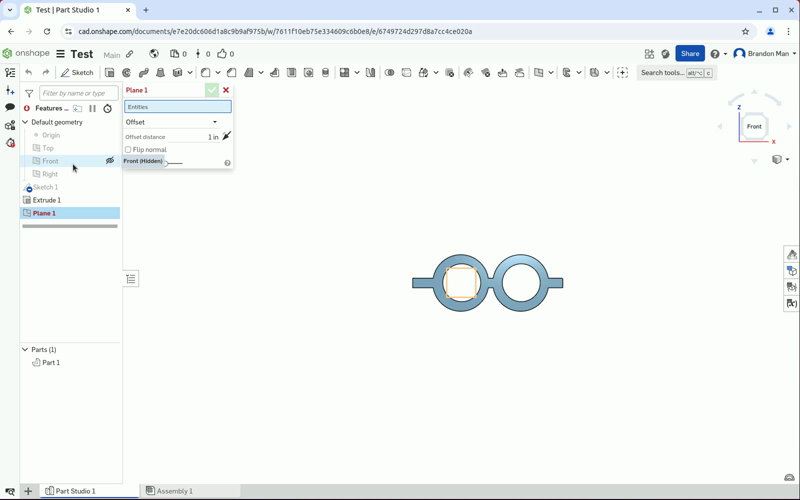
click(73, 163)
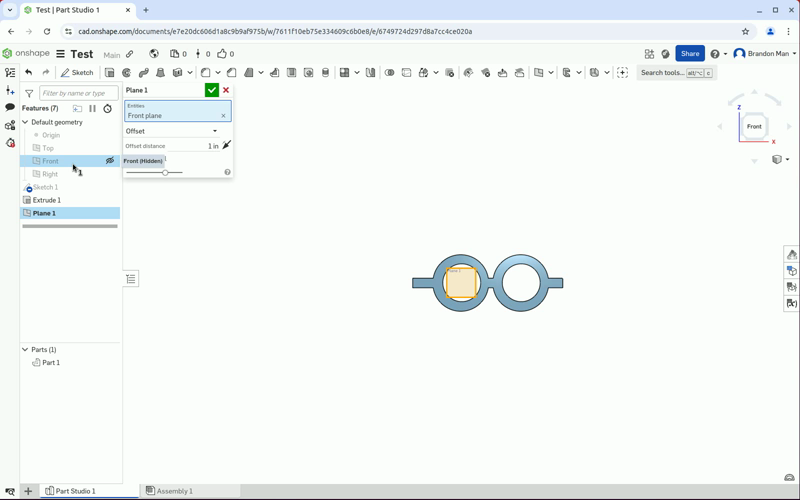
key(tab, 2)
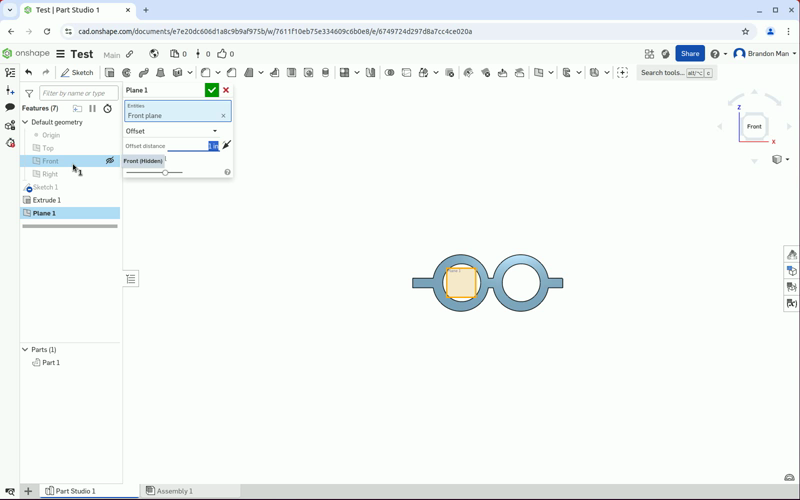
text(2.403)
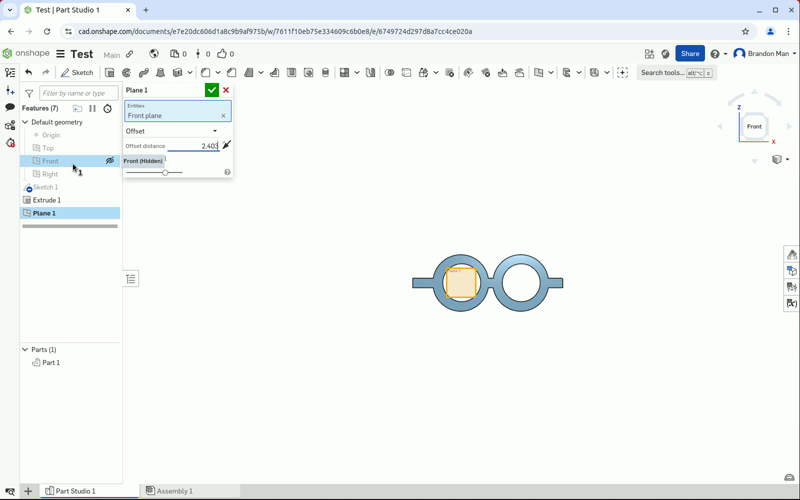
key(enter, 2)
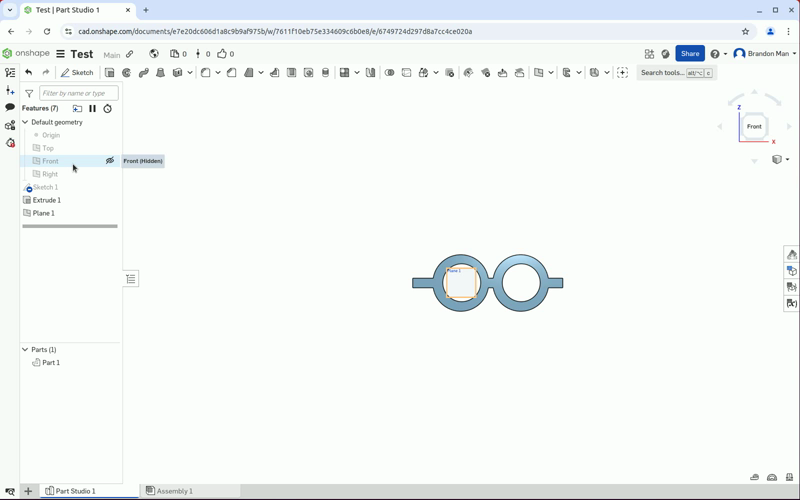
key(shift+s)
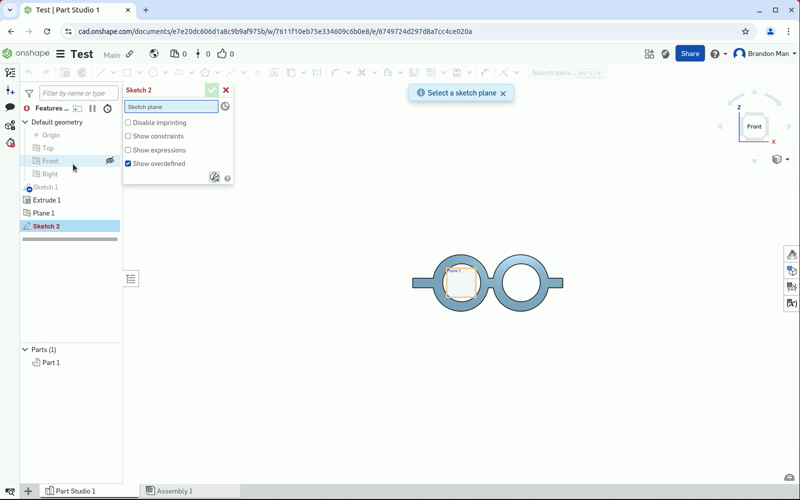
mouse_move(73, 215)
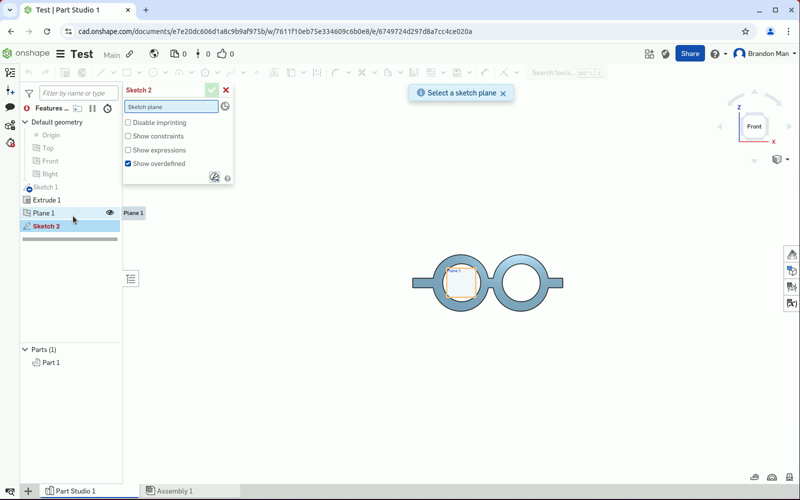
click(73, 215)
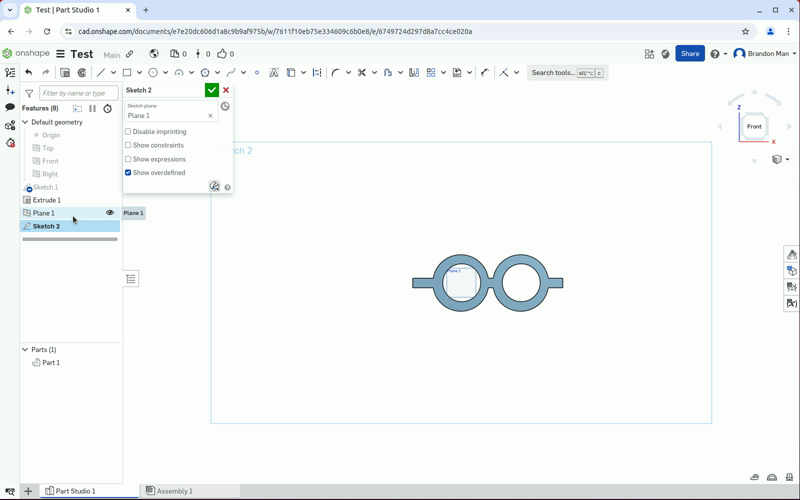
mouse_move(73, 352)
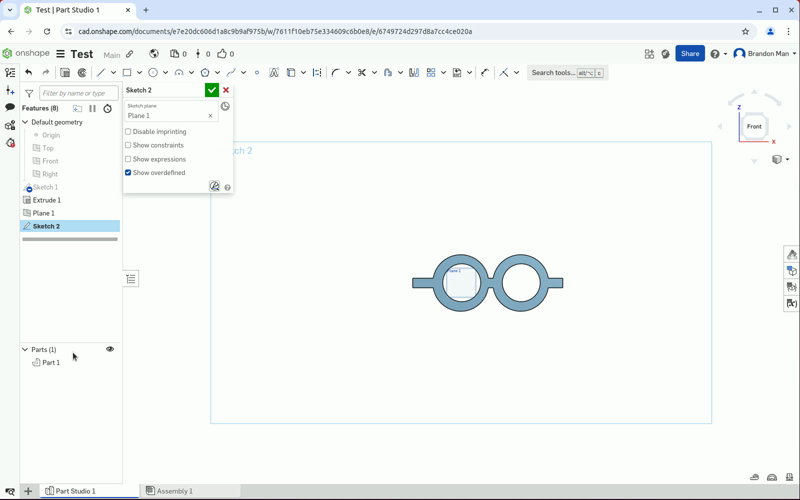
key(y)
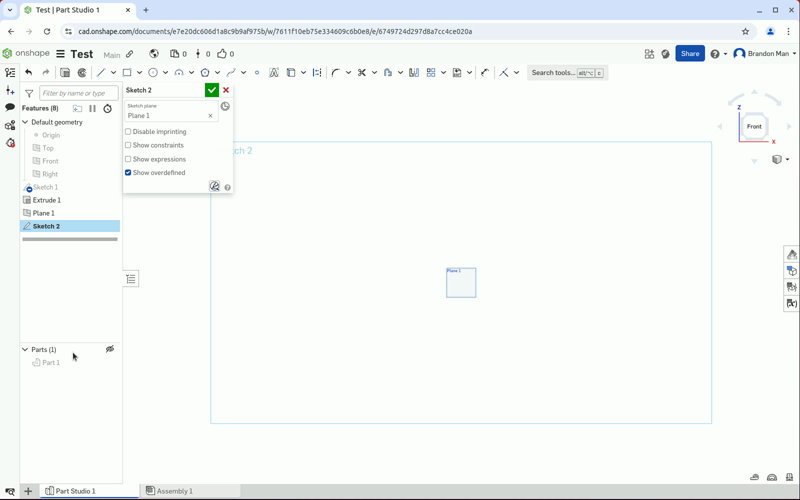
key(l)
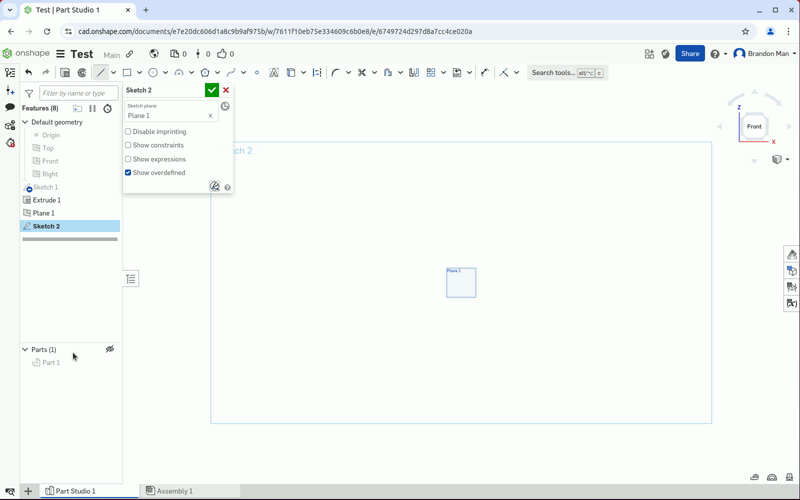
key_down(shift)
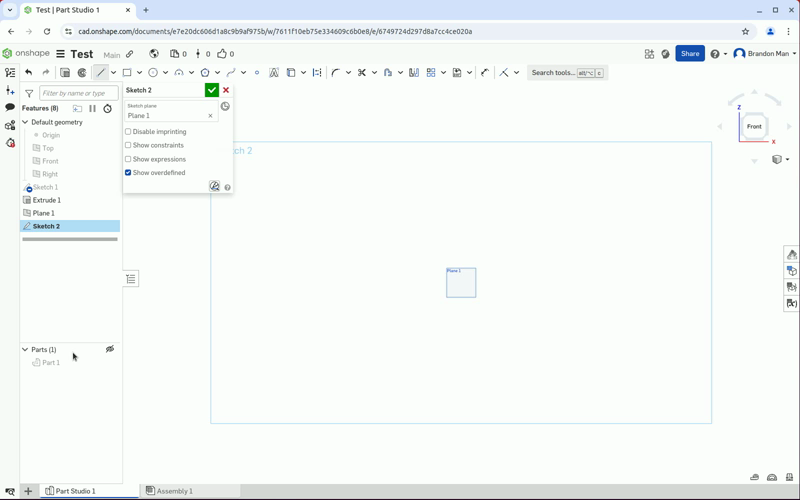
mouse_move(420, 287)
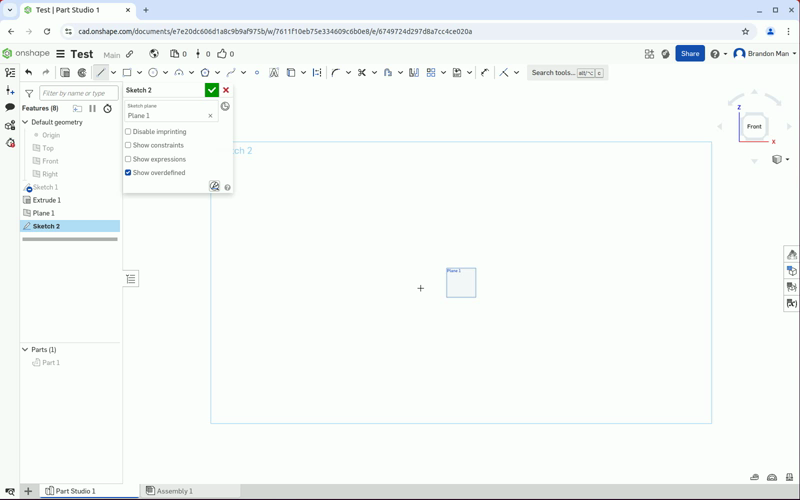
click(420, 287)
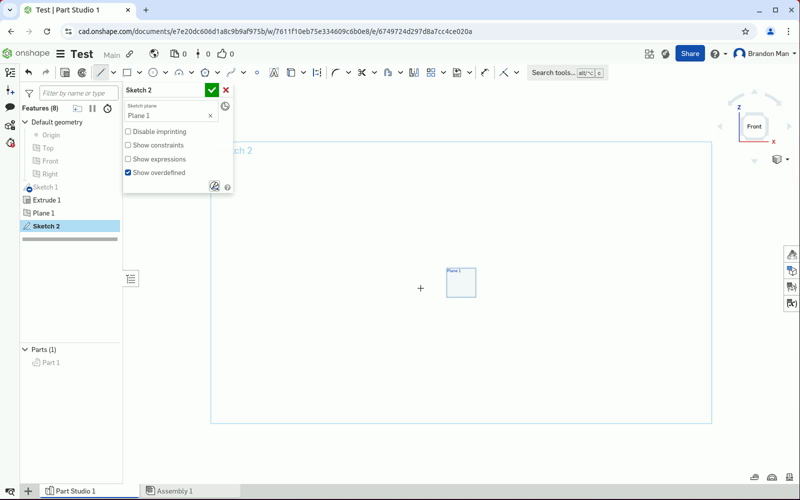
key_up(shift)
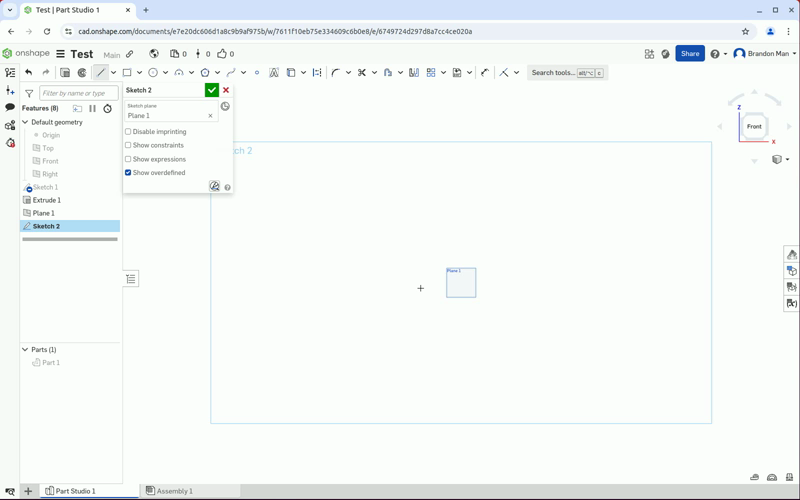
key_down(shift)
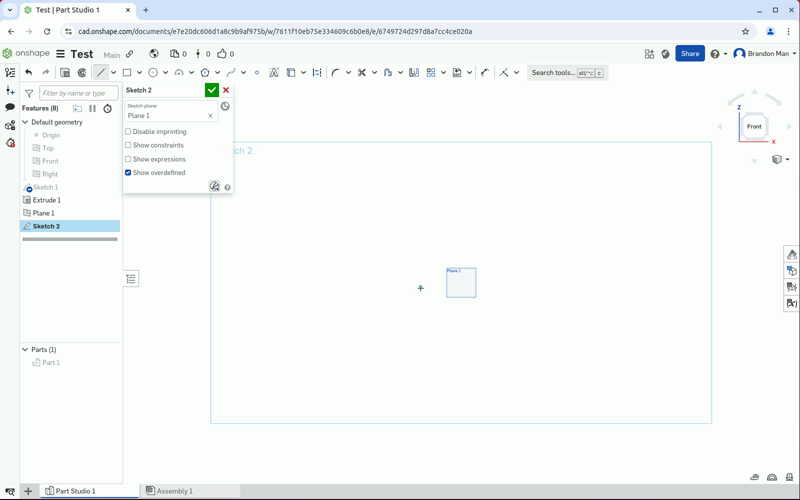
mouse_move(450, 287)
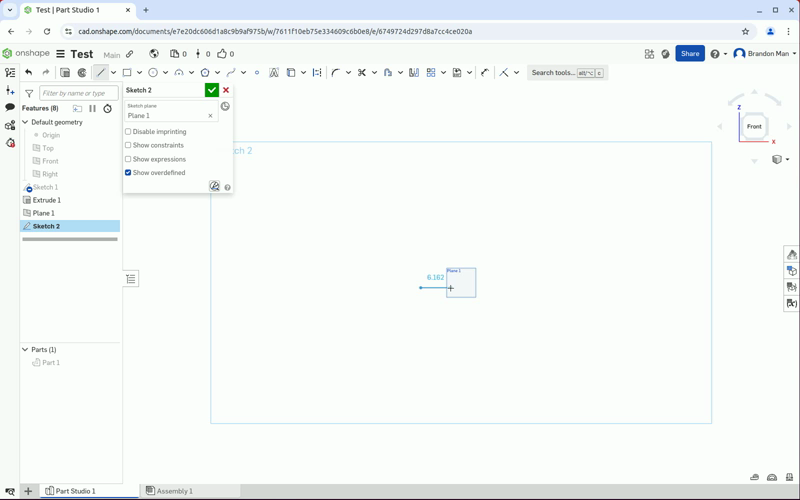
mouse_move(429, 287)
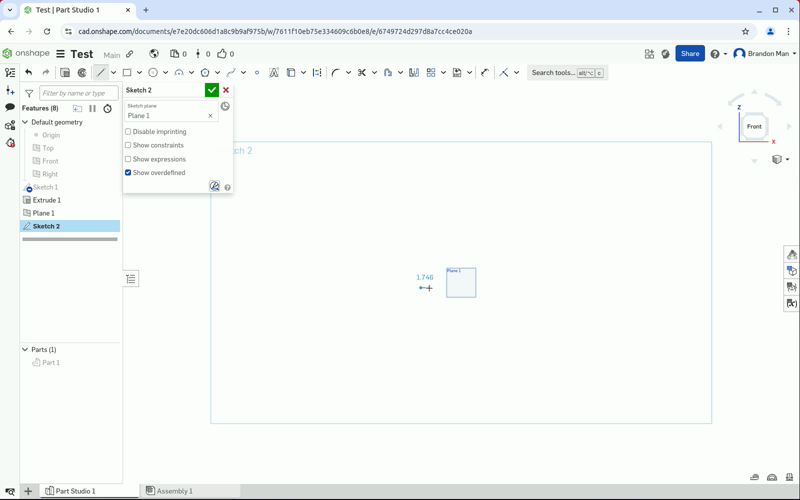
click(429, 287)
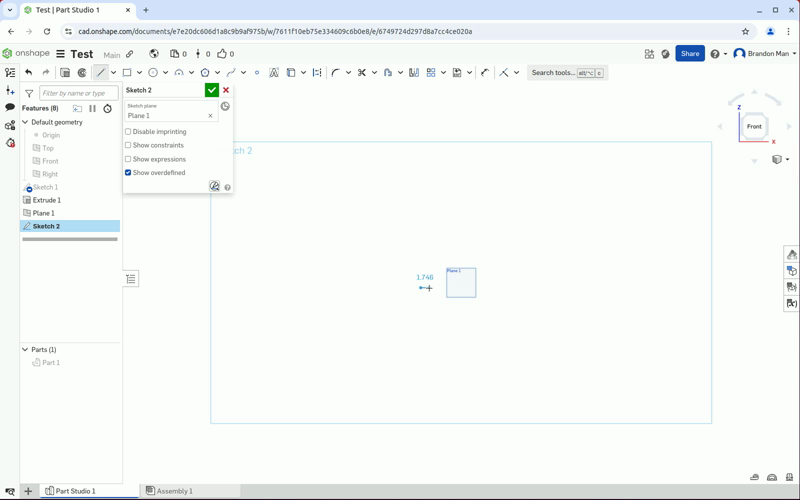
key_up(shift)
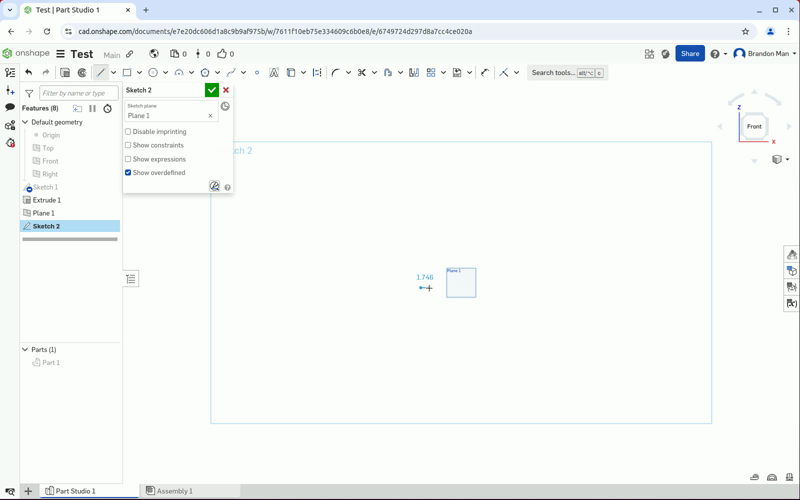
key_down(shift)
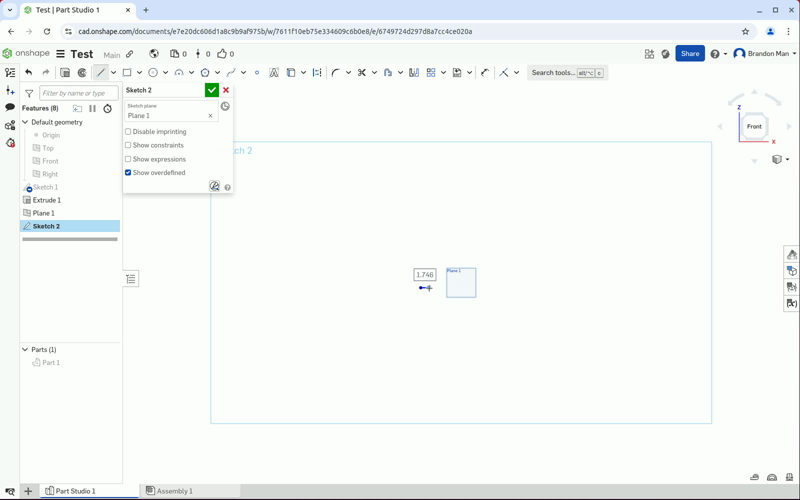
mouse_move(459, 287)
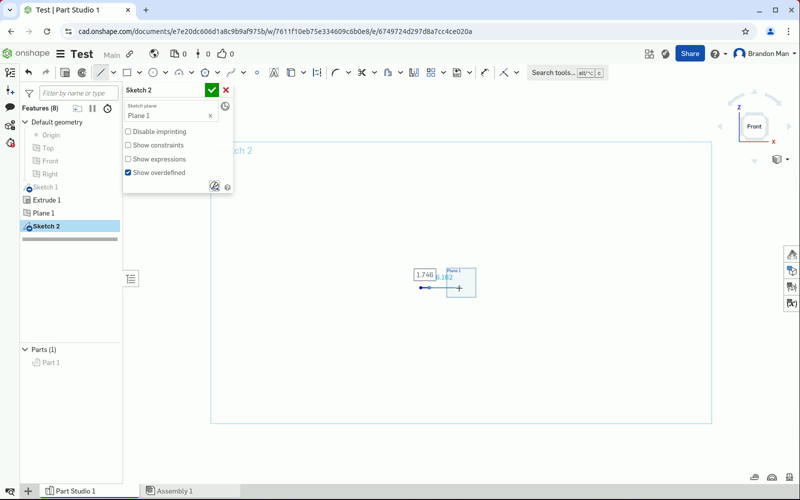
mouse_move(429, 277)
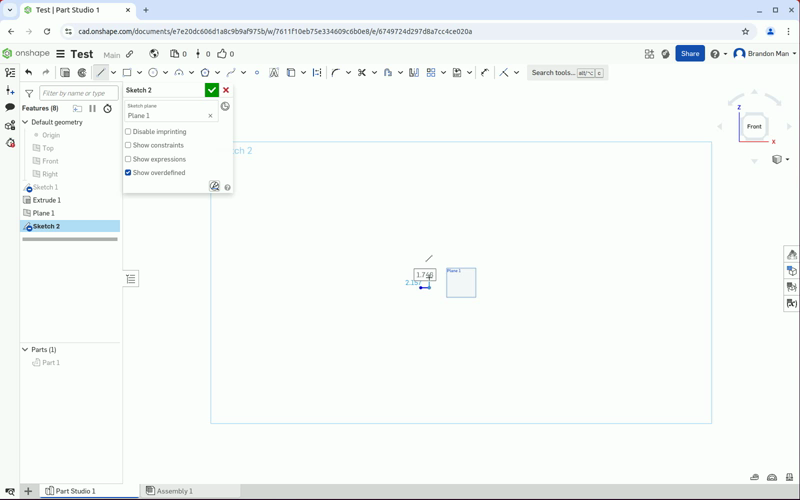
click(429, 277)
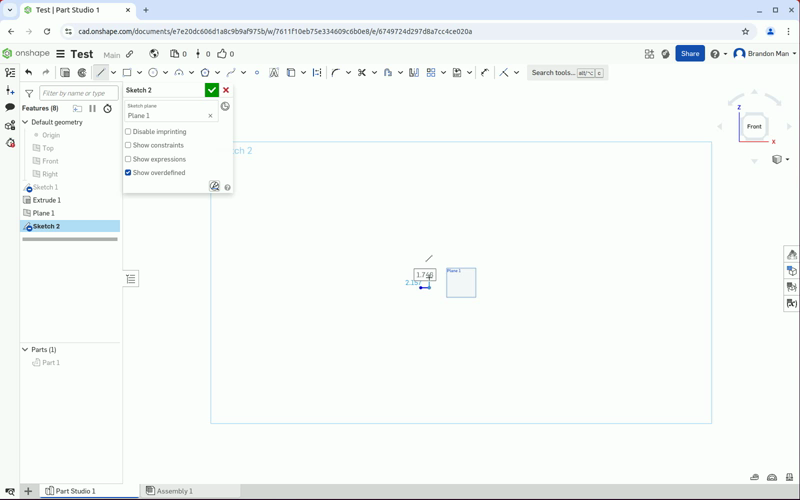
key_up(shift)
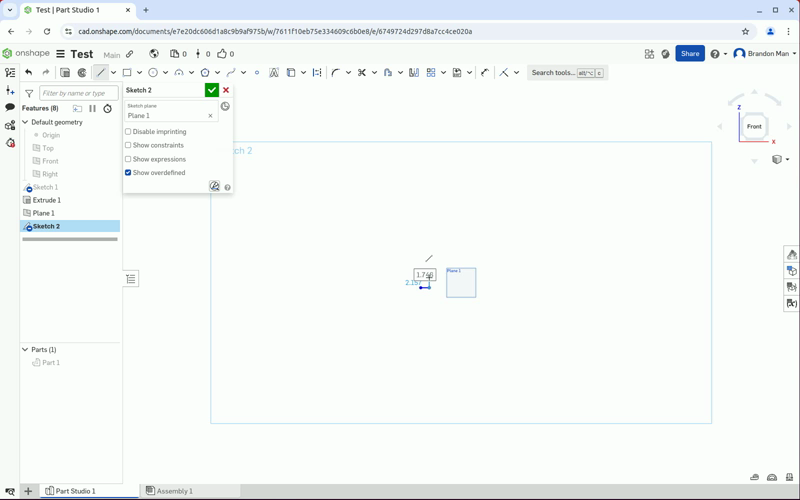
key_down(shift)
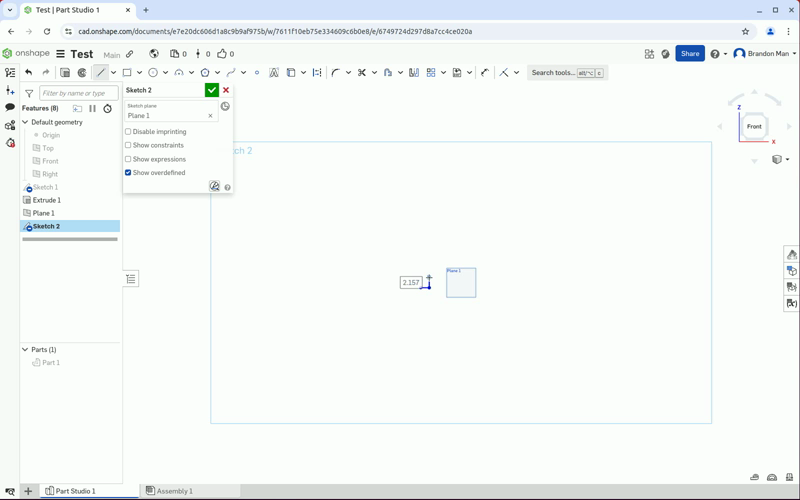
mouse_move(459, 277)
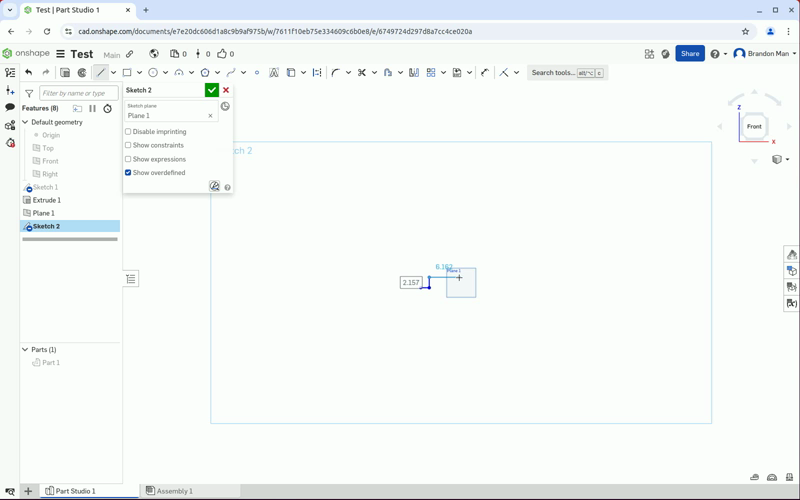
mouse_move(420, 277)
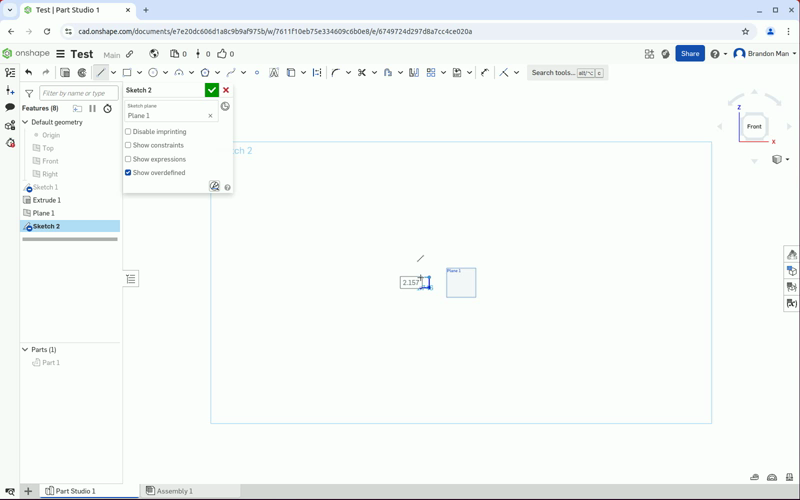
click(420, 277)
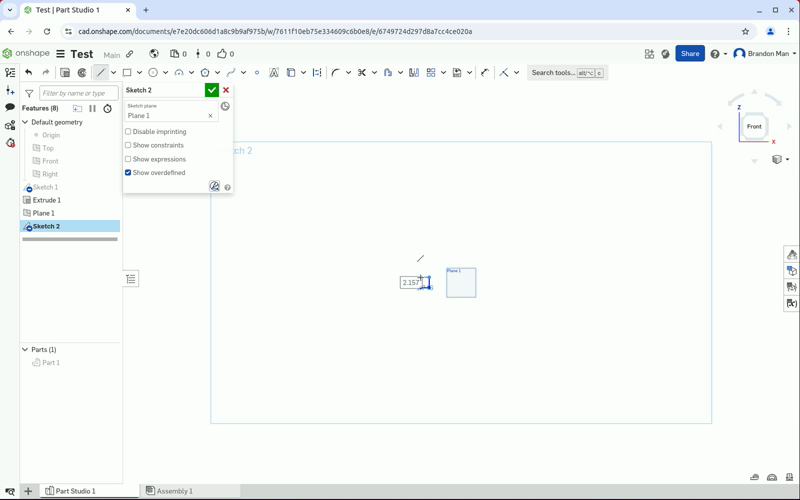
key_up(shift)
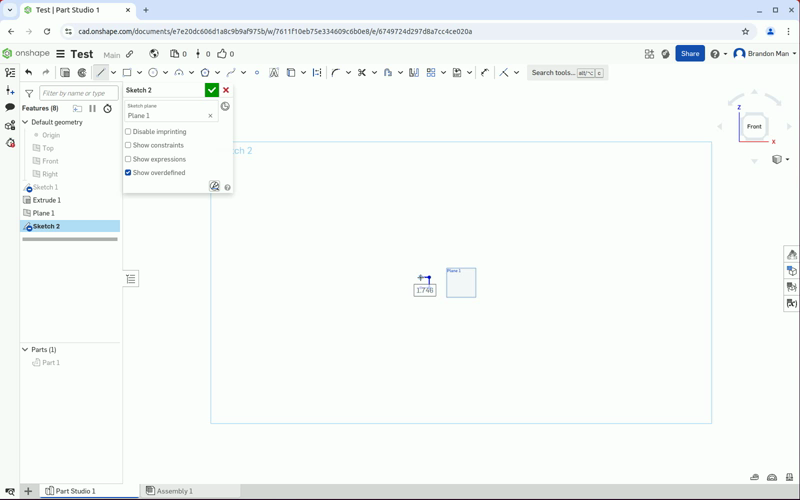
mouse_move(450, 277)
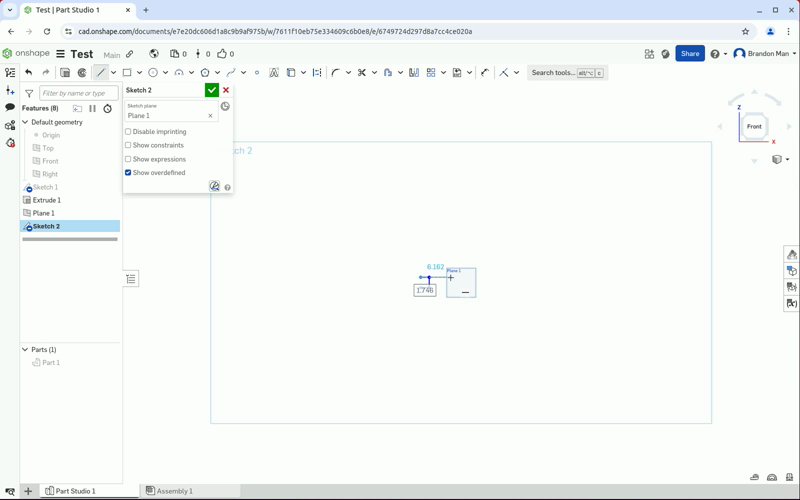
key_down(shift)
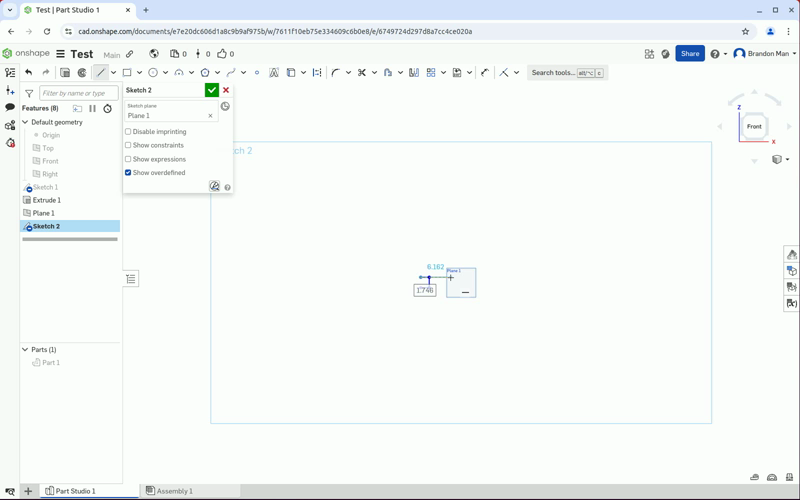
mouse_move(420, 287)
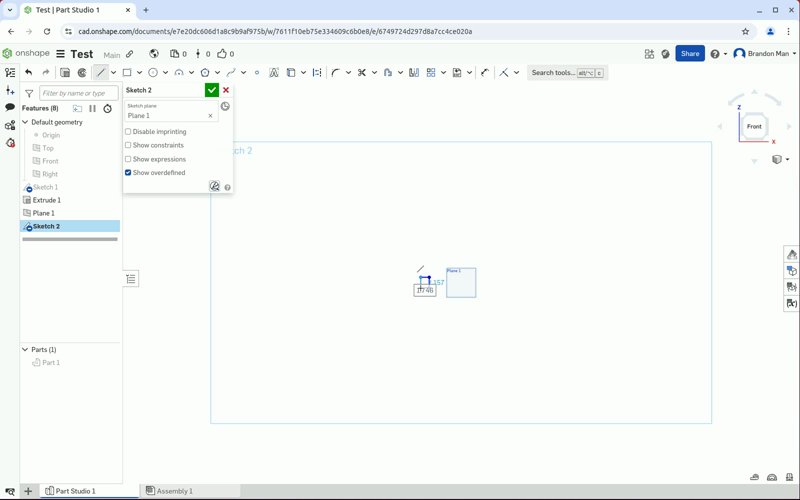
key_up(shift)
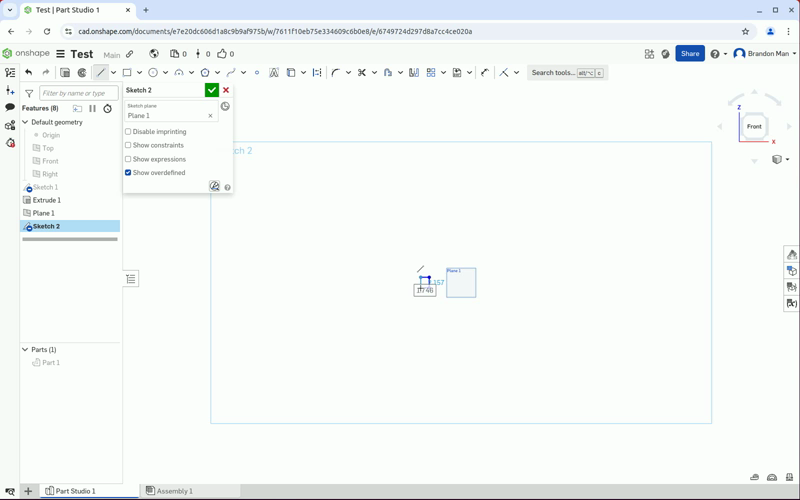
click(420, 287)
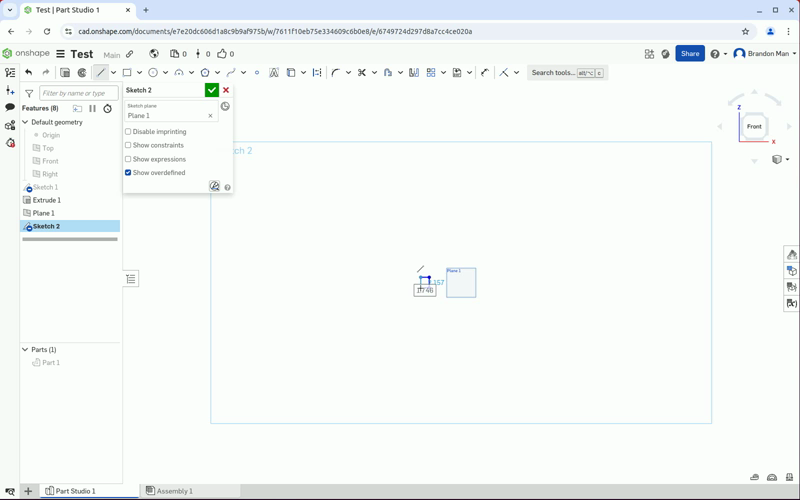
key(esc)
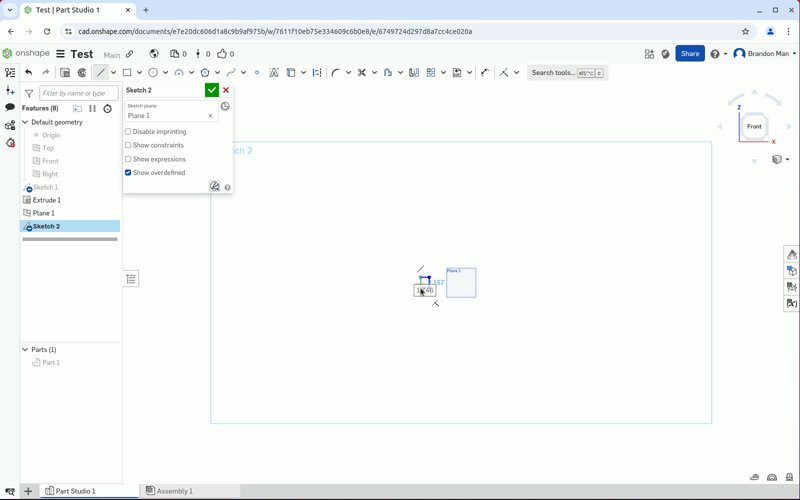
mouse_move(428, 277)
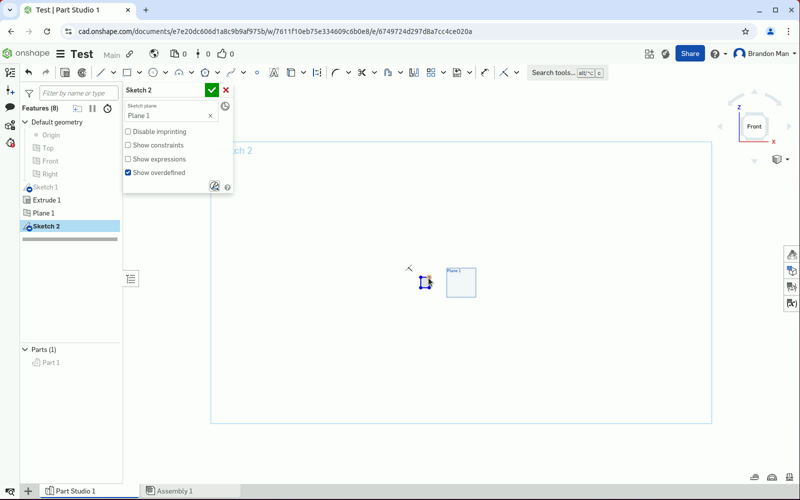
scroll(6)
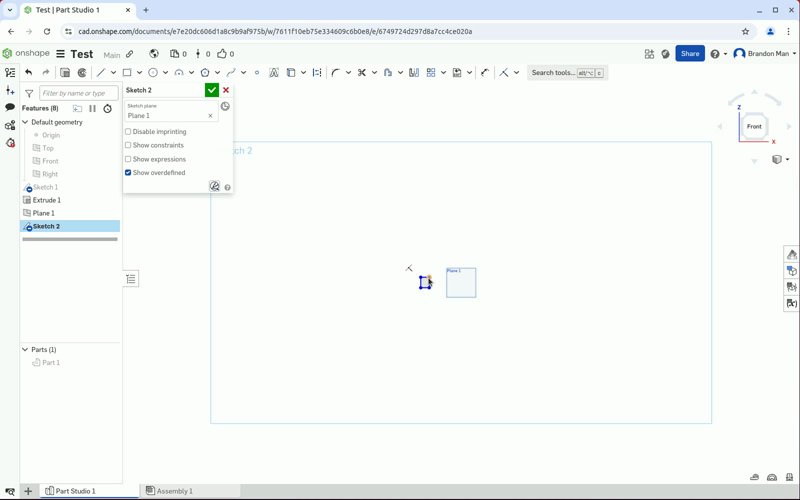
scroll(6)
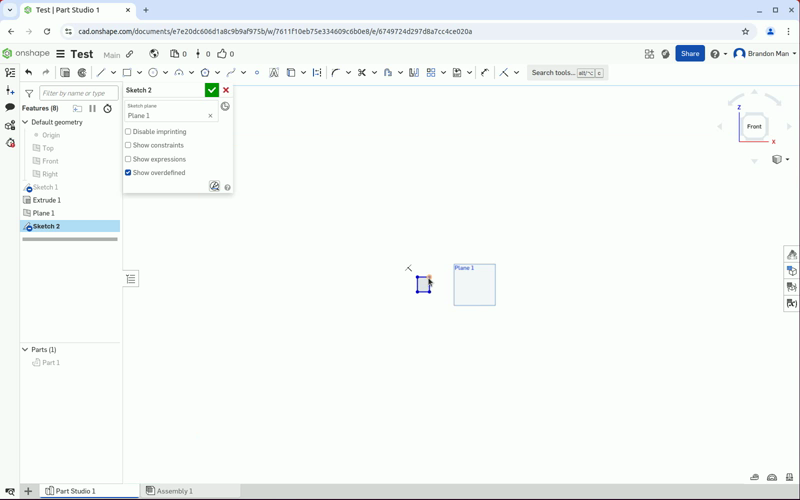
scroll(6)
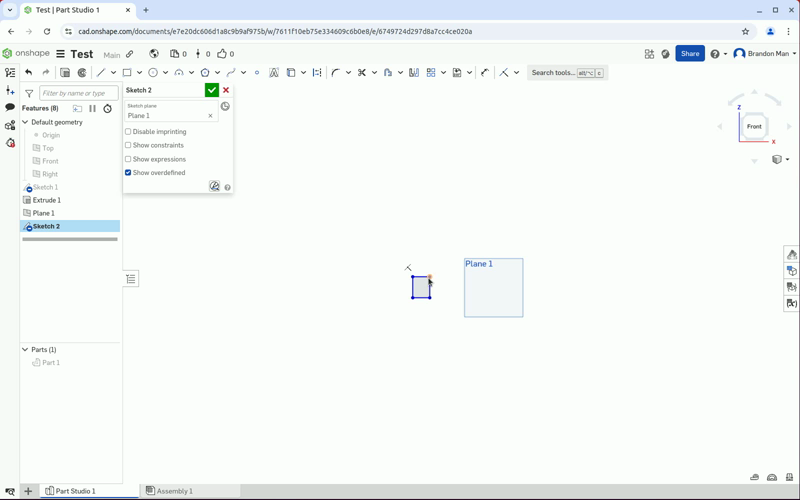
scroll(6)
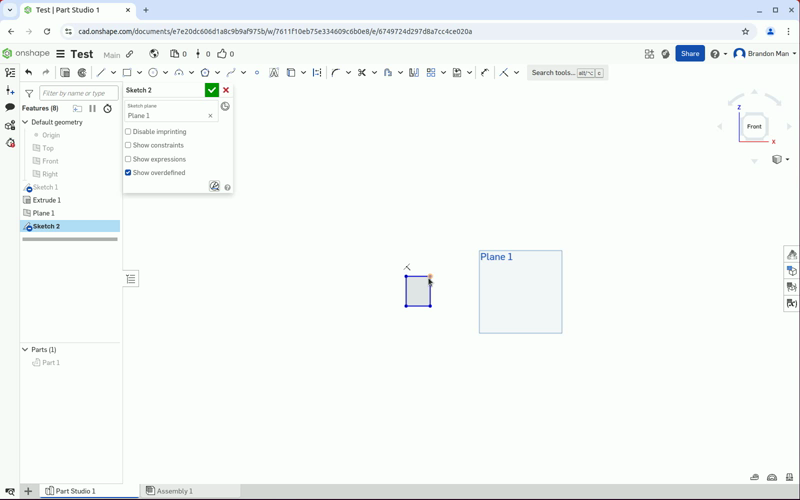
scroll(6)
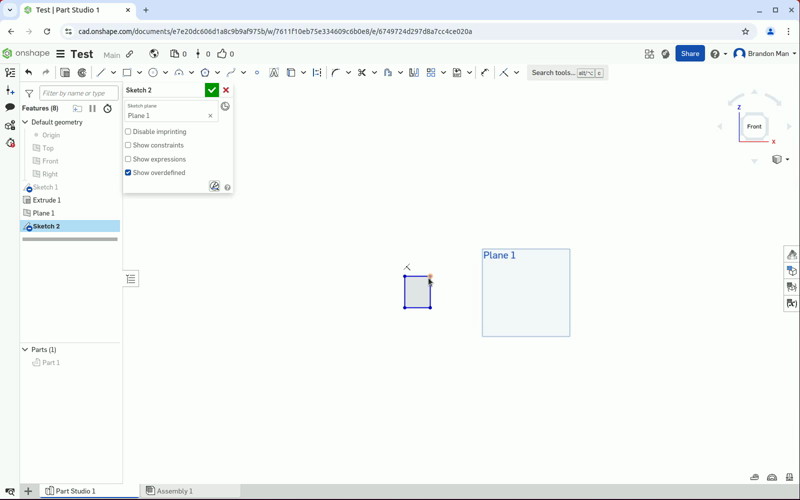
scroll(6)
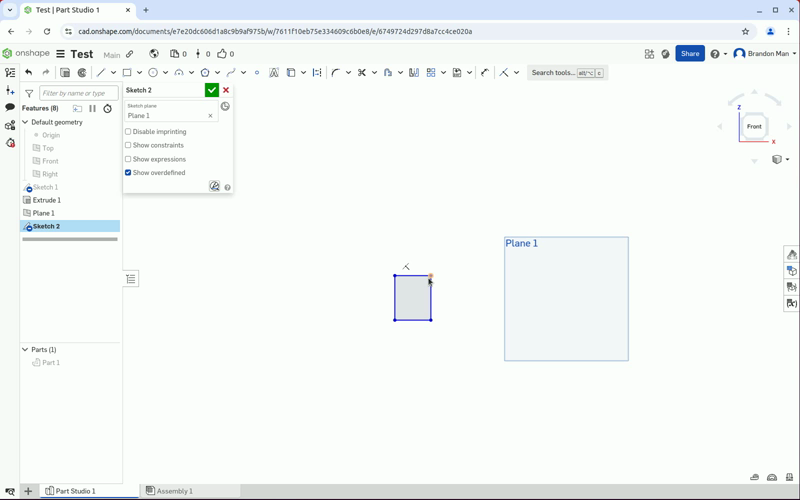
scroll(6)
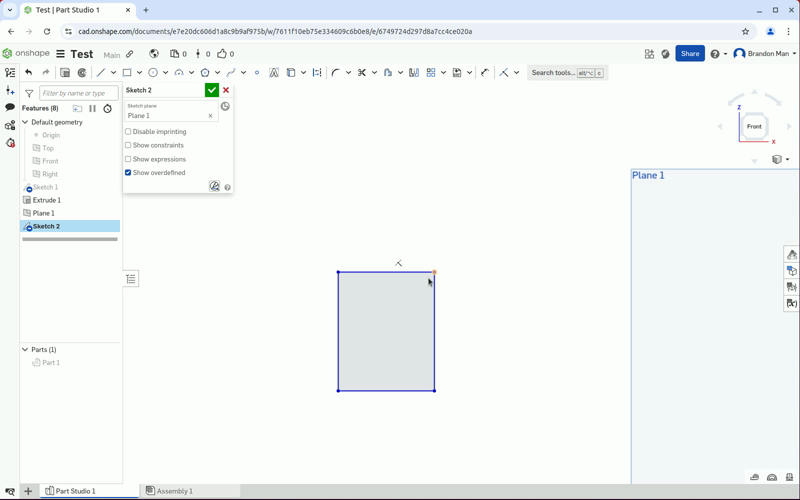
click(428, 277)
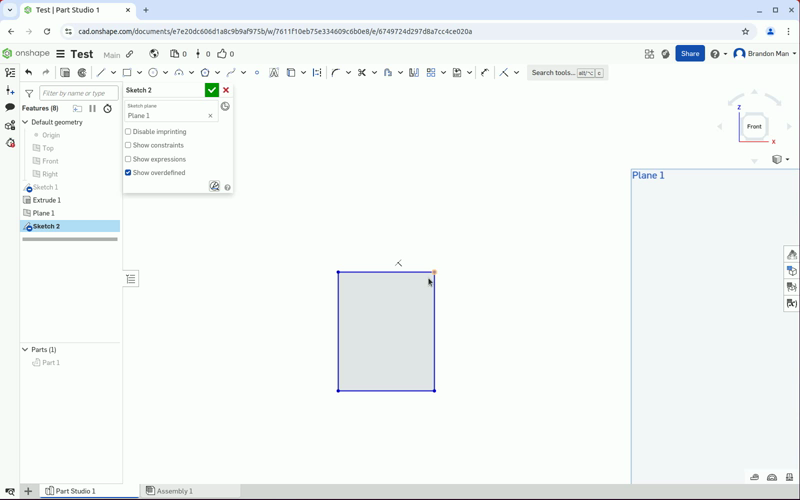
scroll(-6)
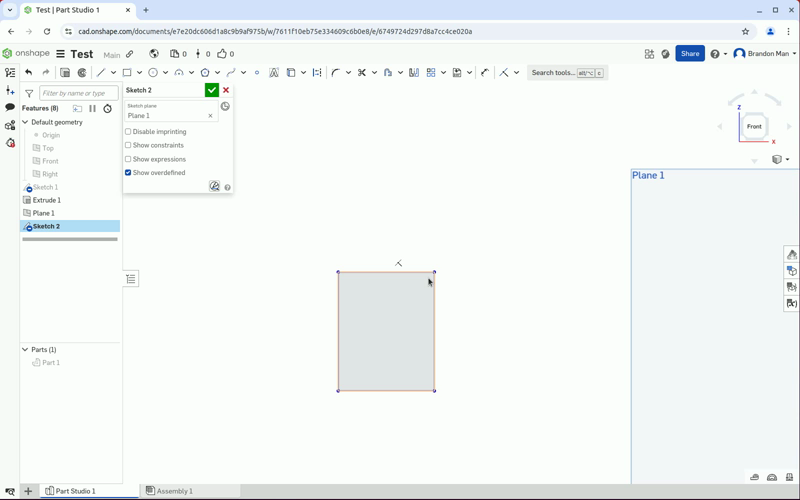
scroll(-6)
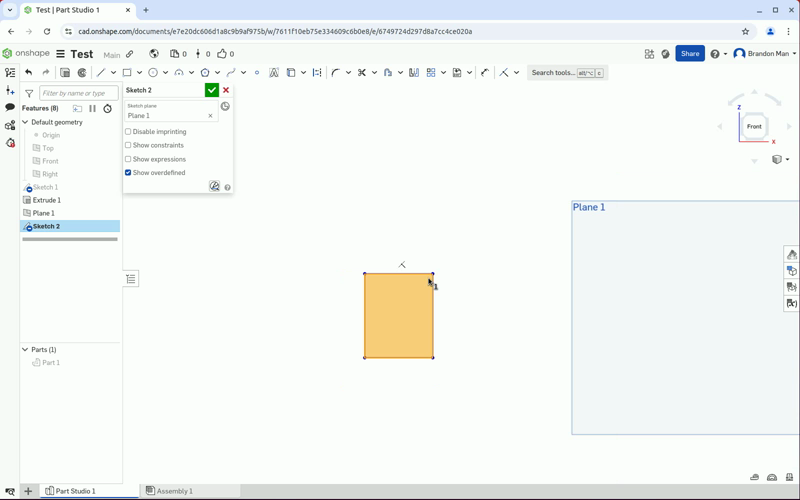
scroll(-6)
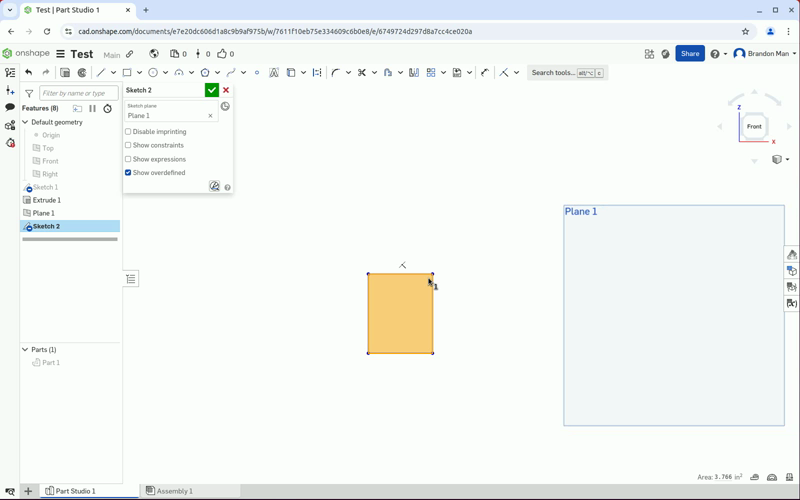
scroll(-6)
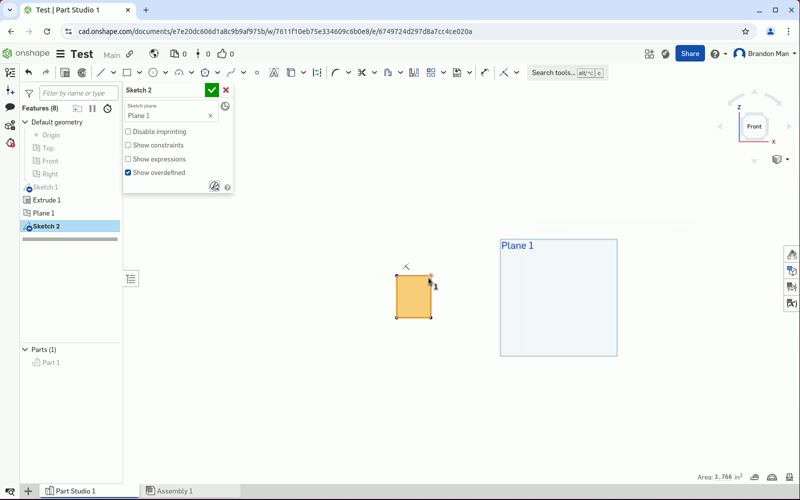
scroll(-6)
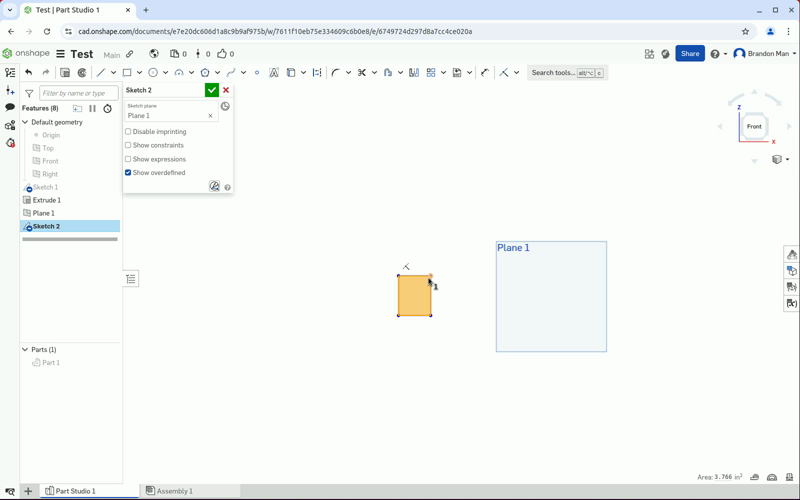
scroll(-6)
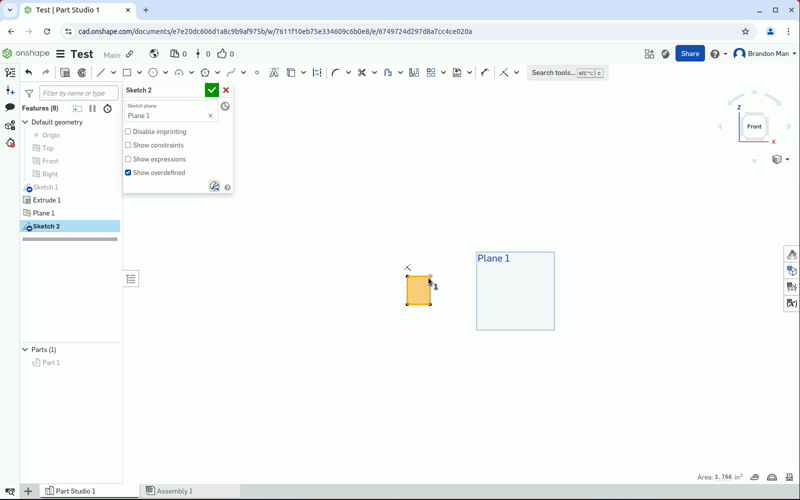
scroll(-6)
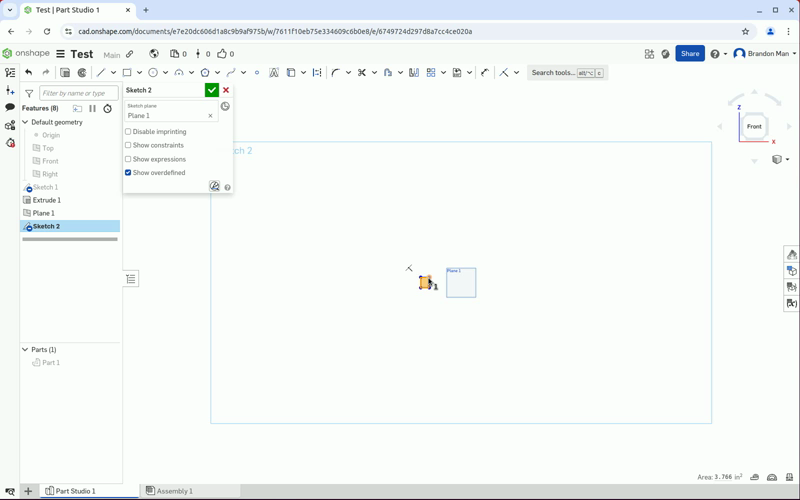
mouse_move(73, 352)
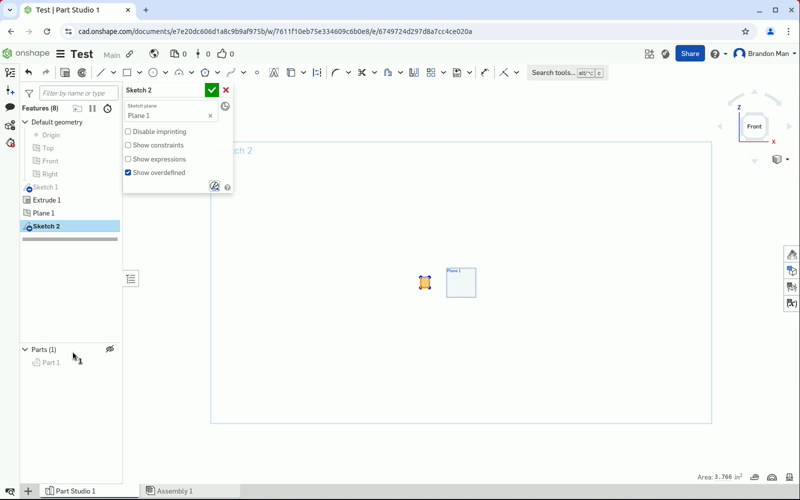
key(shift+y)
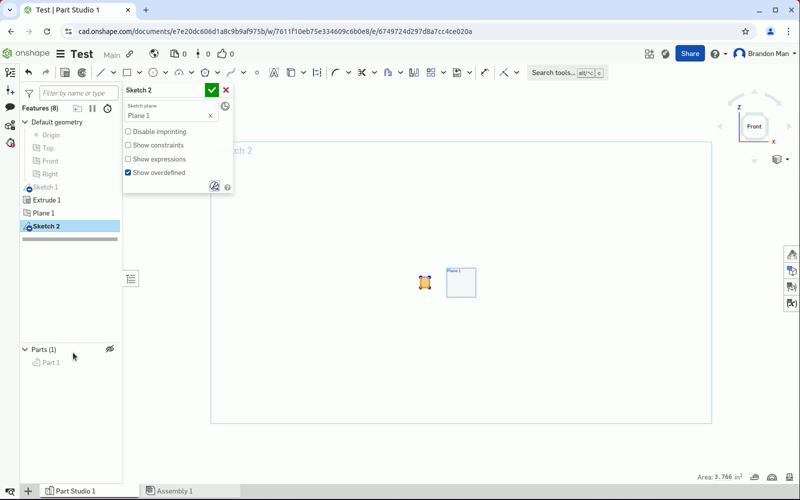
key(shift+e)
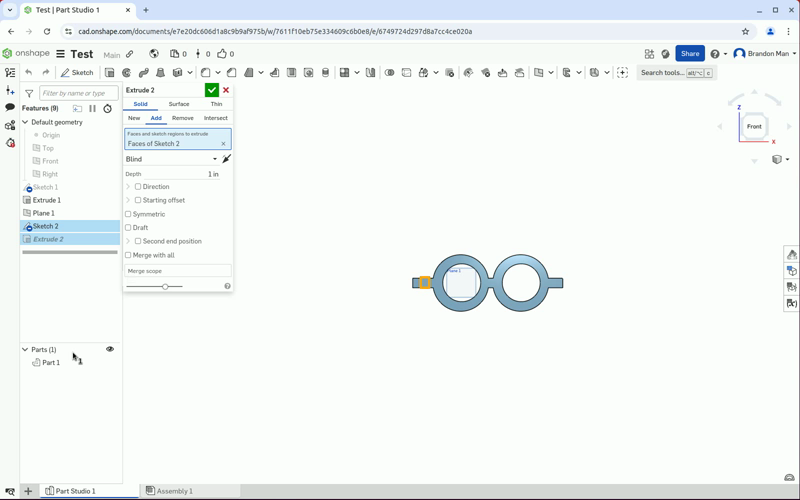
mouse_move(143, 106)
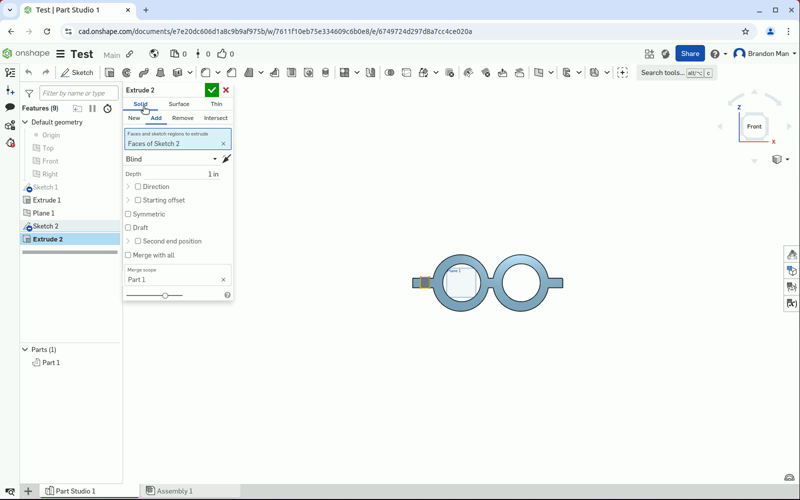
click(143, 106)
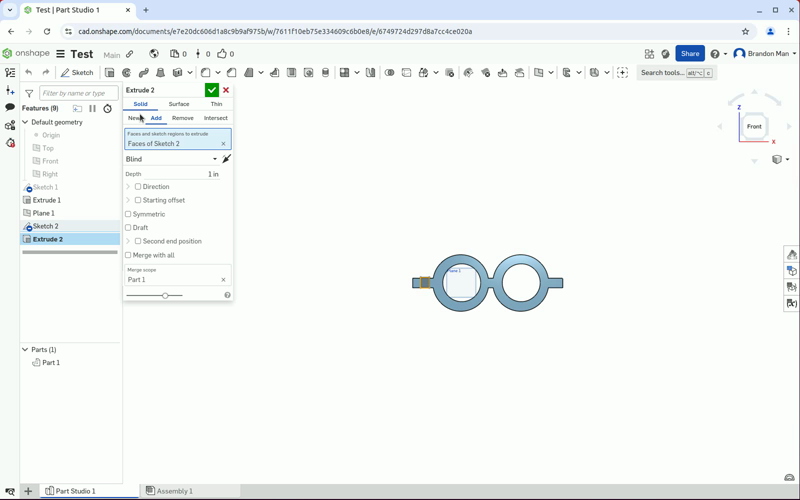
mouse_move(137, 120)
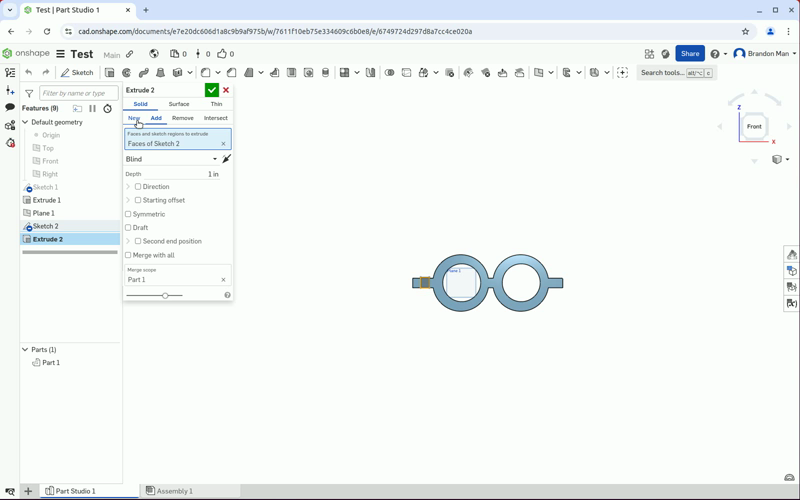
click(137, 120)
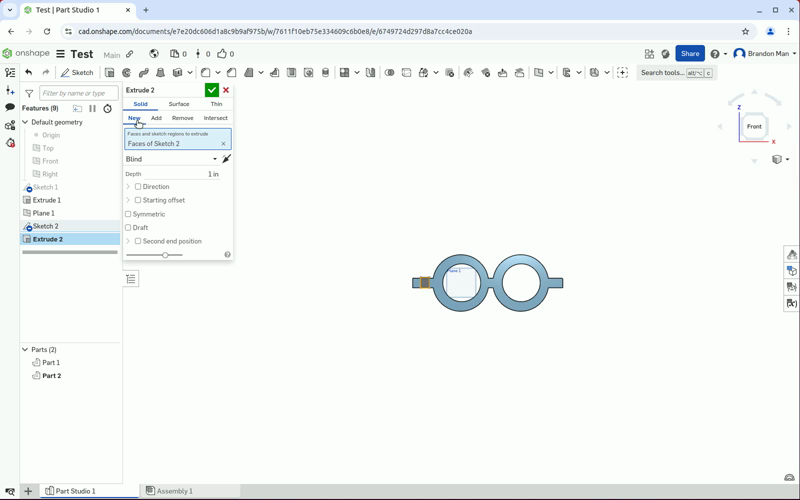
key(tab, 4)
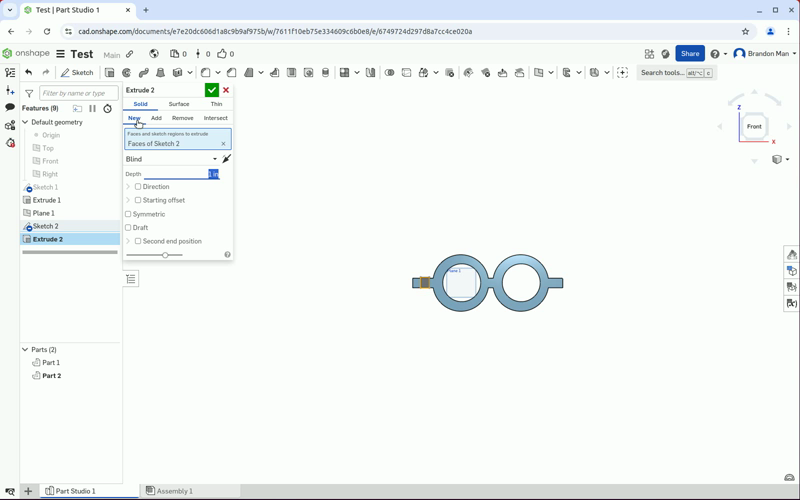
text(20.701)
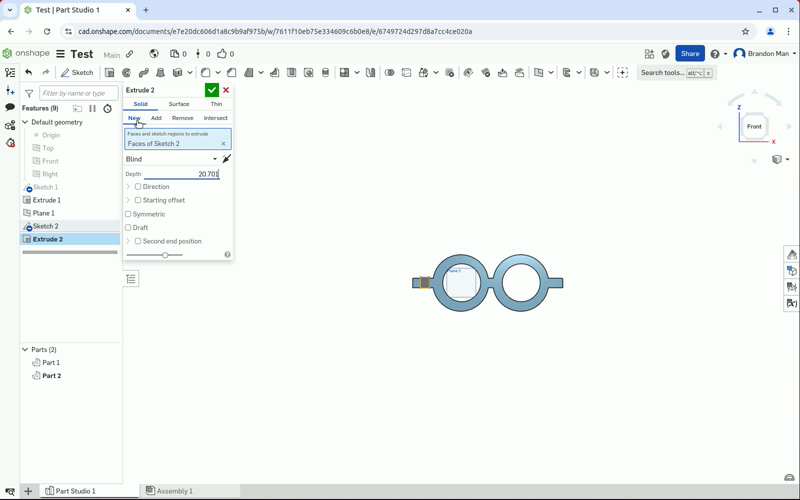
key(enter)
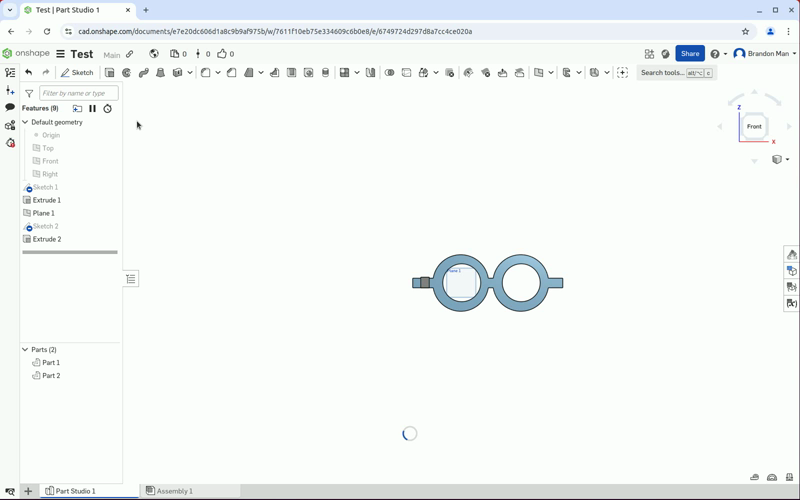
key(shift+h)
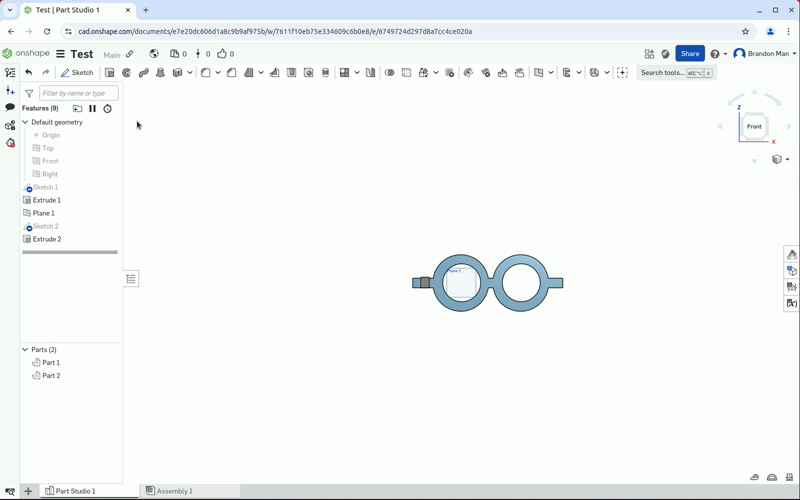
key(shift+h)
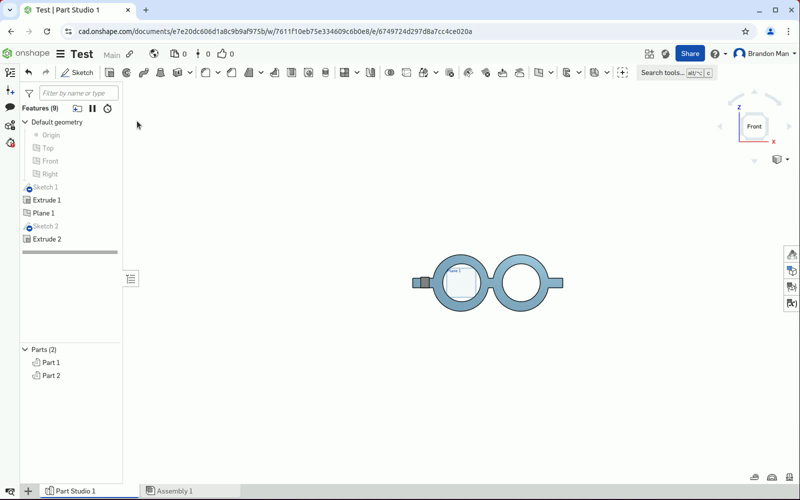
mouse_move(73, 189)
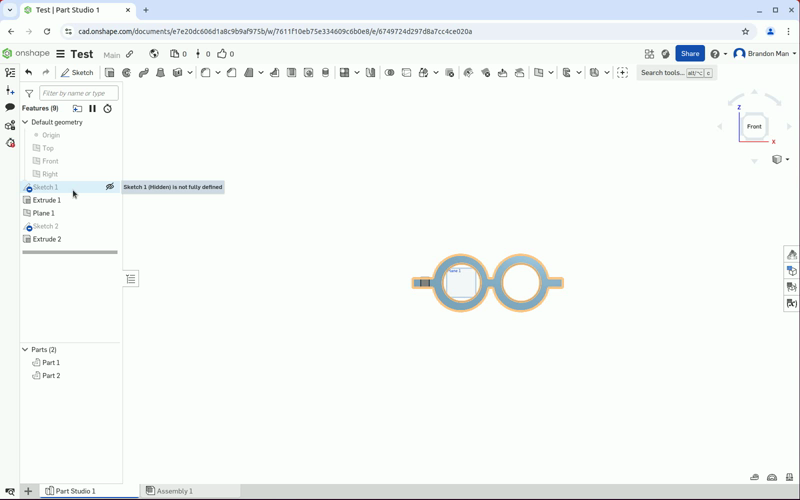
click(73, 189)
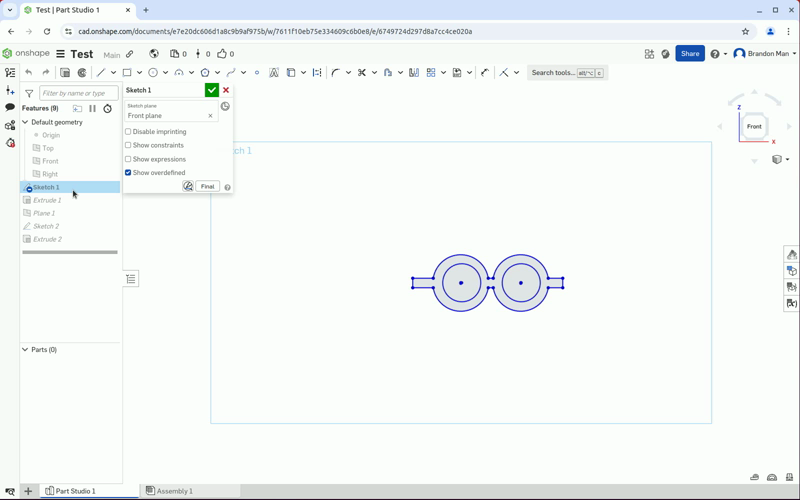
mouse_move(229, 92)
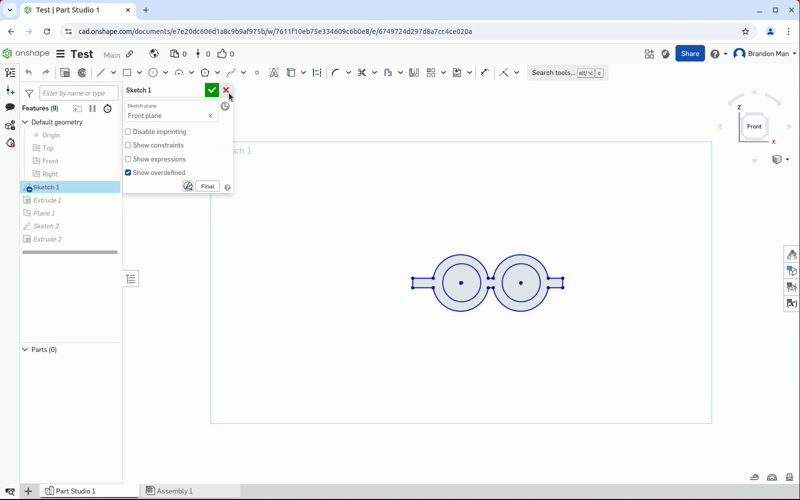
click(229, 92)
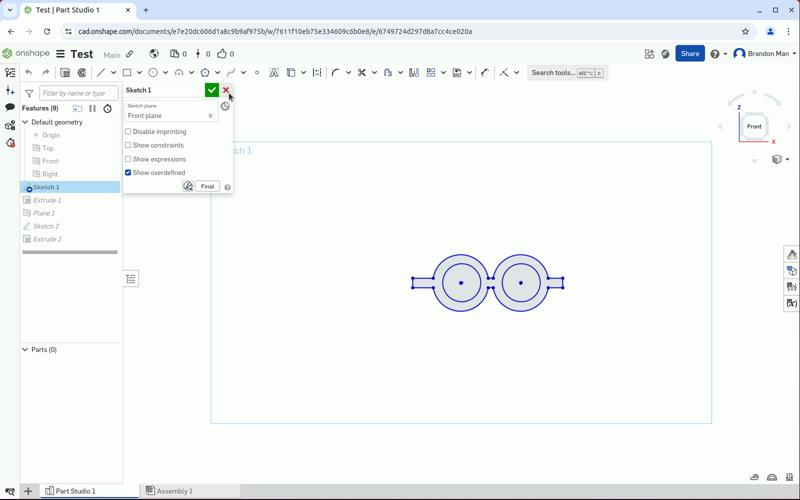
key(shift+s)
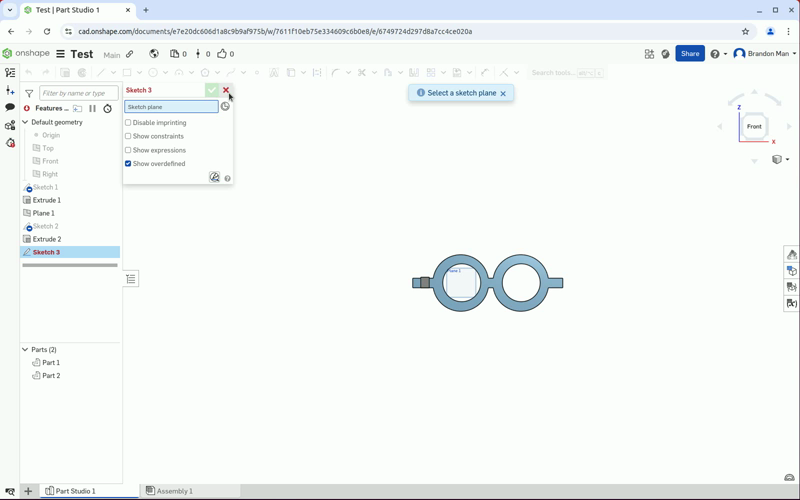
mouse_move(73, 215)
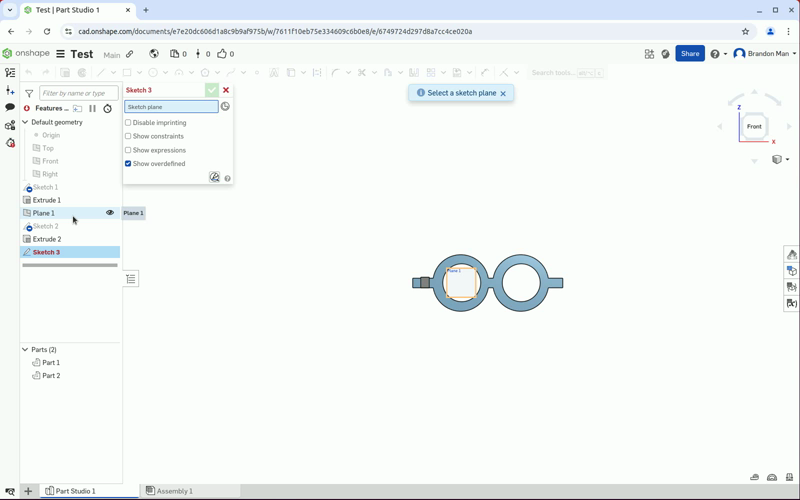
click(73, 215)
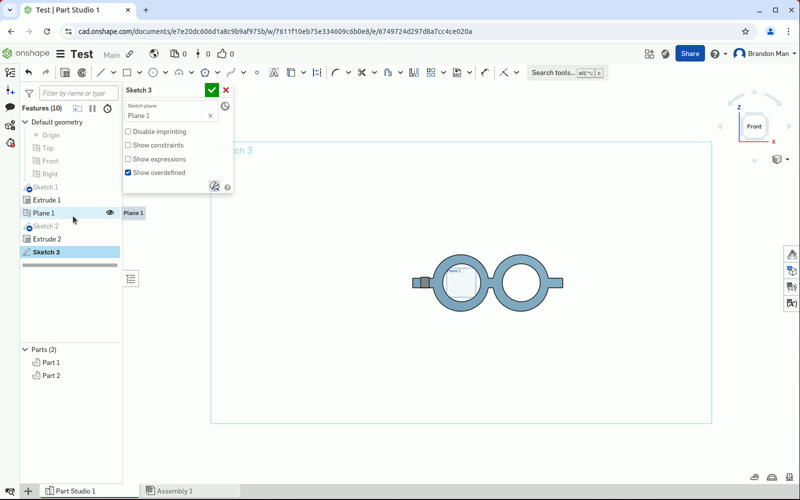
mouse_move(73, 352)
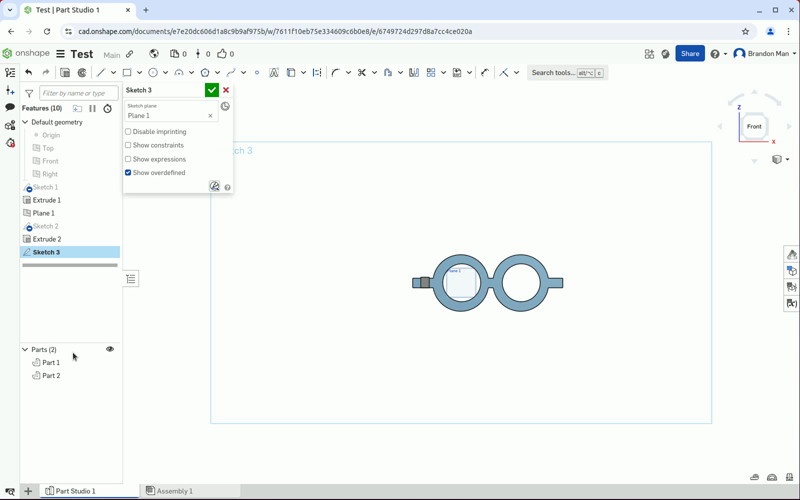
key(y)
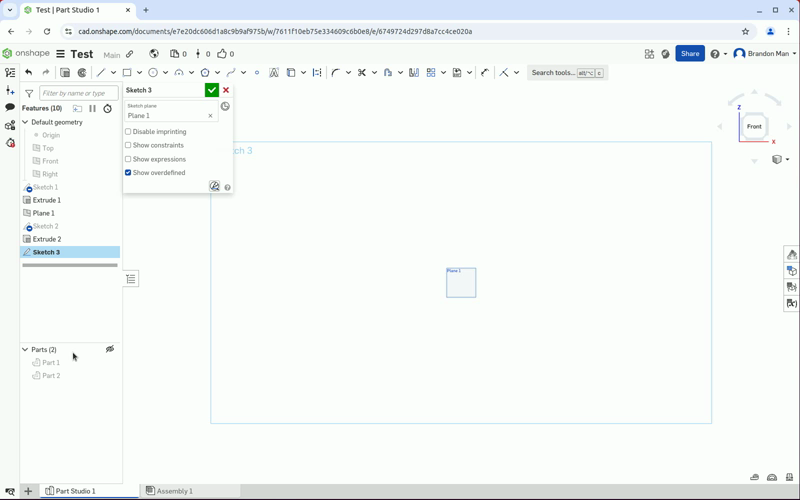
key(l)
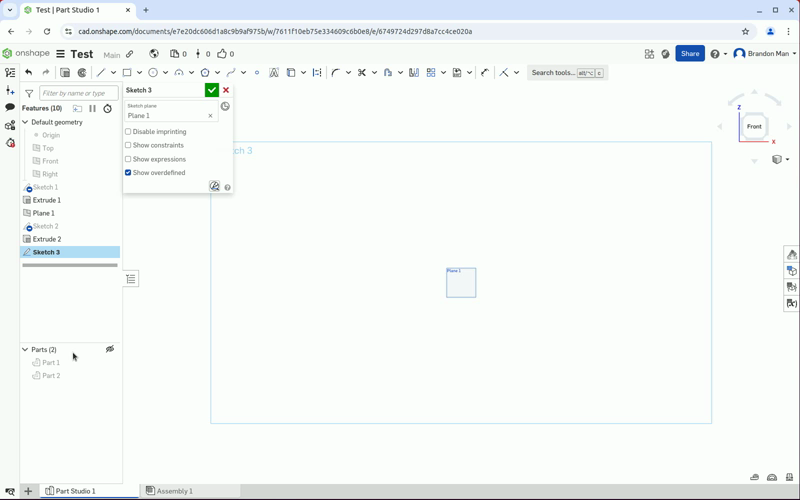
key_down(shift)
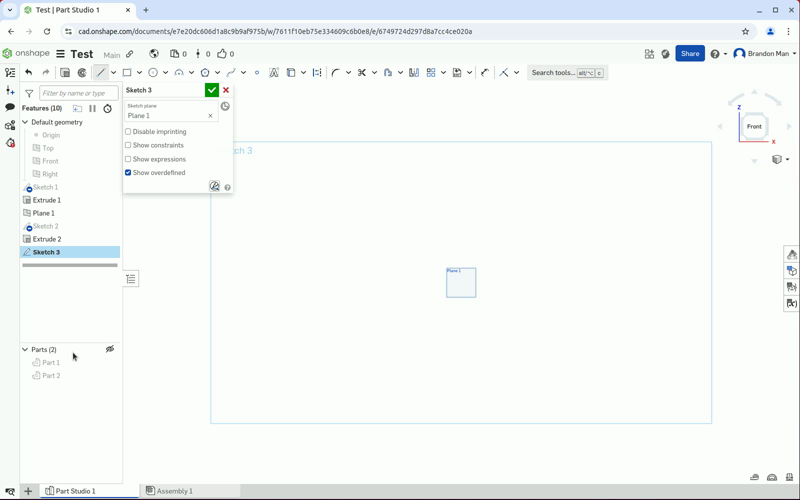
mouse_move(555, 287)
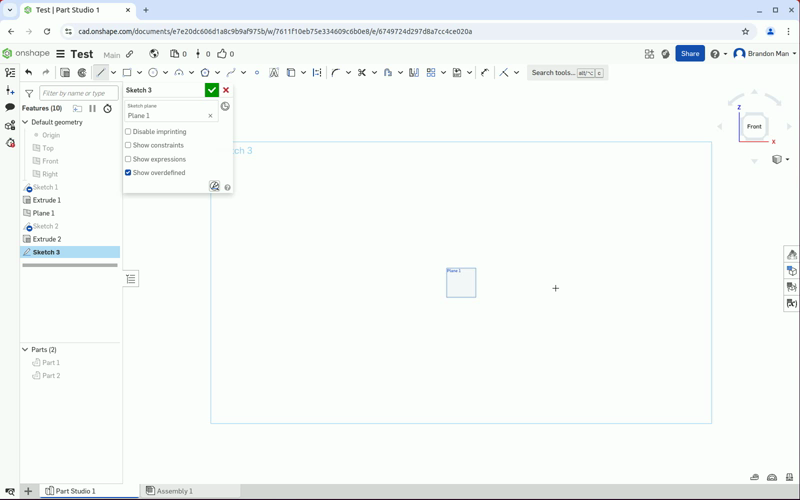
click(555, 287)
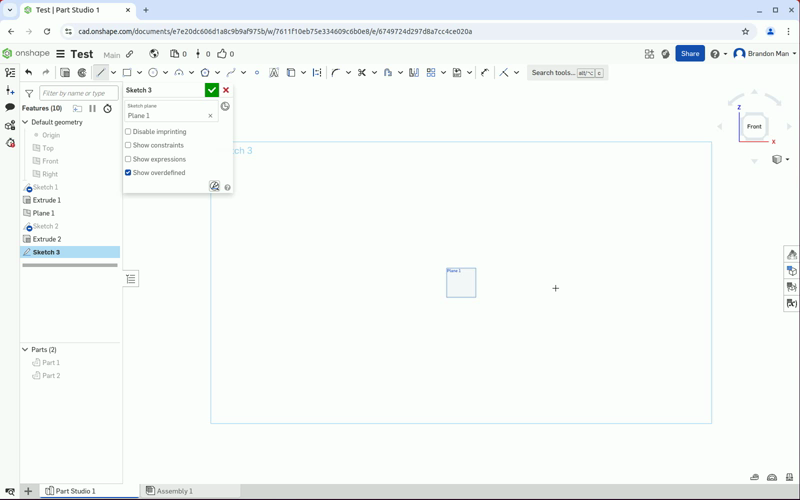
key_up(shift)
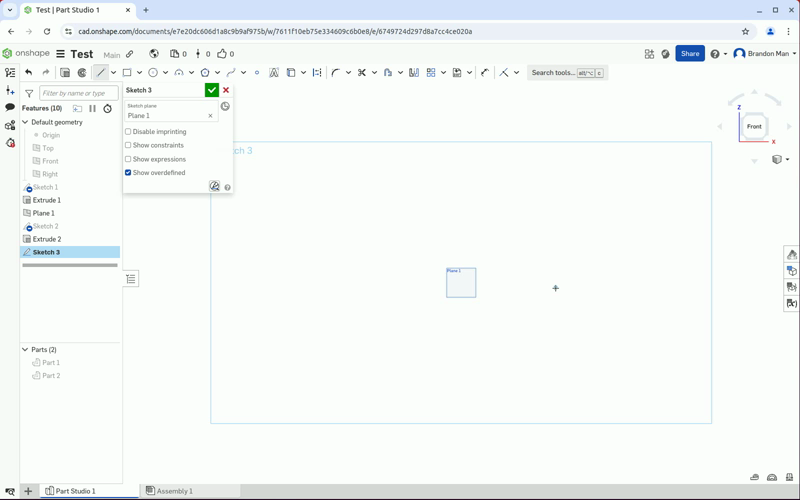
key_down(shift)
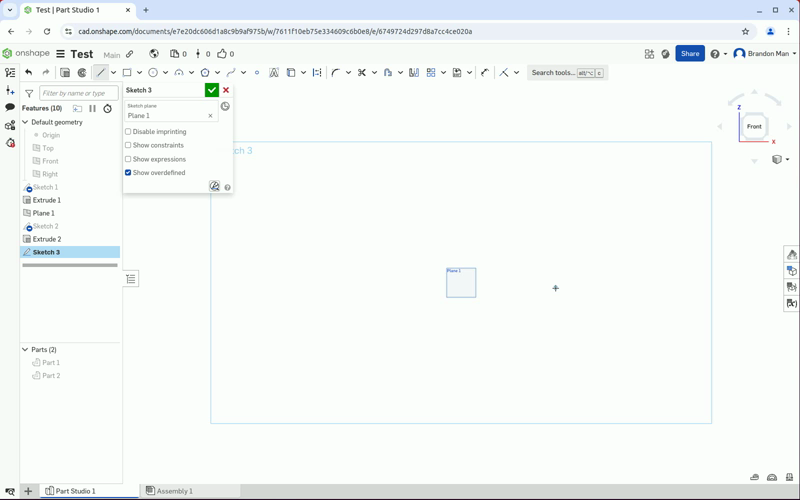
mouse_move(585, 287)
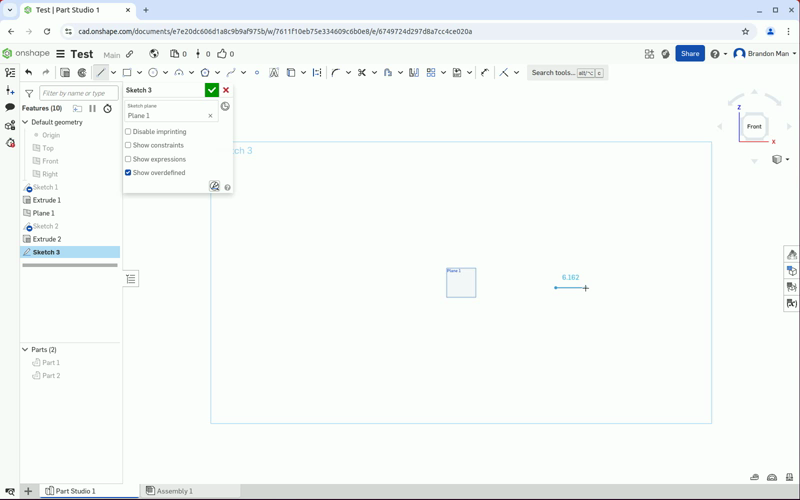
mouse_move(564, 287)
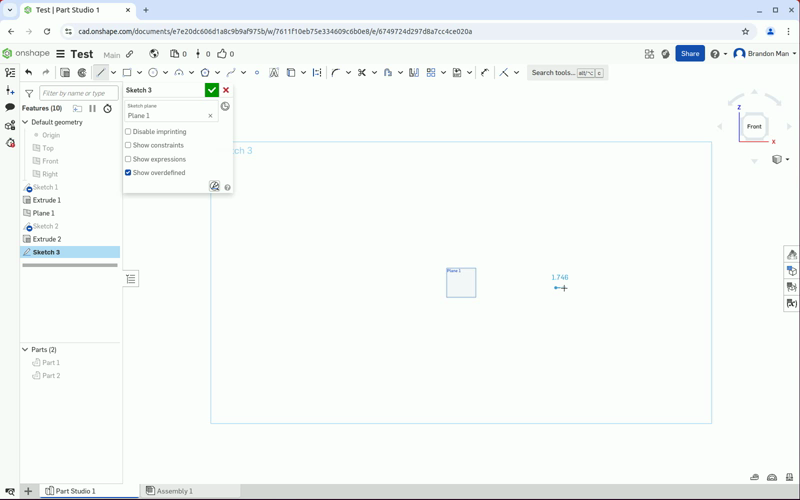
click(564, 287)
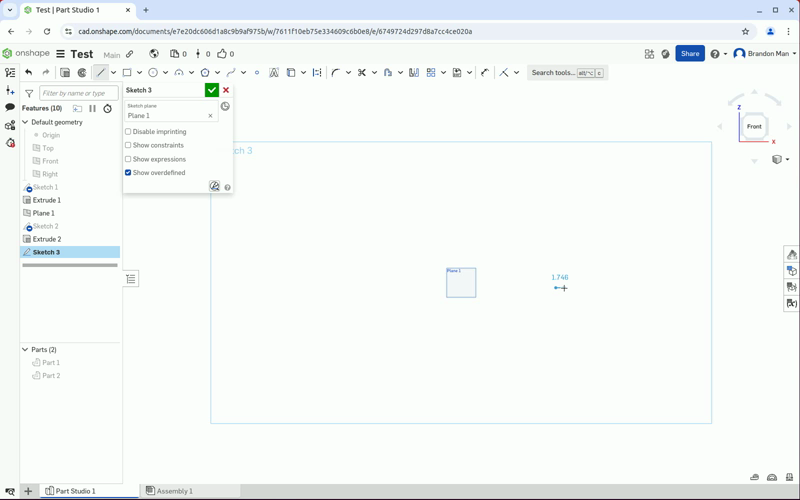
key_up(shift)
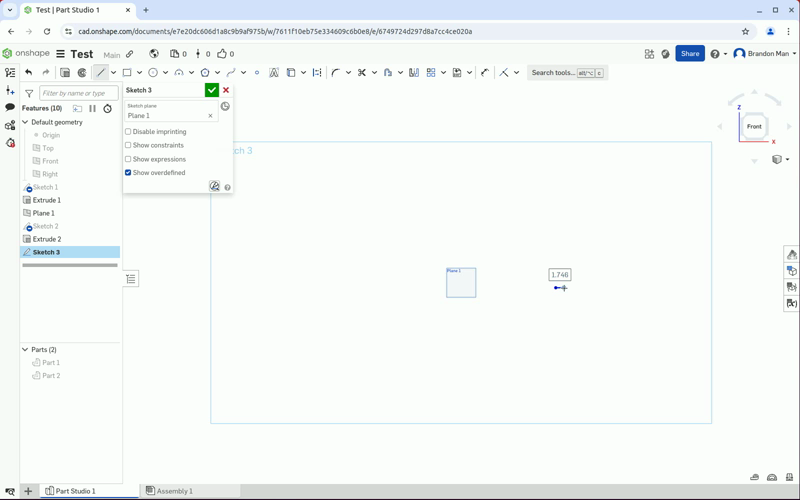
key_down(shift)
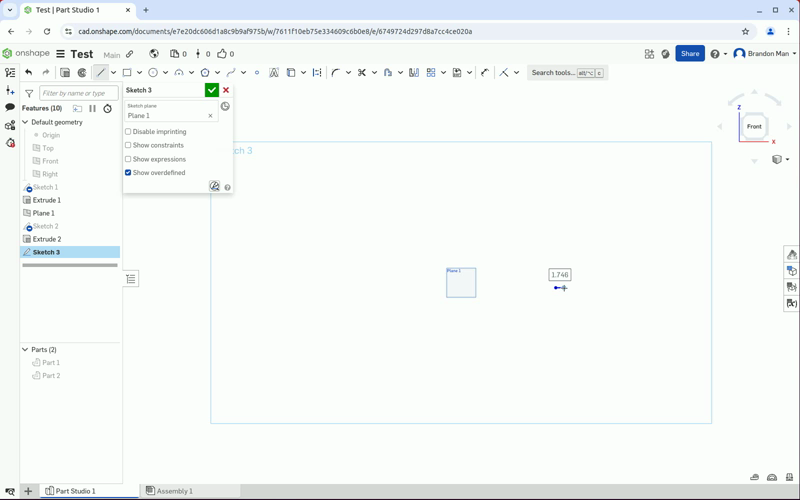
mouse_move(589, 287)
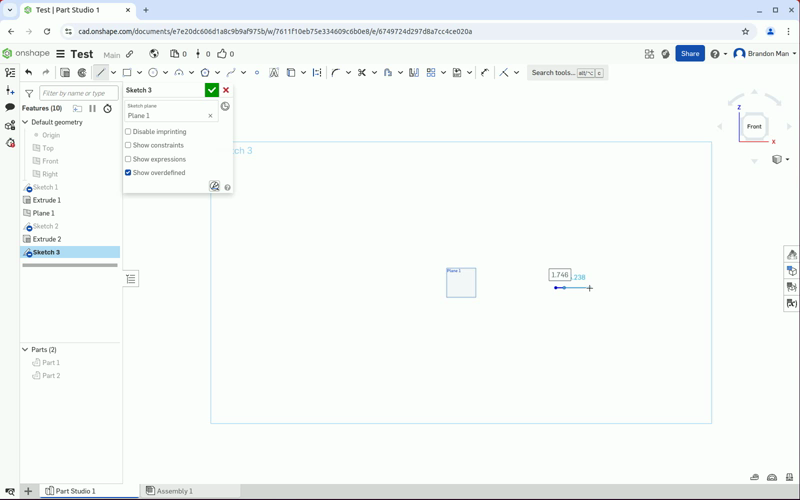
mouse_move(564, 277)
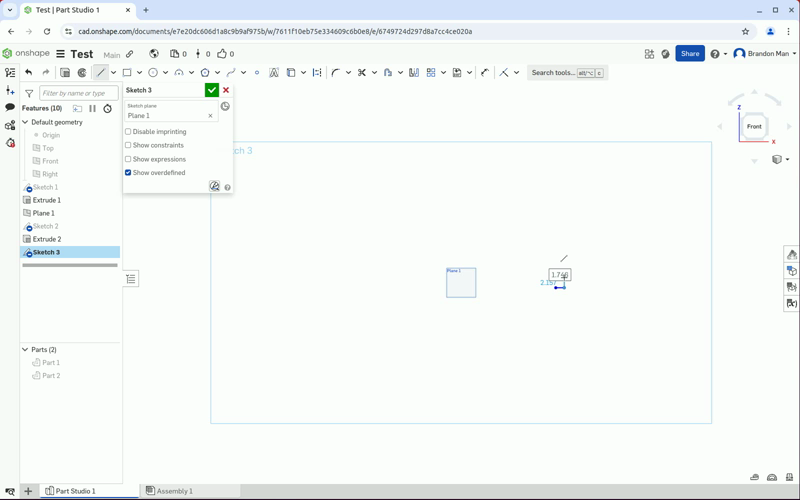
click(564, 277)
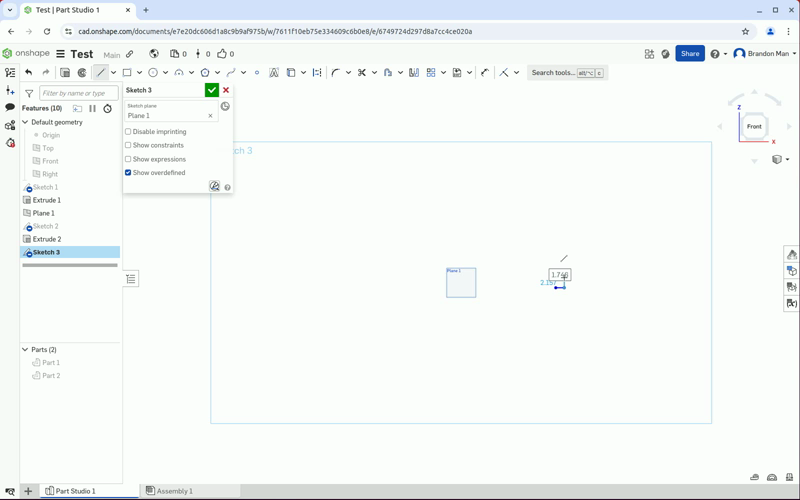
key_up(shift)
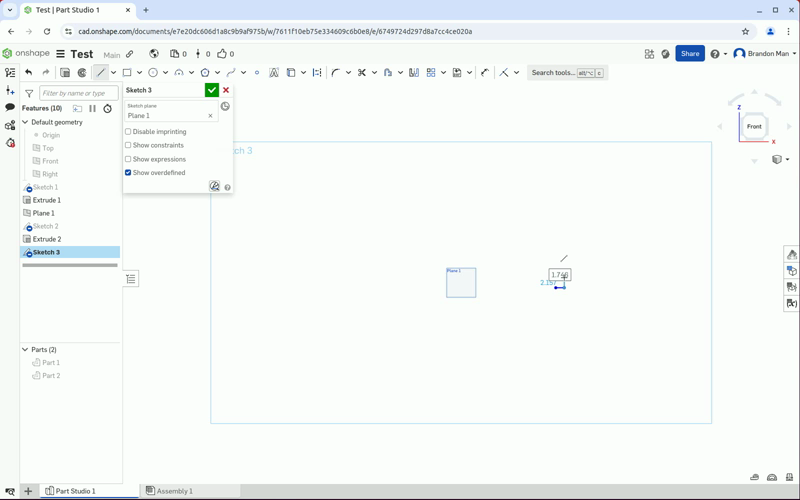
key_down(shift)
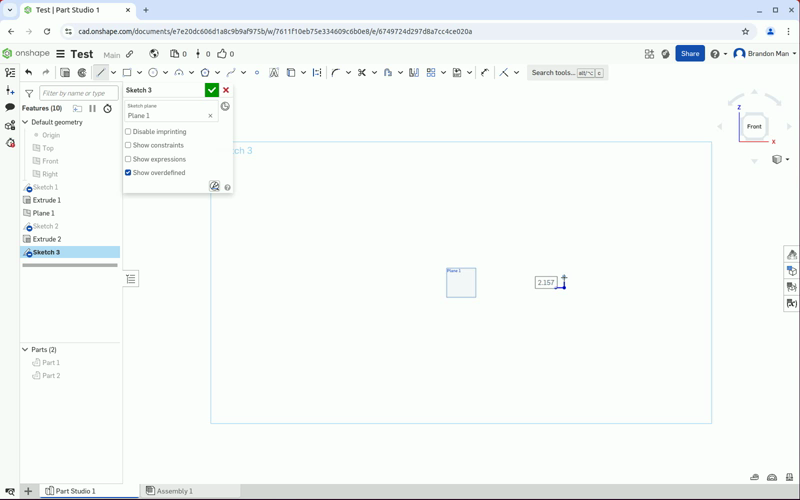
mouse_move(589, 277)
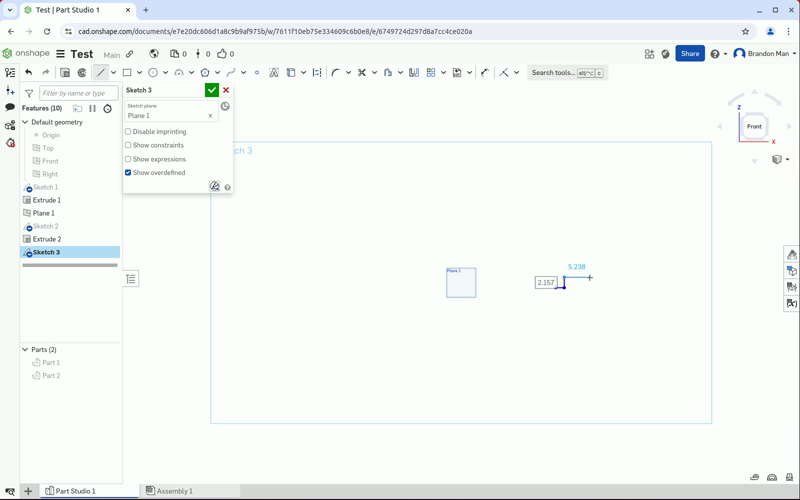
mouse_move(555, 277)
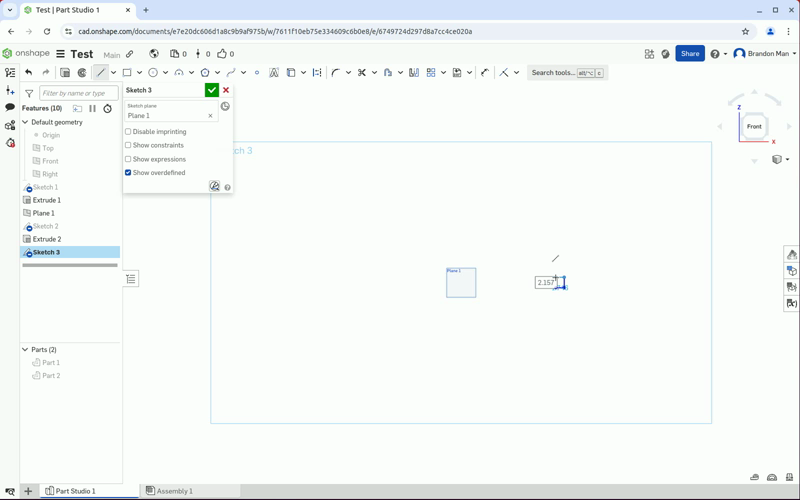
click(555, 277)
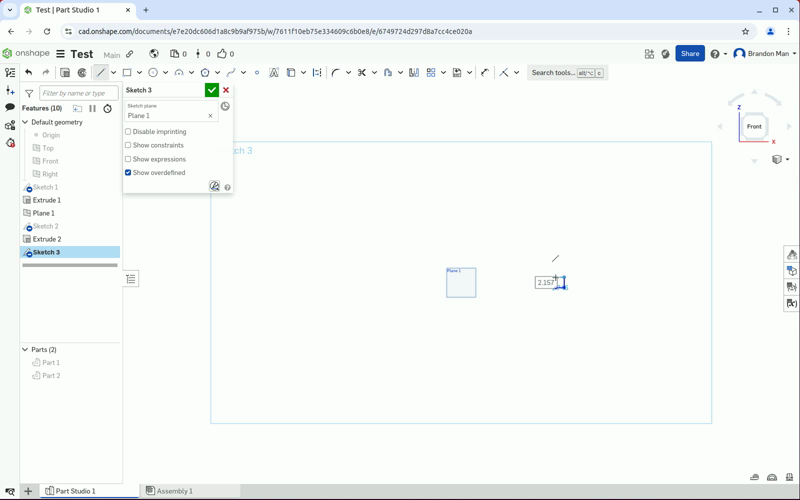
key_up(shift)
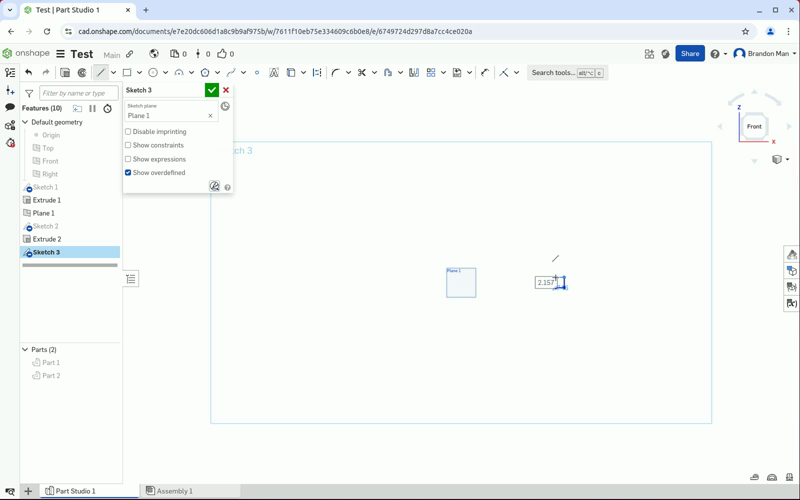
mouse_move(585, 277)
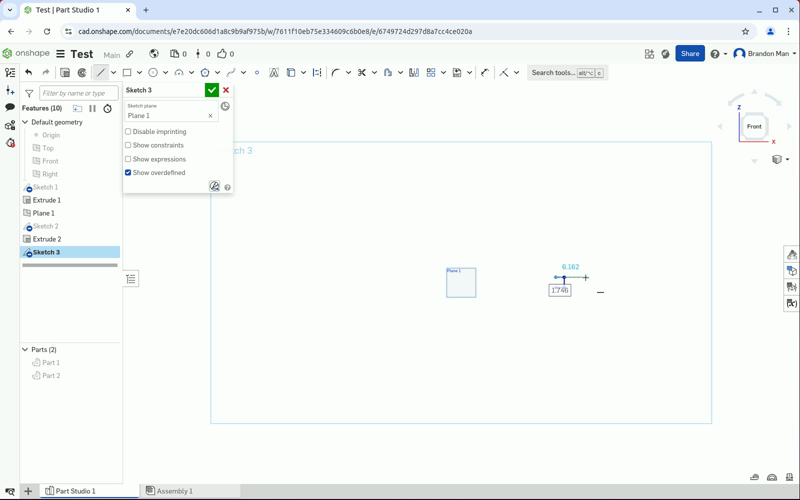
key_down(shift)
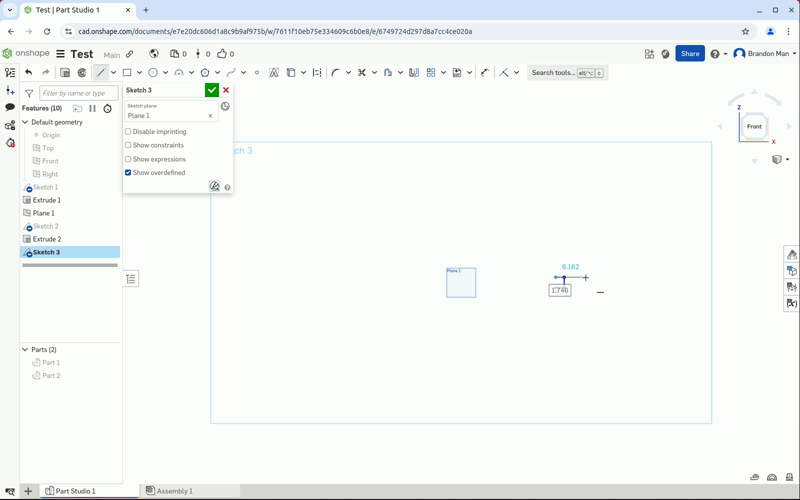
mouse_move(555, 287)
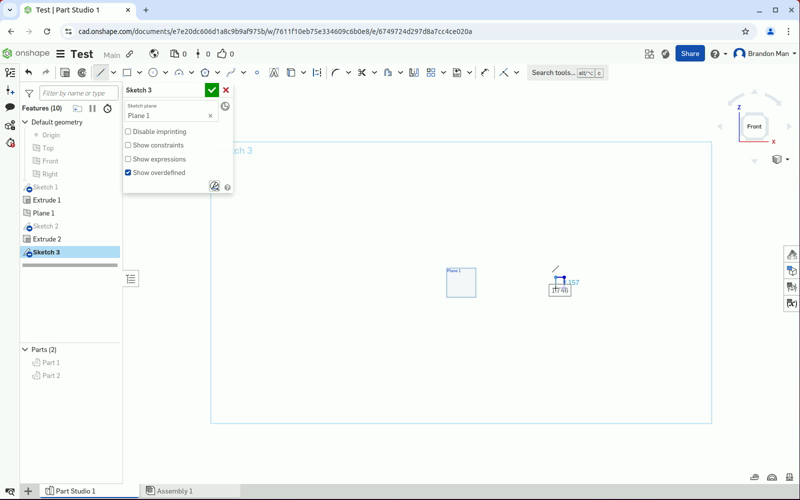
key_up(shift)
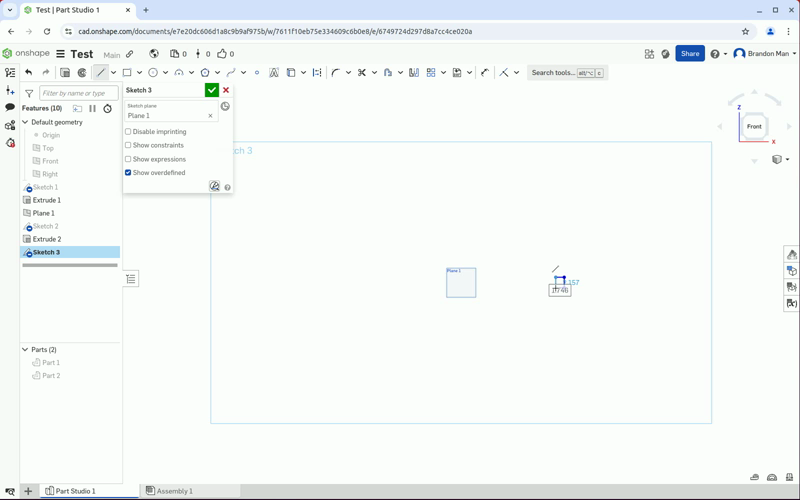
click(555, 287)
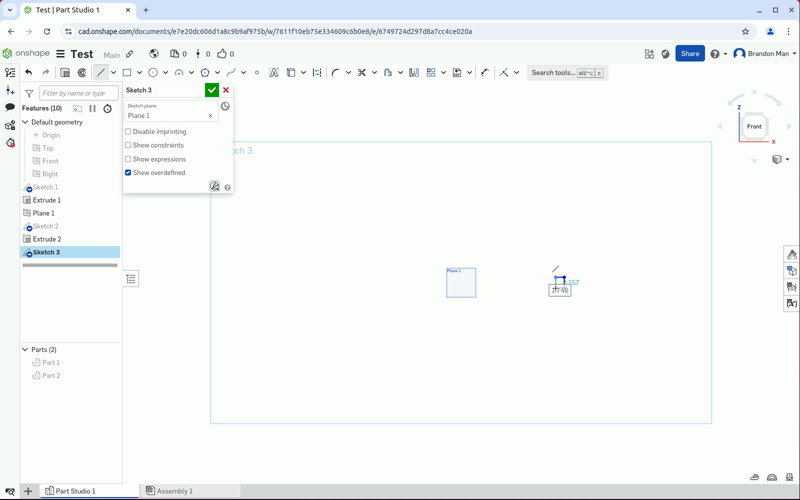
key(esc)
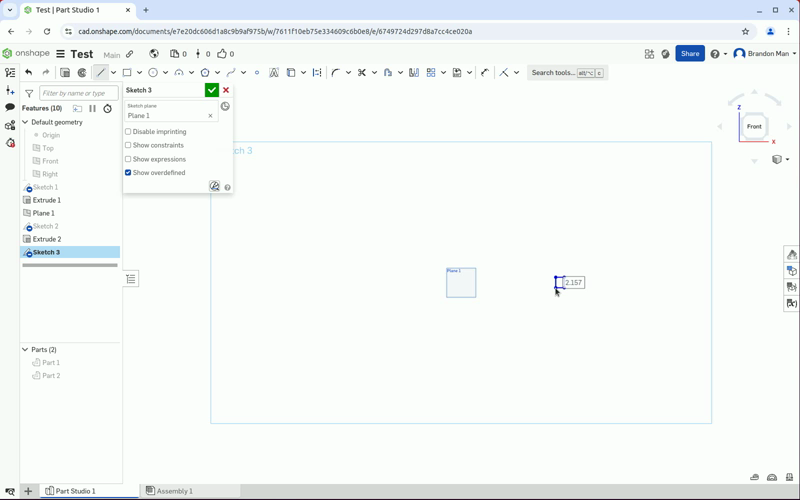
mouse_move(558, 280)
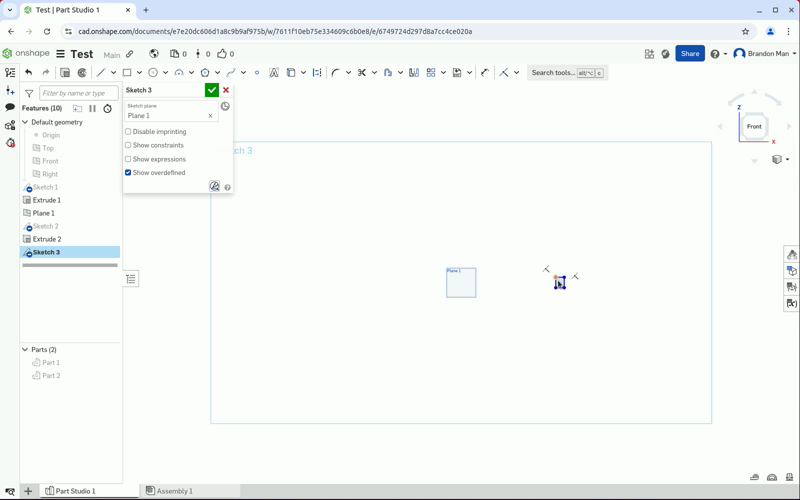
scroll(6)
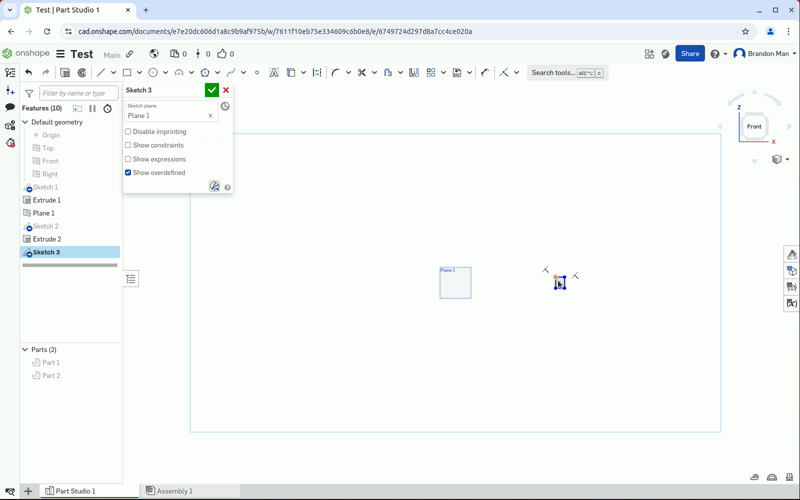
scroll(6)
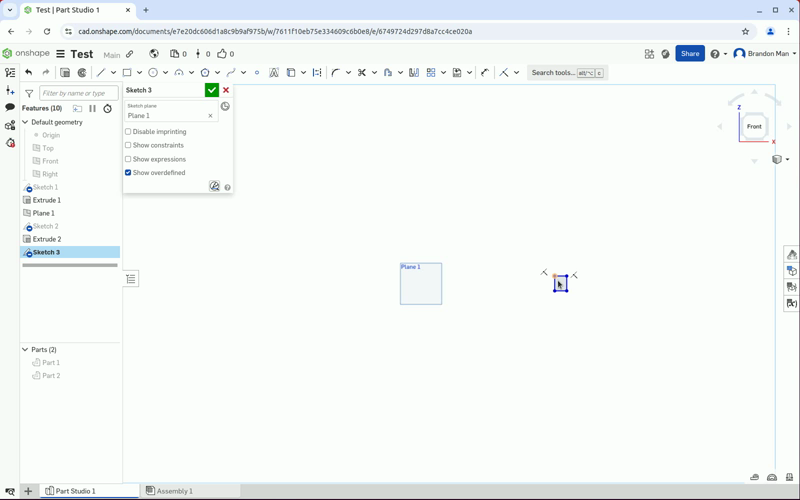
scroll(6)
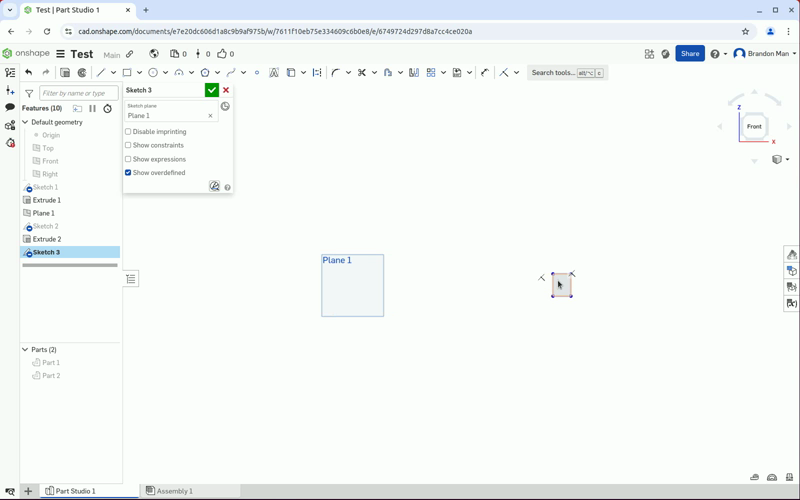
scroll(6)
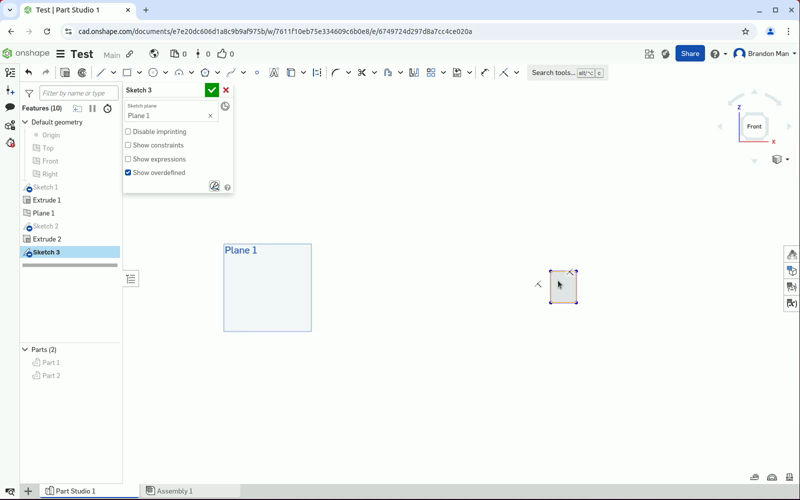
scroll(6)
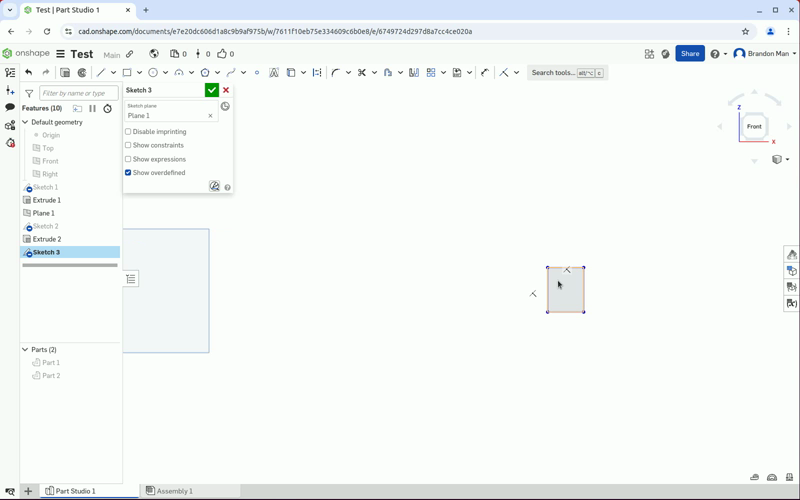
scroll(6)
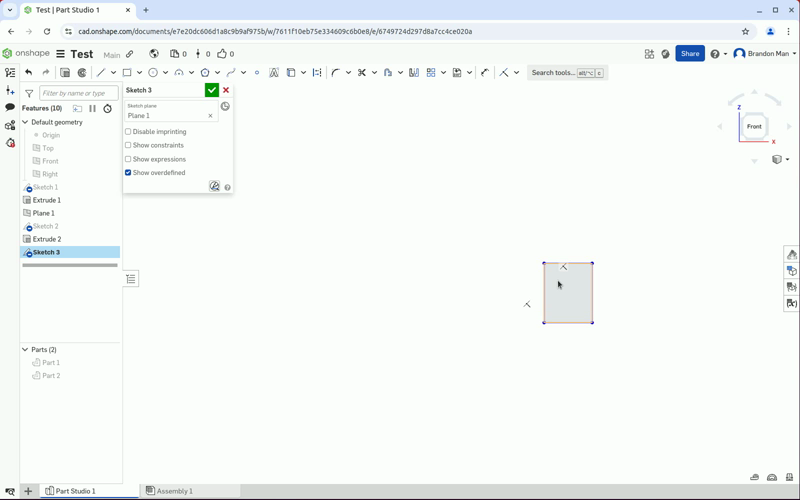
scroll(6)
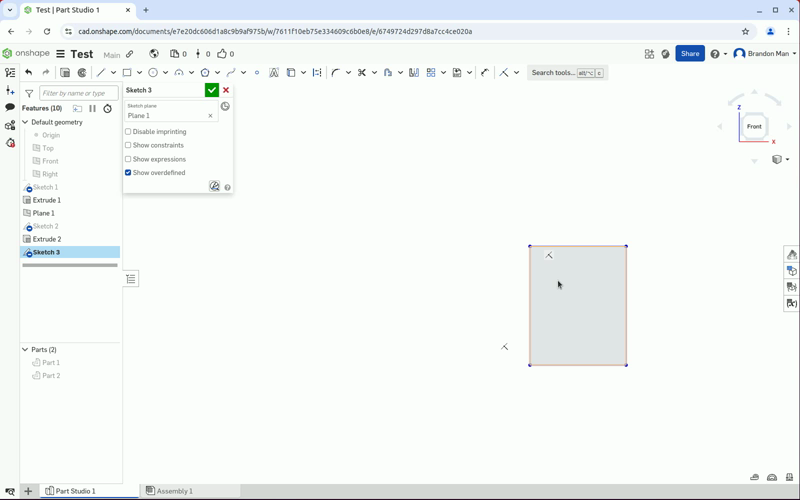
click(558, 280)
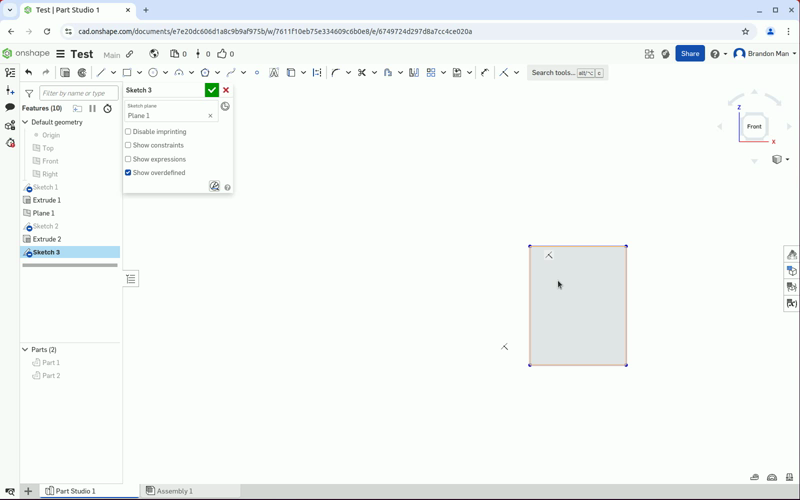
scroll(-6)
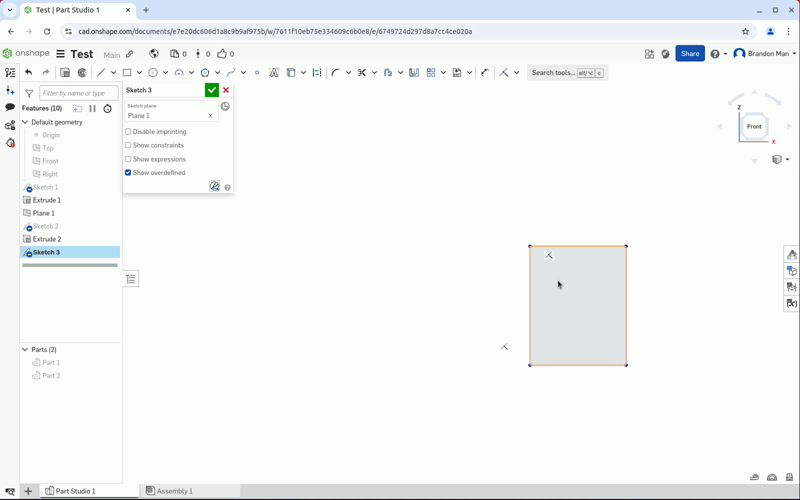
scroll(-6)
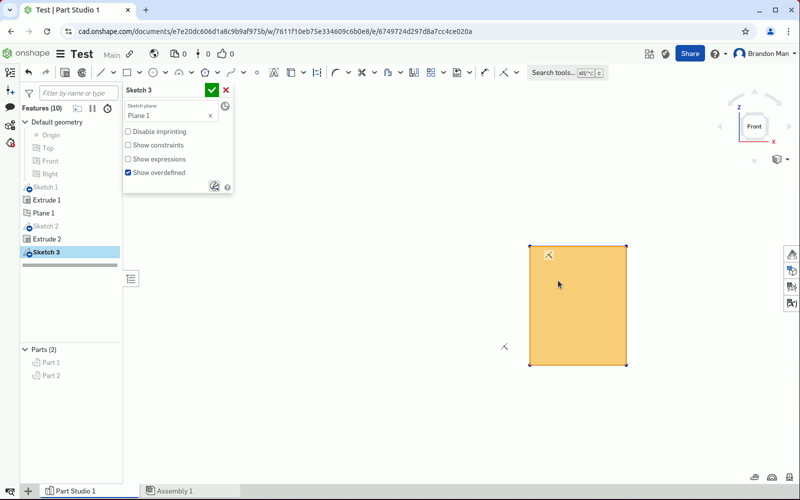
scroll(-6)
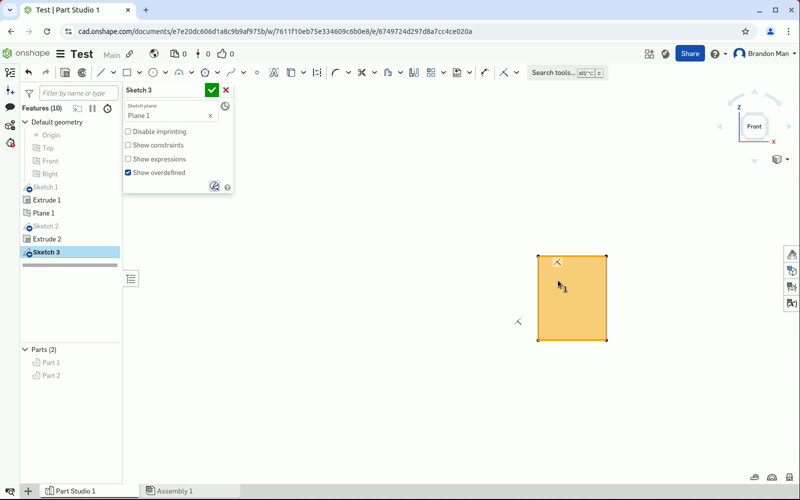
scroll(-6)
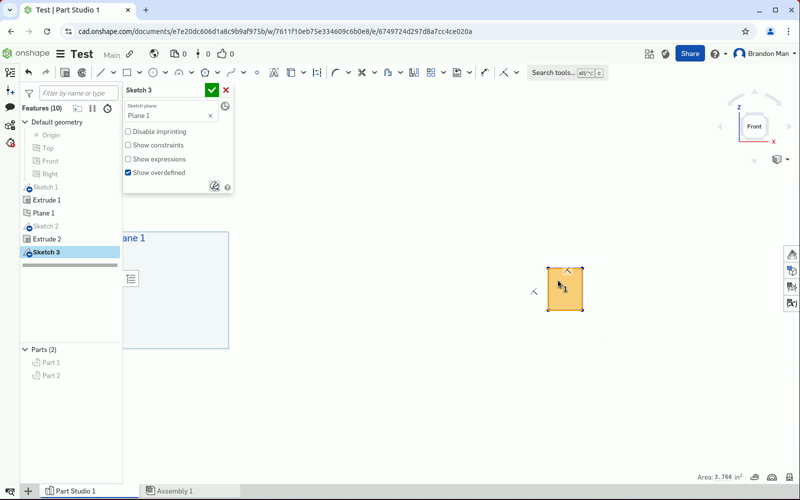
scroll(-6)
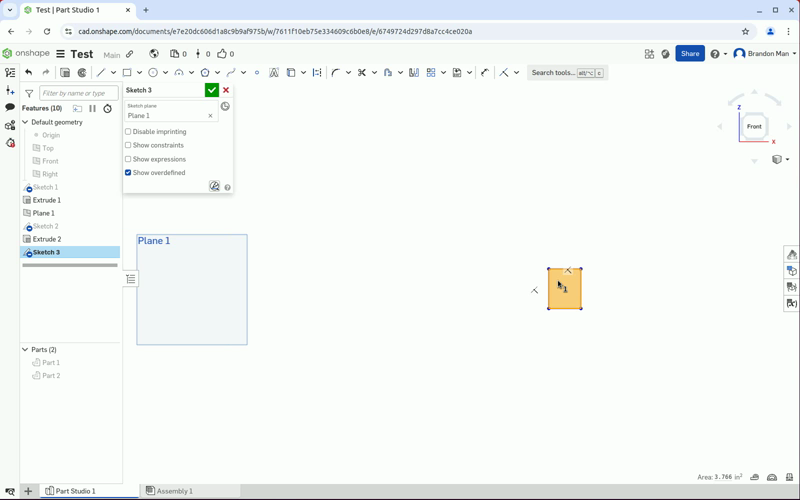
scroll(-6)
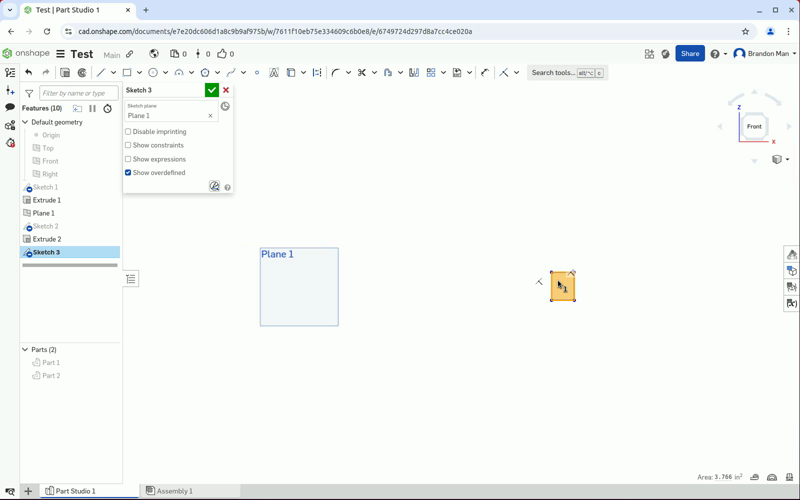
scroll(-6)
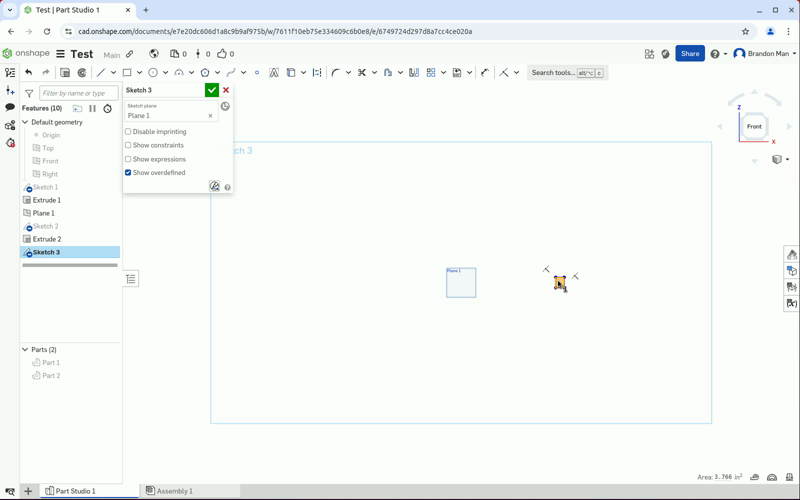
mouse_move(73, 352)
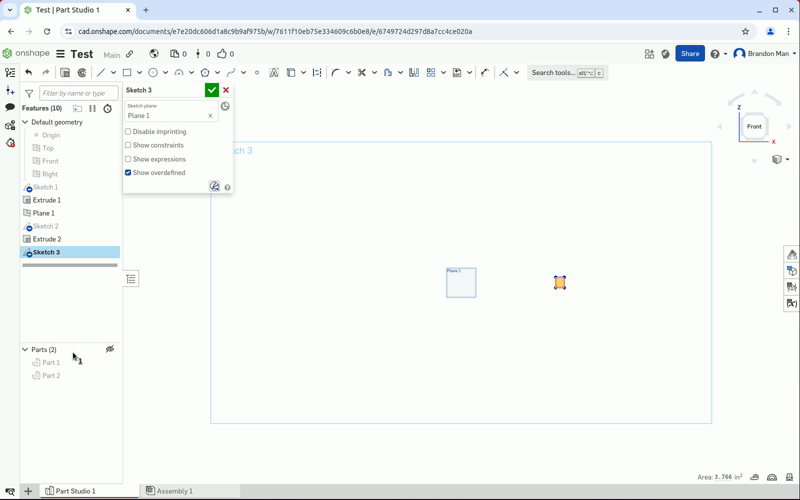
key(shift+y)
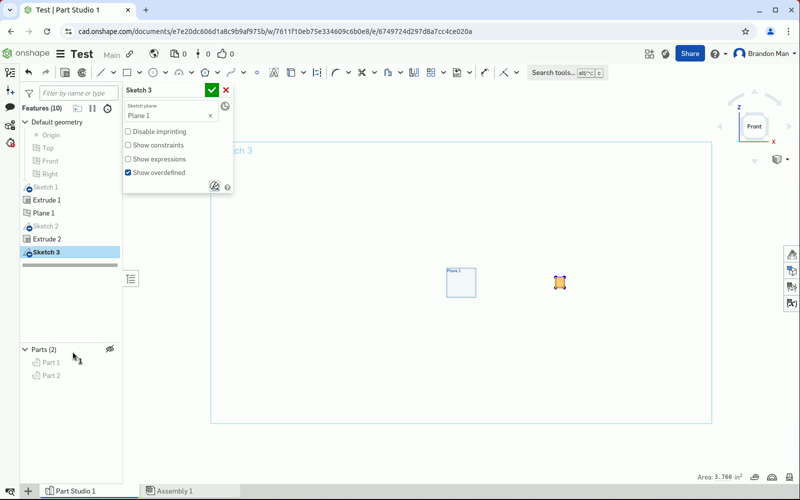
key(shift+e)
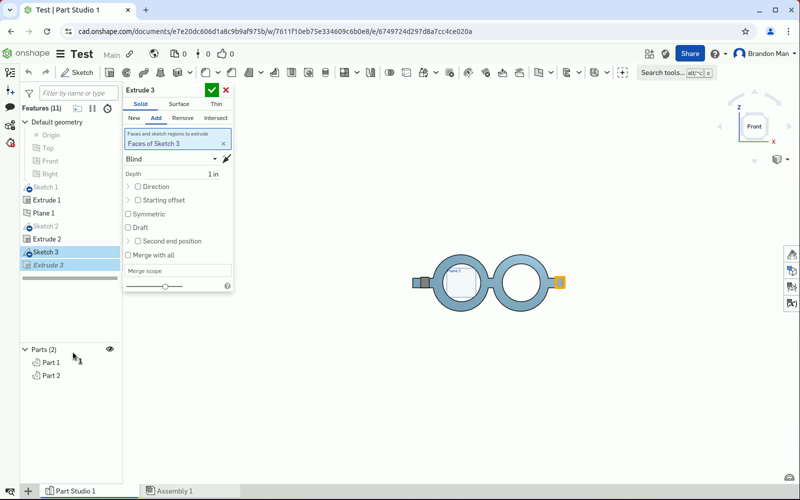
mouse_move(143, 106)
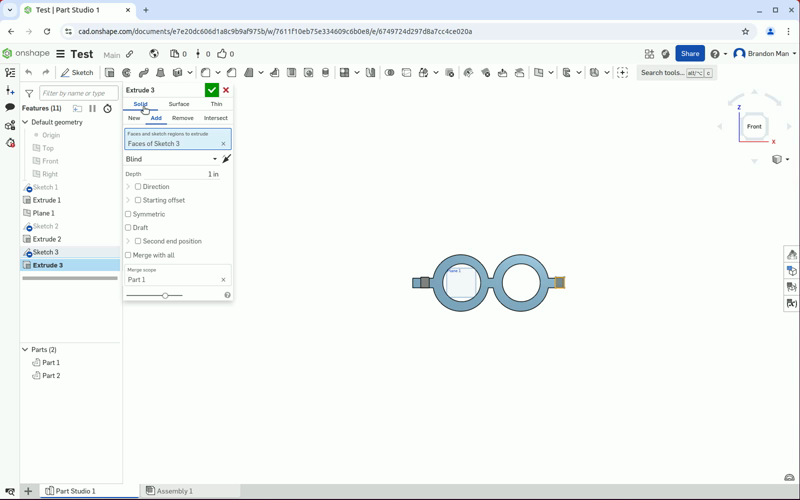
click(143, 106)
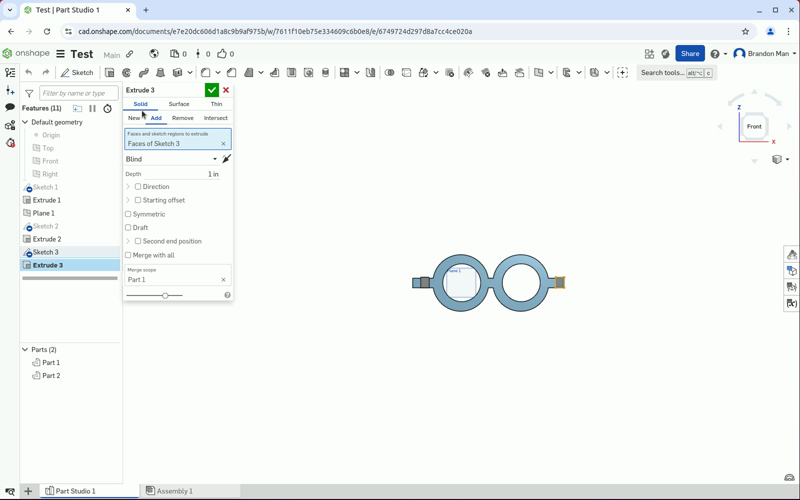
mouse_move(137, 120)
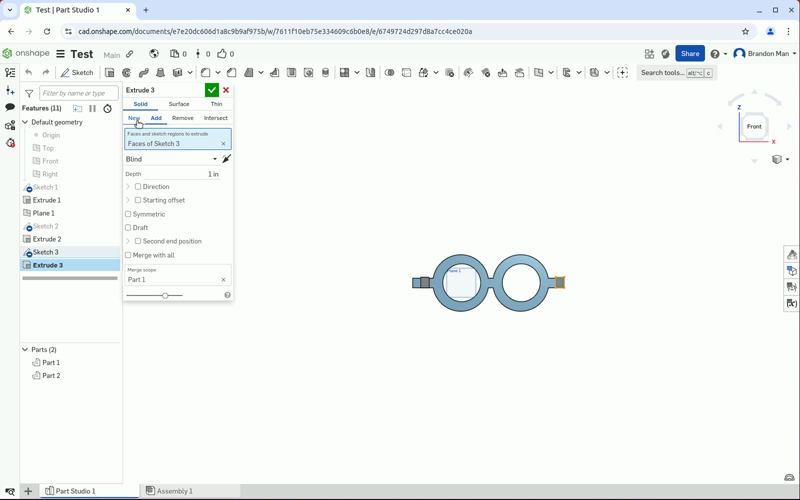
click(137, 120)
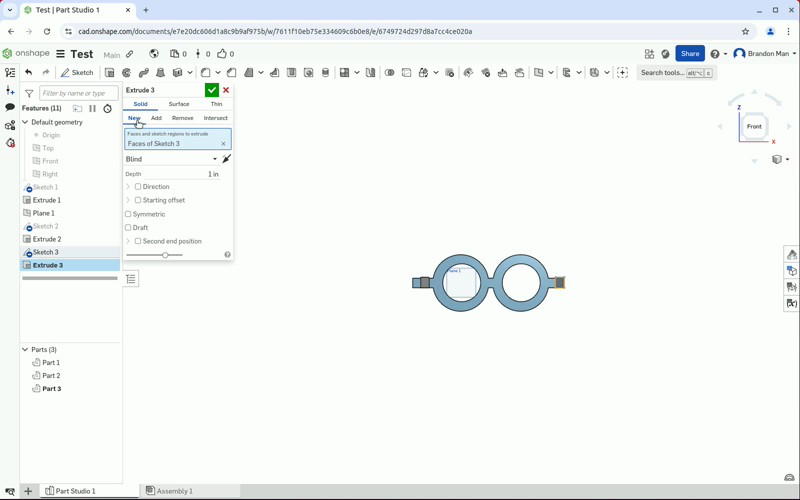
key(tab, 4)
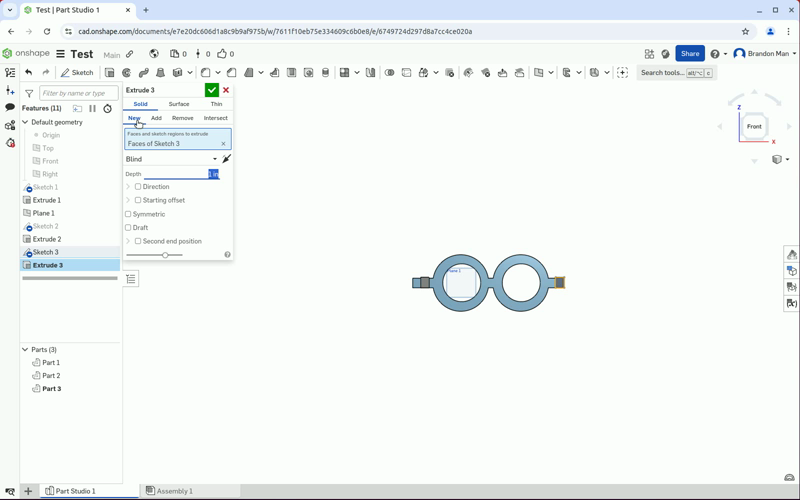
text(20.701)
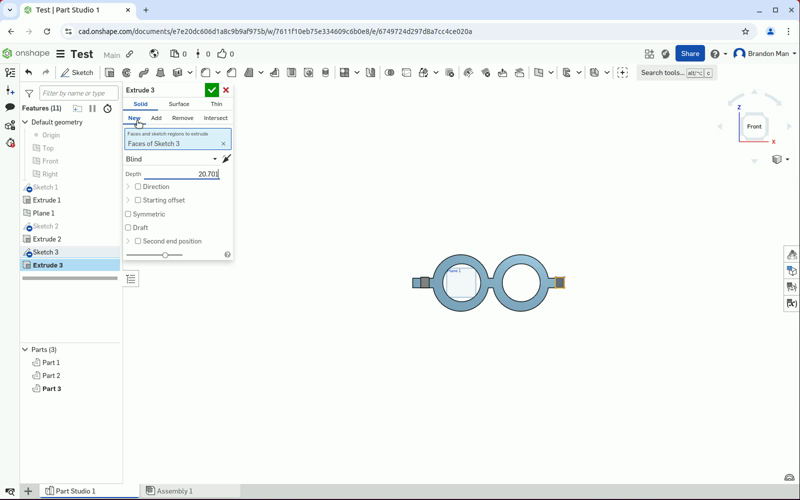
key(enter)
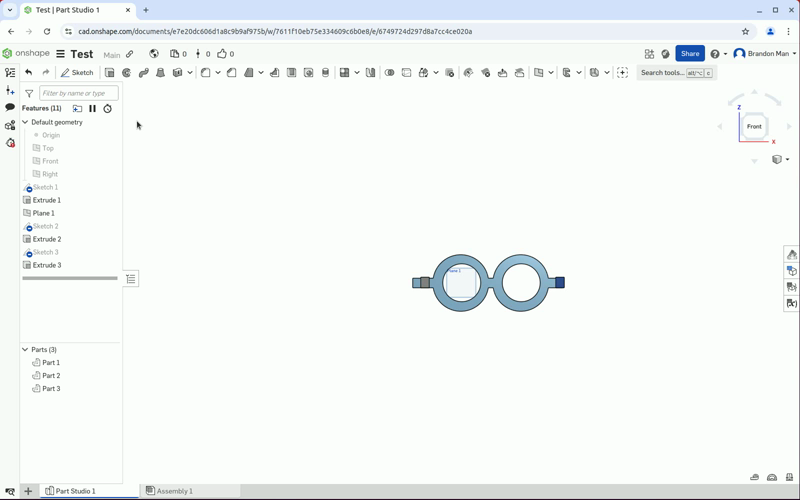
key(shift+h)
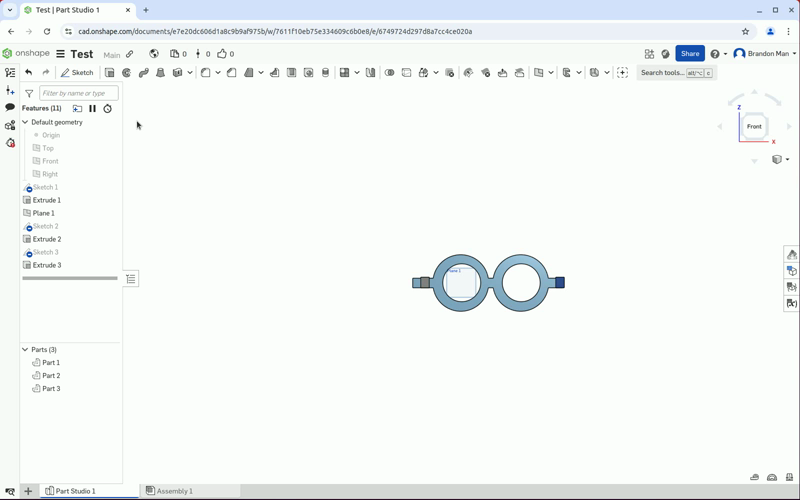
key(shift+h)
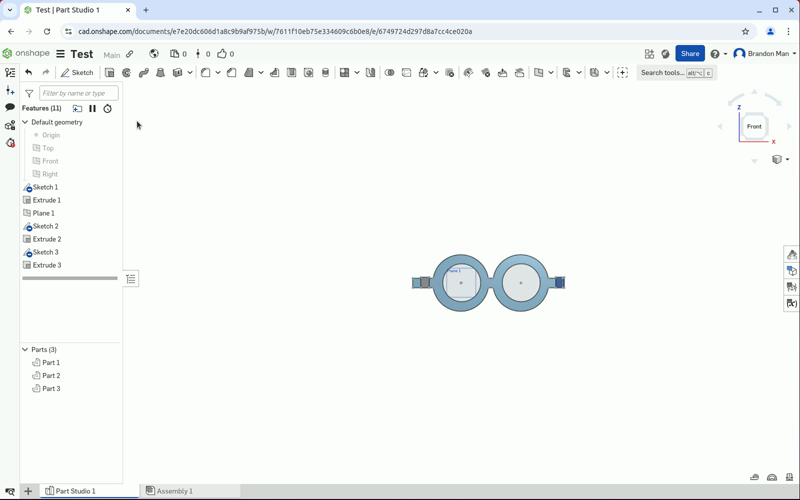
key(shift+7)
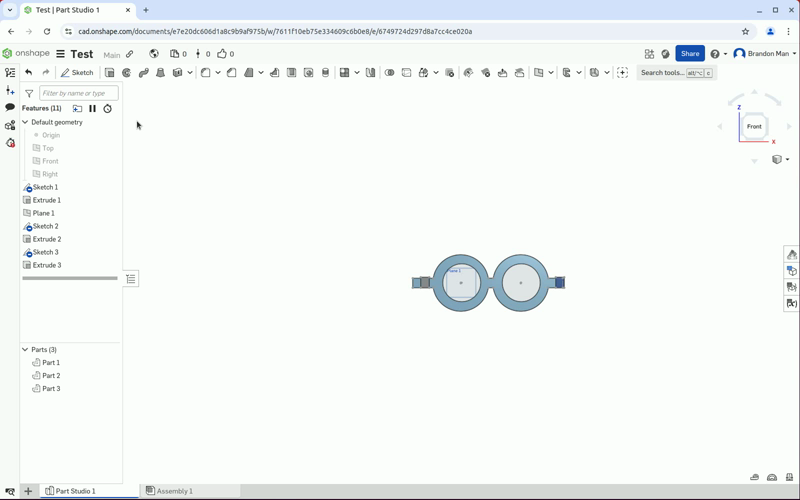
key(left, 2)
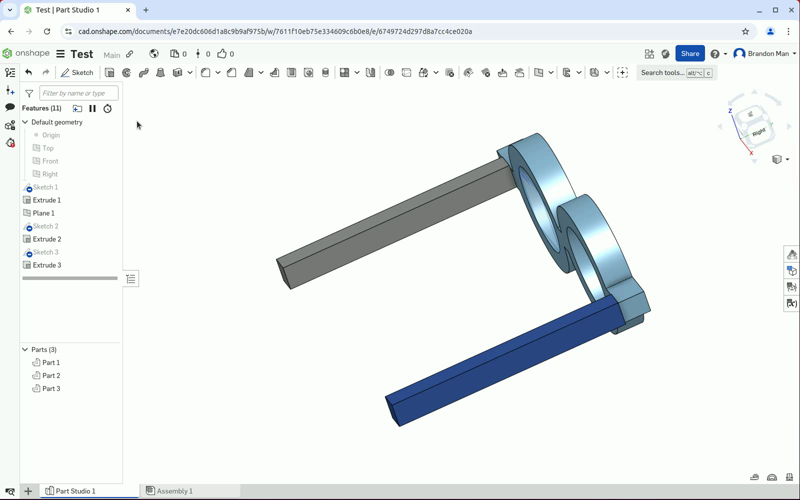
key(down, 2)
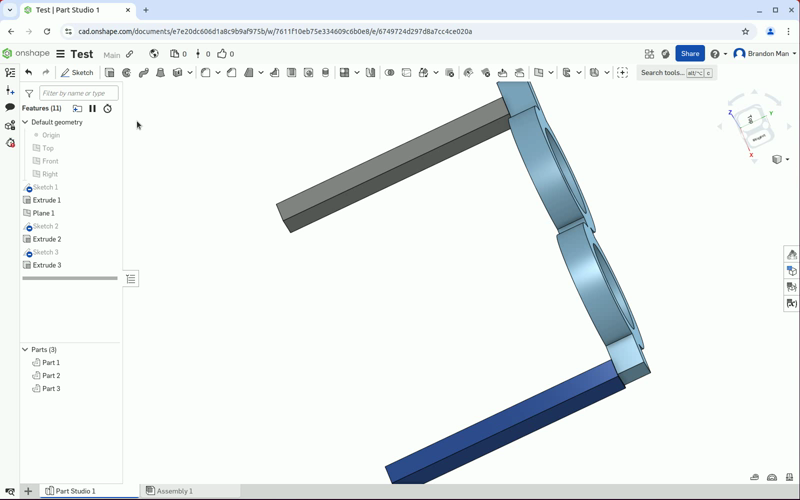
key(up, 2)
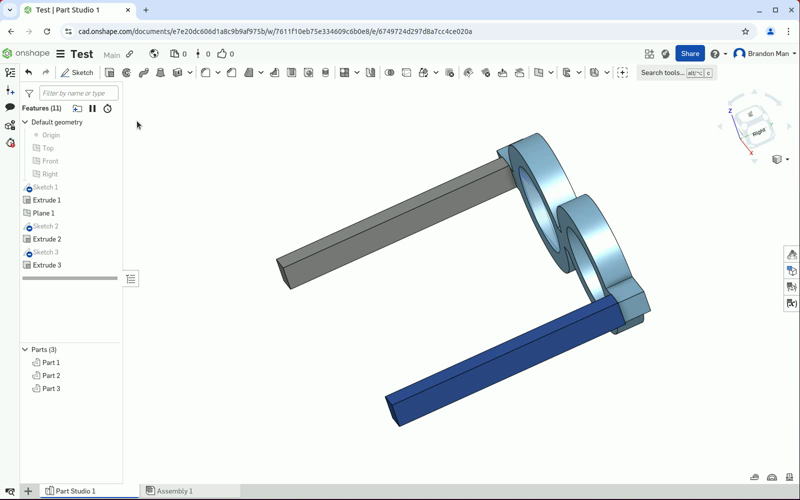
key(right, 2)
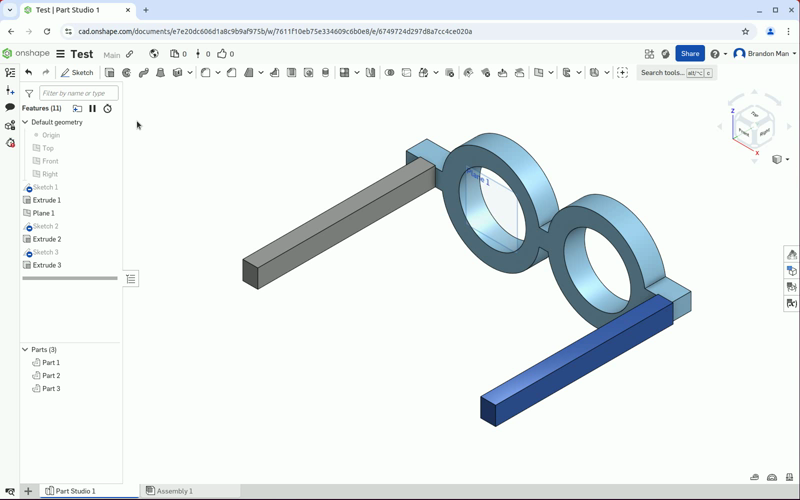
mouse_move(73, 189)
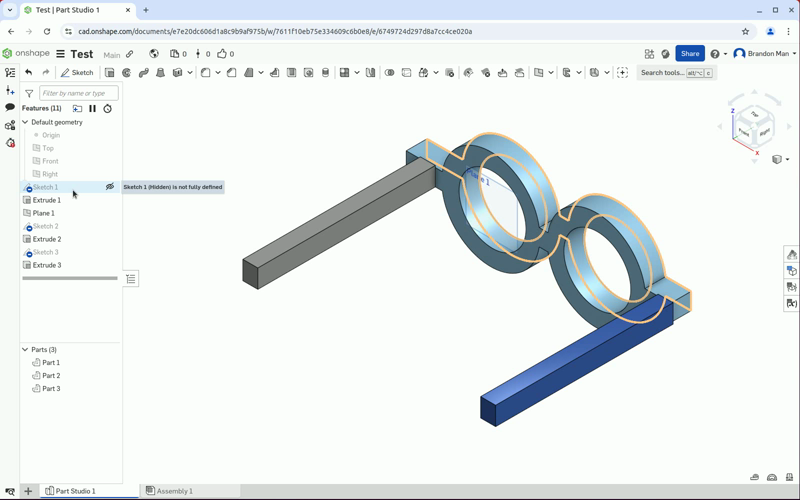
click(73, 189)